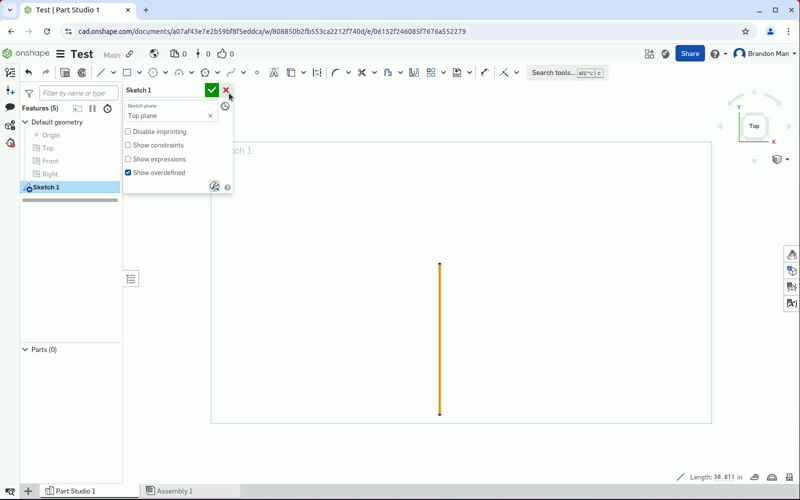
key(shift+h)
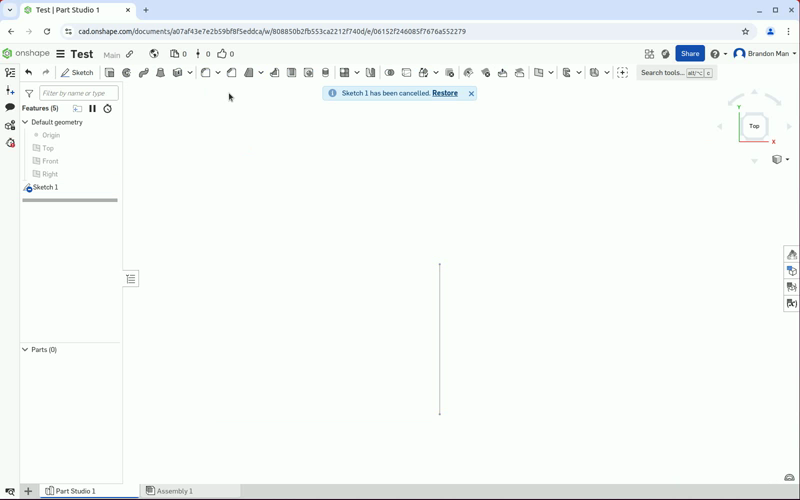
key(shift+s)
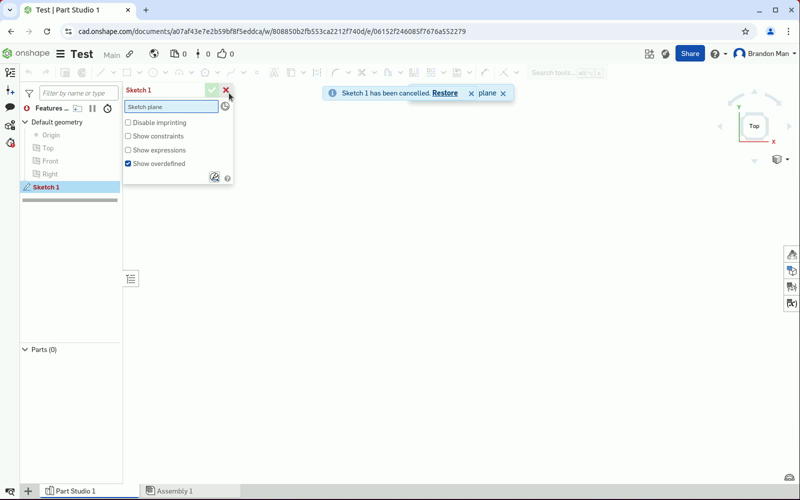
mouse_move(73, 150)
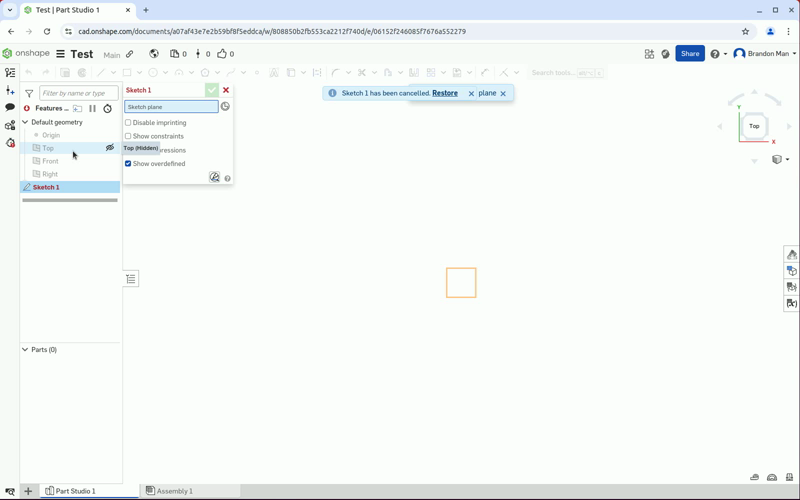
click(73, 150)
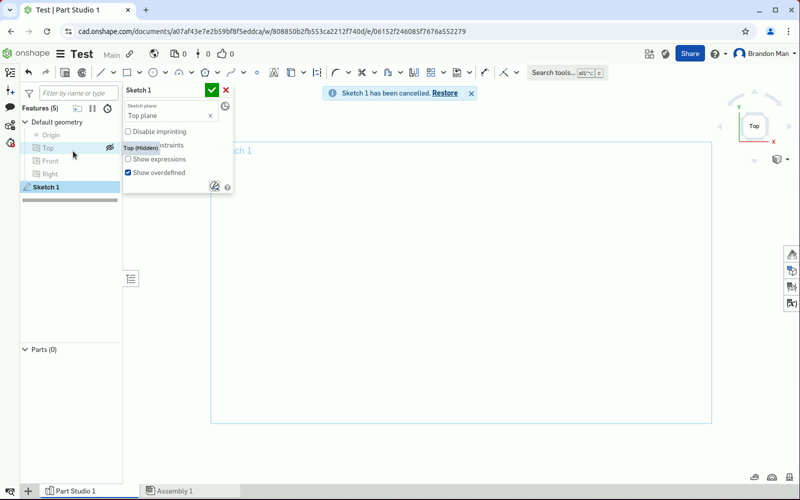
mouse_move(73, 352)
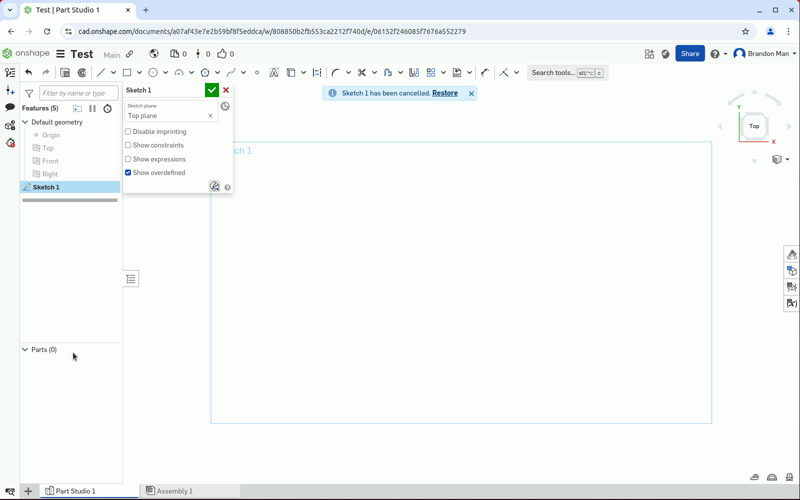
key(y)
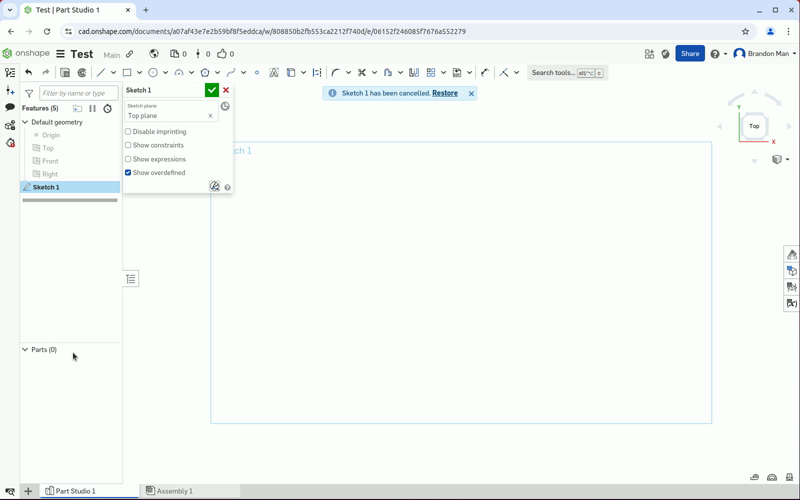
key(l)
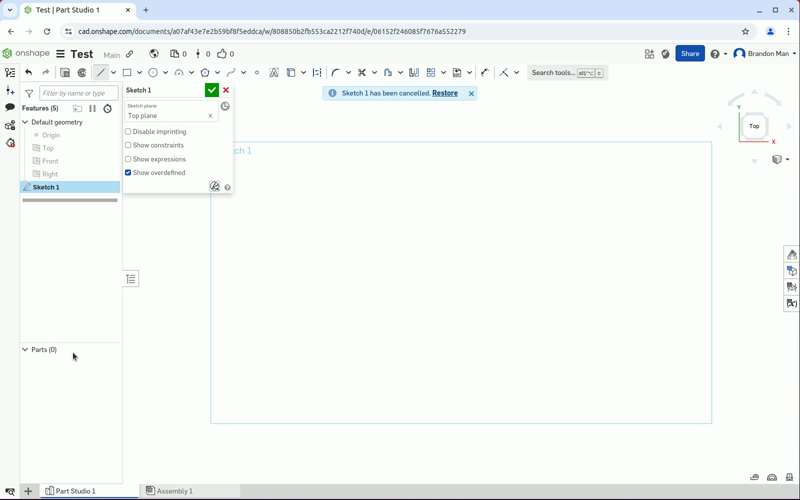
key_down(shift)
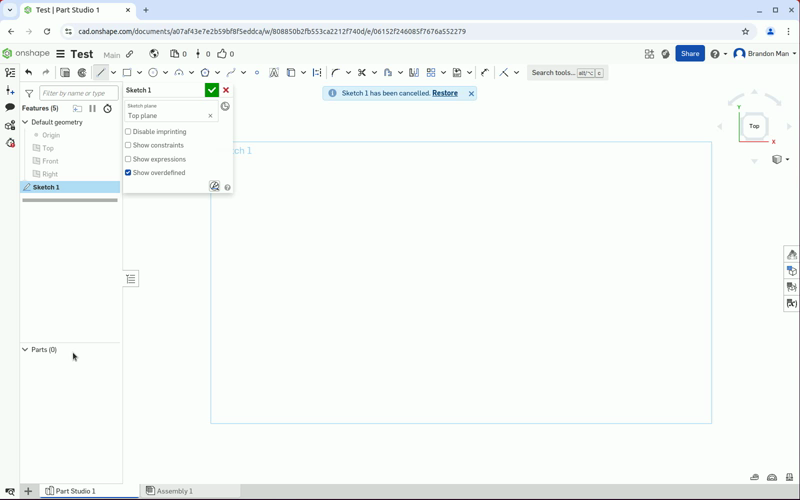
mouse_move(424, 244)
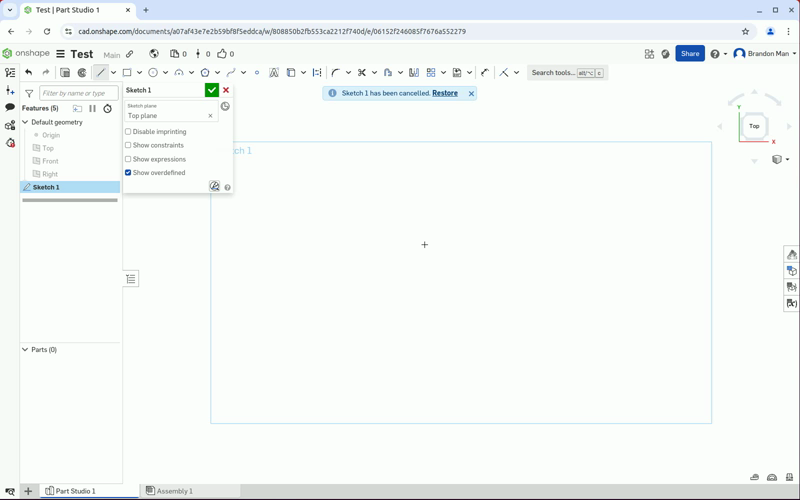
click(424, 244)
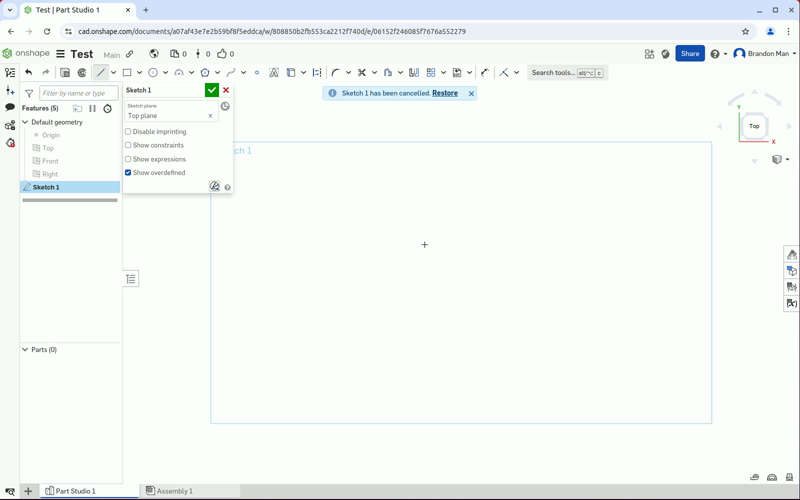
key_up(shift)
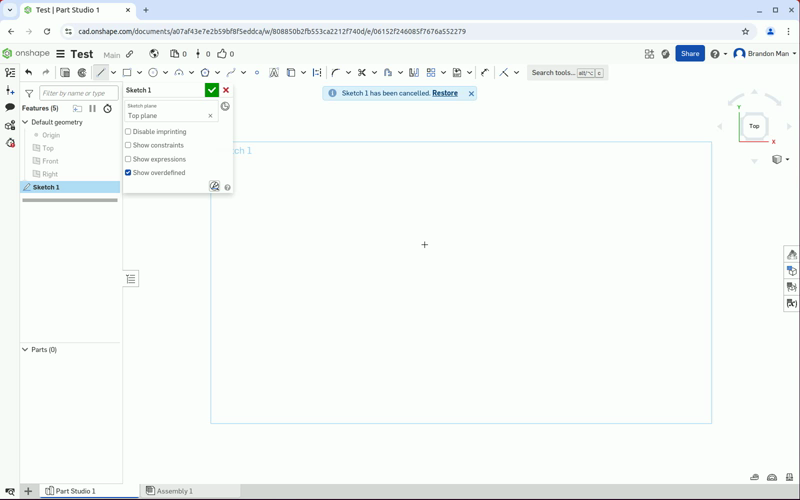
key_down(shift)
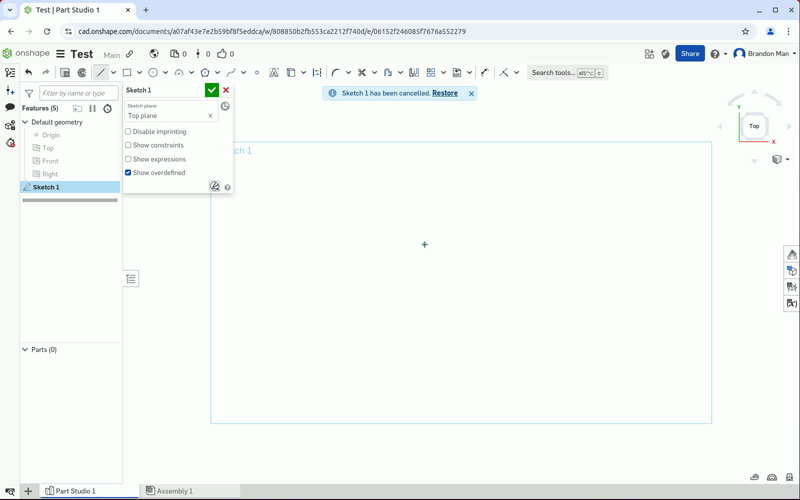
mouse_move(491, 238)
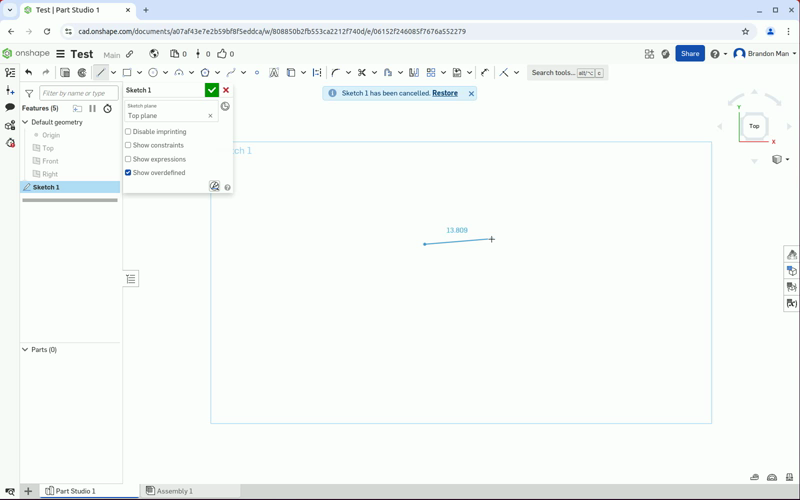
click(491, 238)
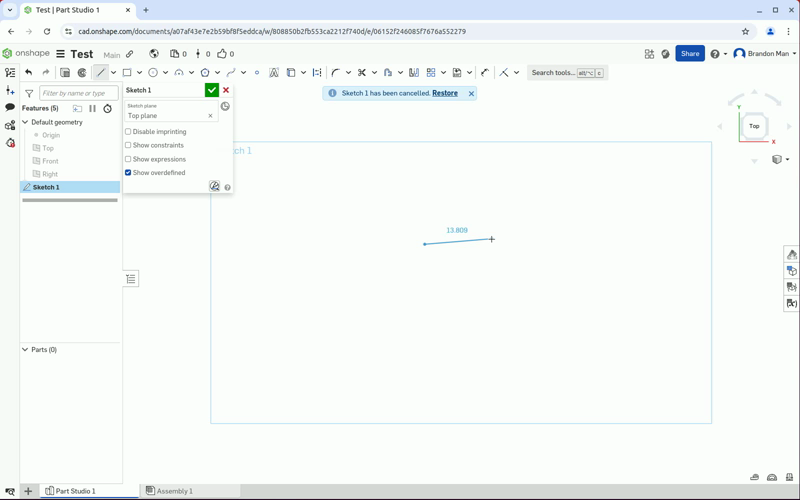
key_up(shift)
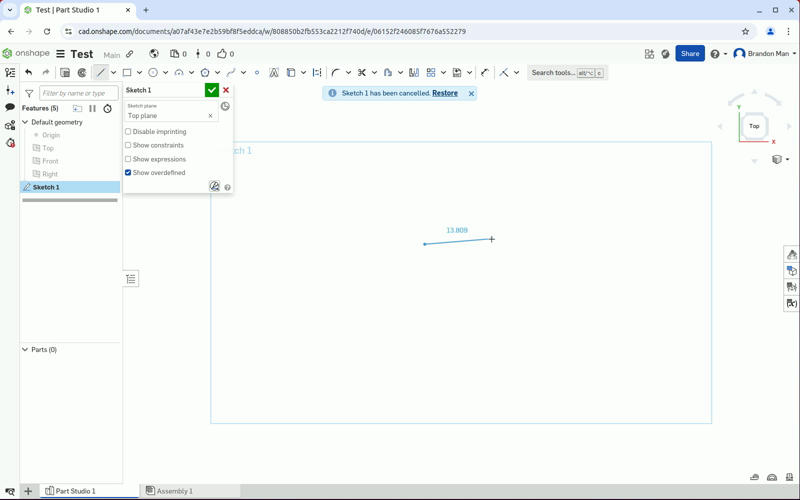
key(esc)
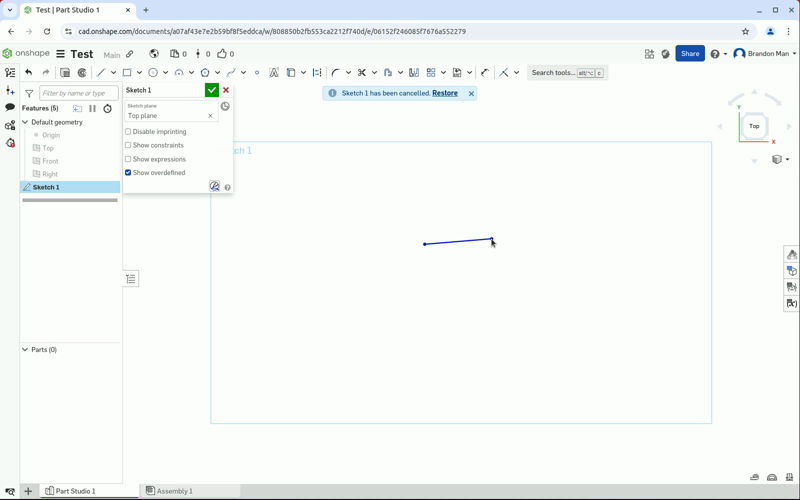
key(a)
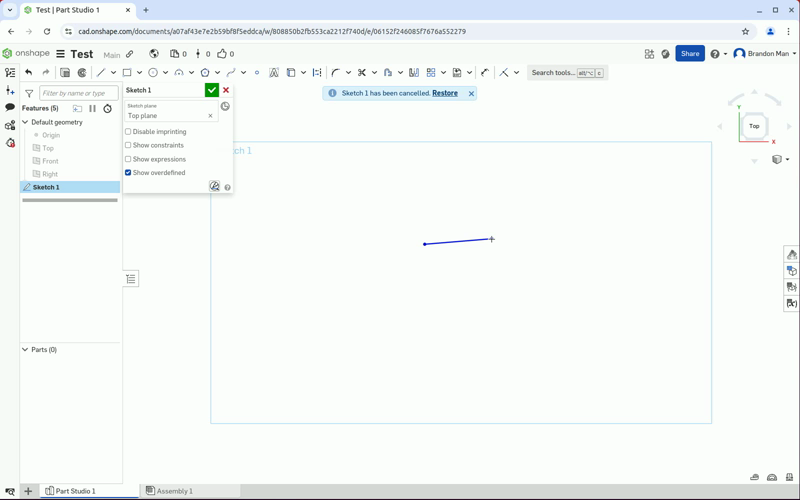
mouse_move(491, 238)
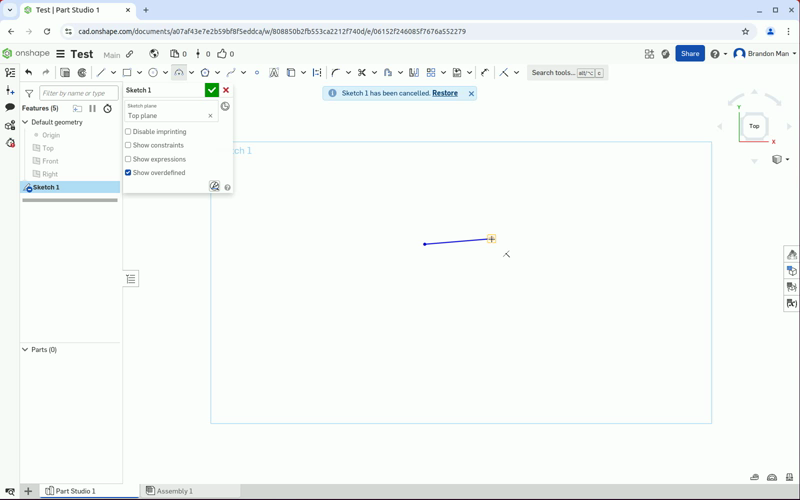
click(491, 238)
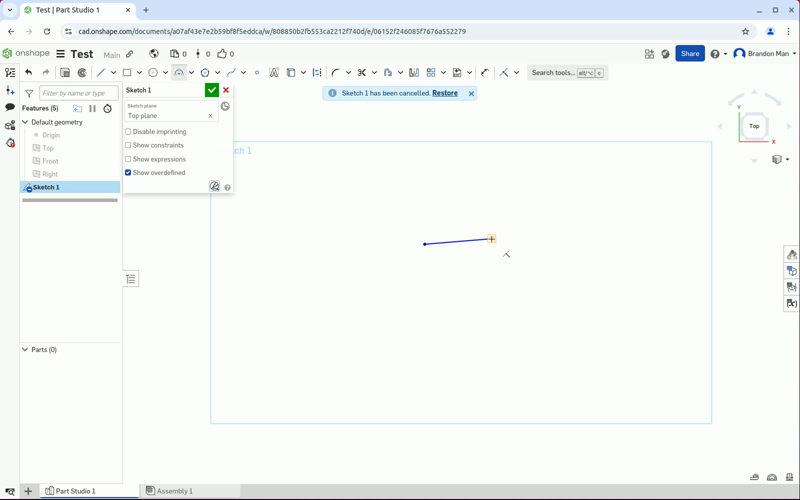
mouse_move(424, 244)
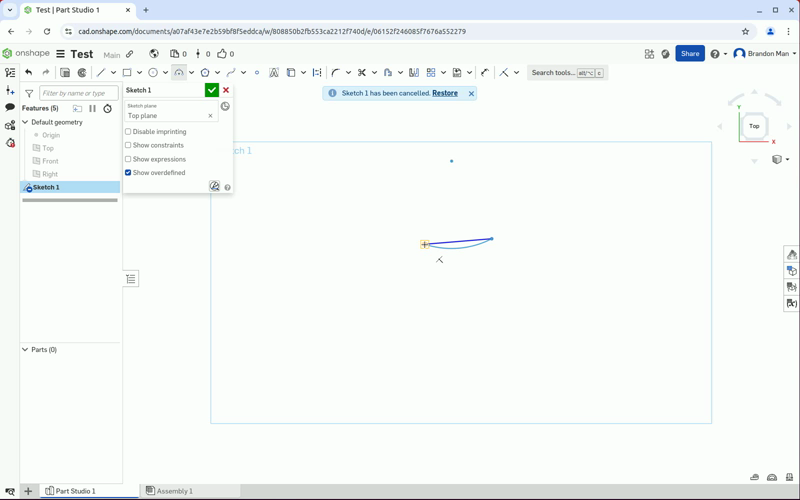
click(424, 244)
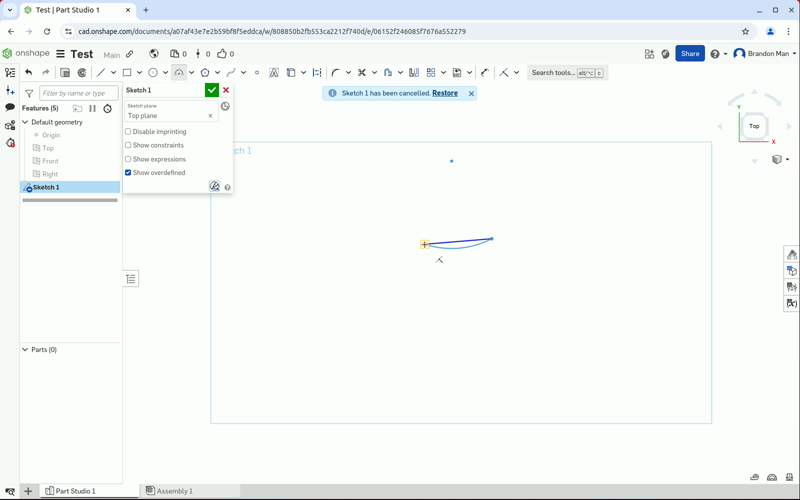
key_down(shift)
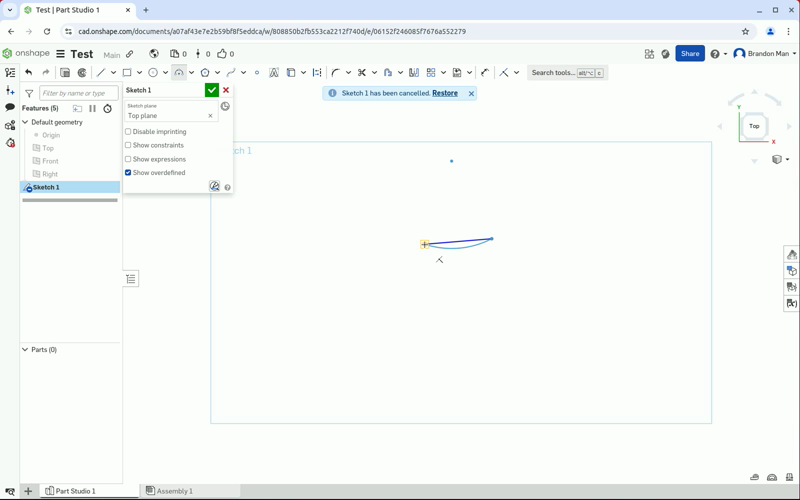
mouse_move(457, 229)
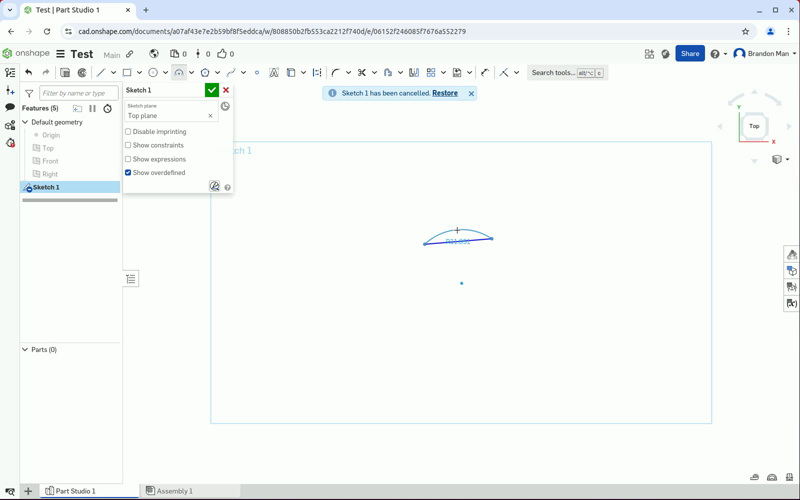
click(457, 229)
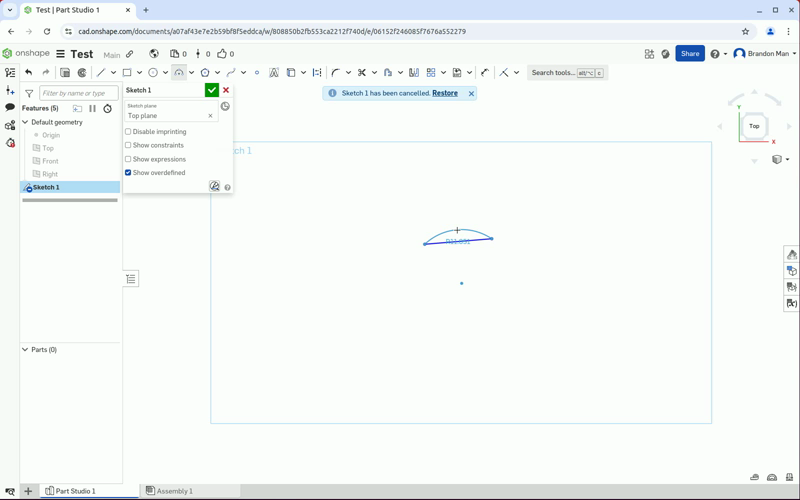
key_up(shift)
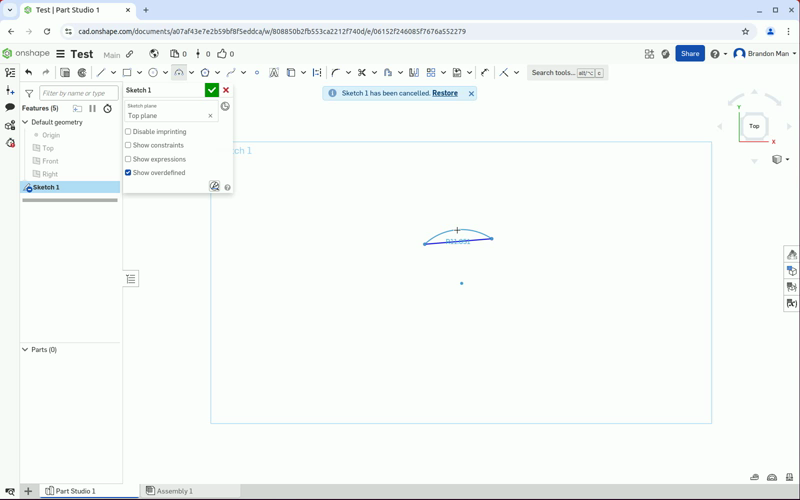
key(esc)
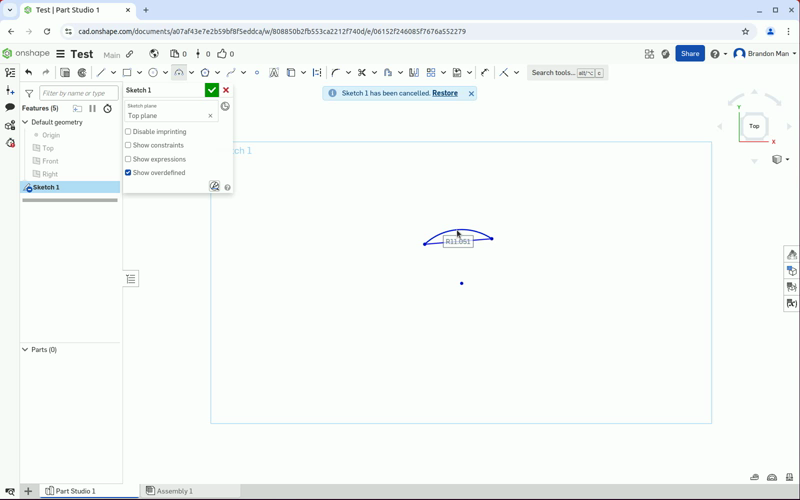
mouse_move(447, 237)
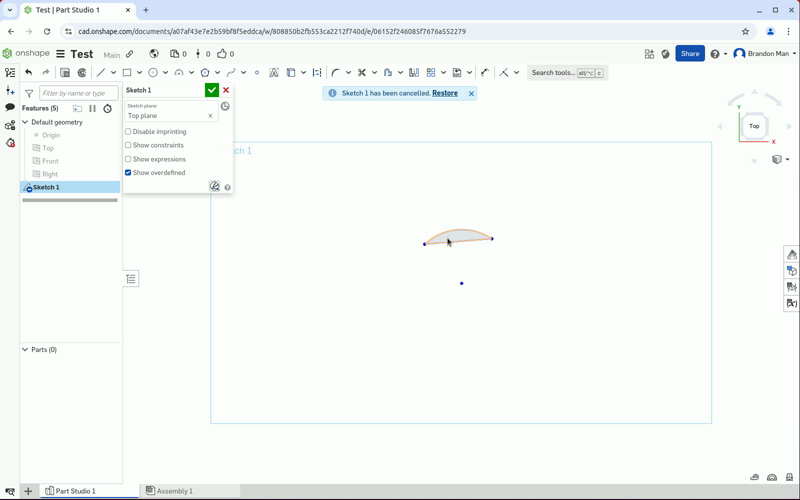
scroll(6)
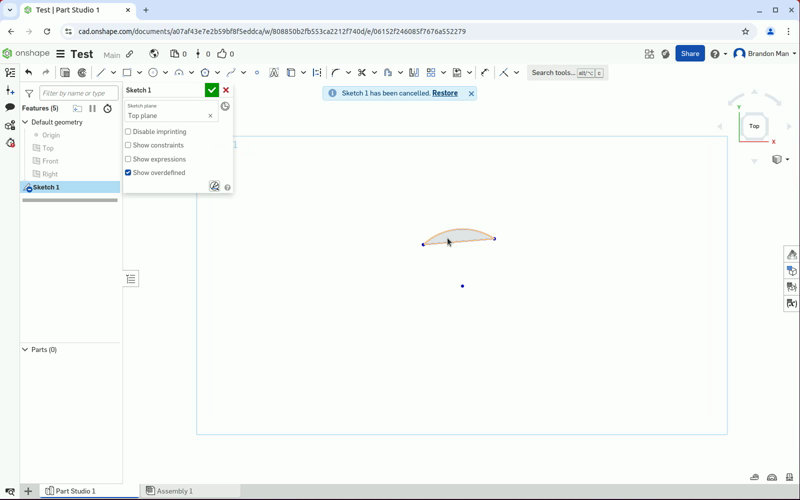
scroll(6)
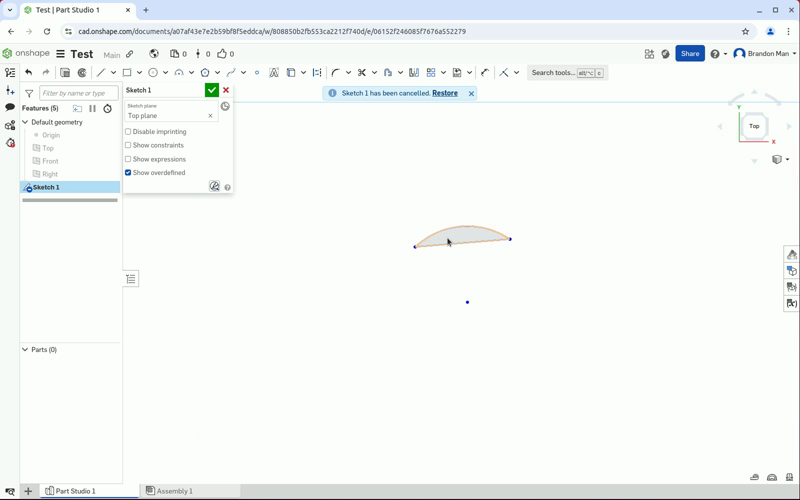
scroll(6)
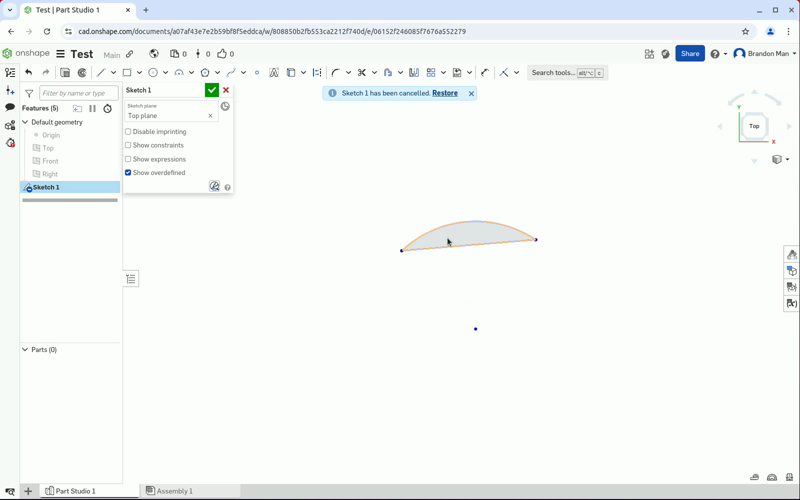
scroll(6)
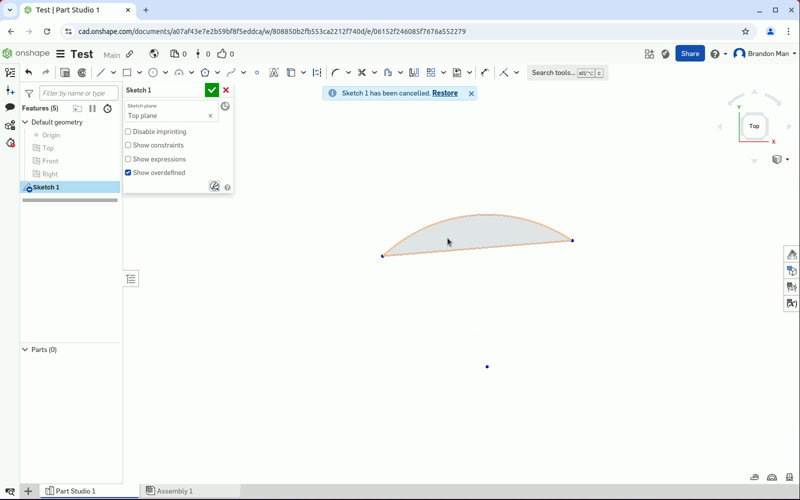
scroll(6)
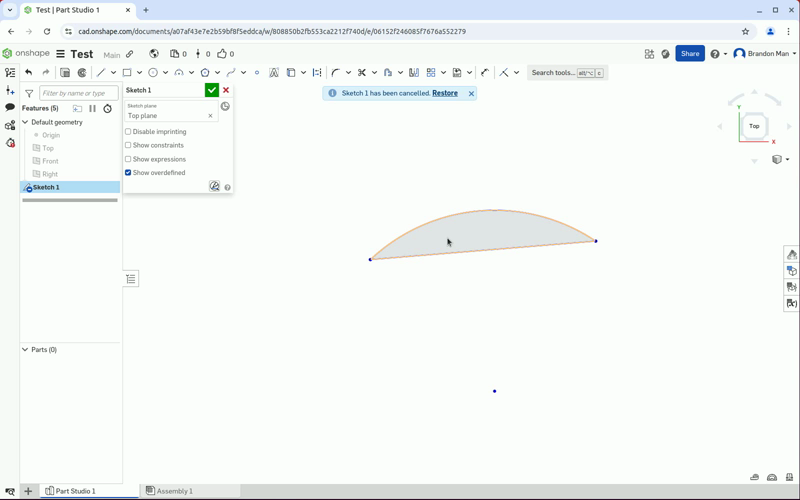
scroll(6)
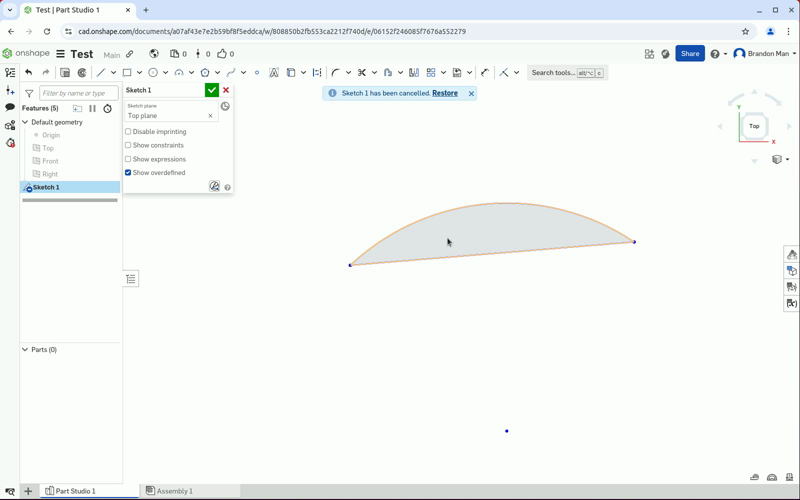
scroll(6)
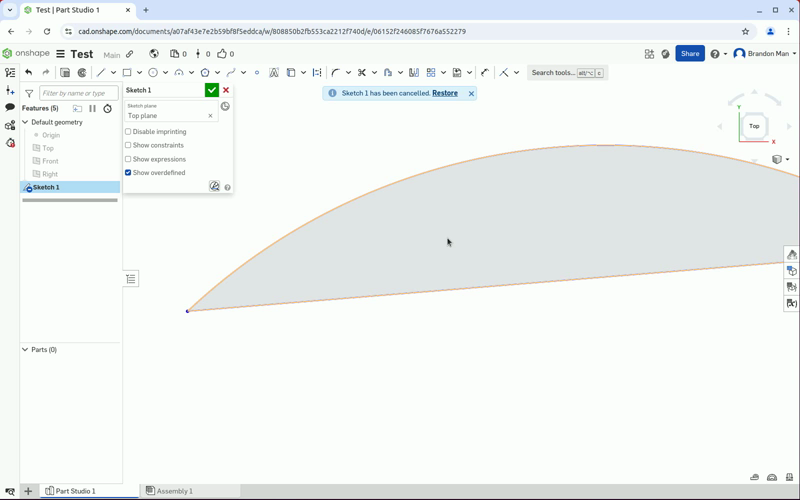
click(447, 237)
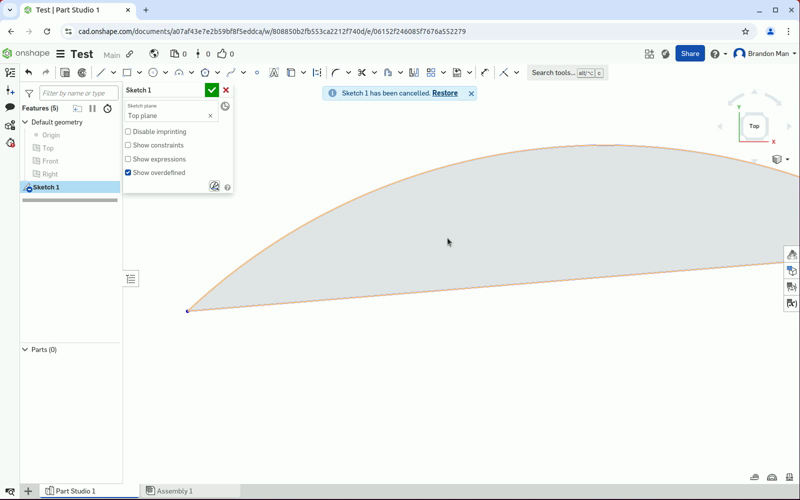
scroll(-6)
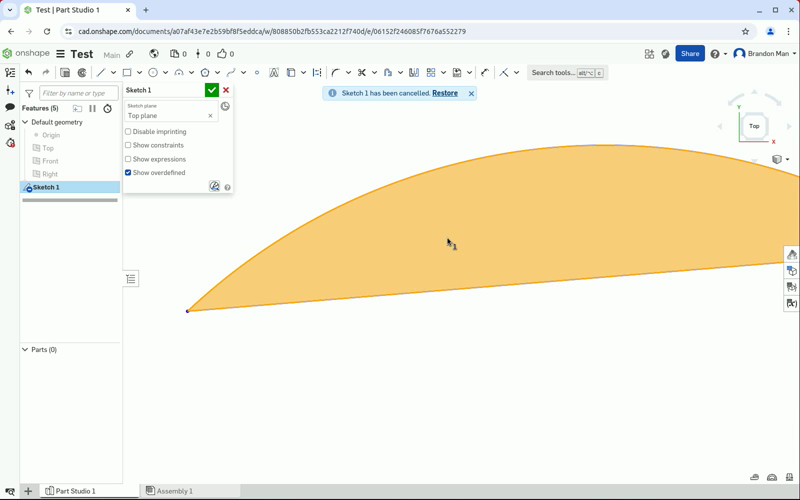
scroll(-6)
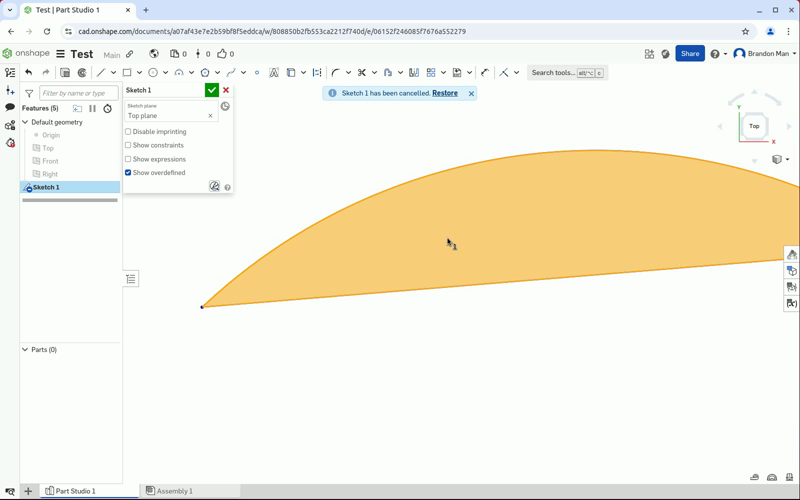
scroll(-6)
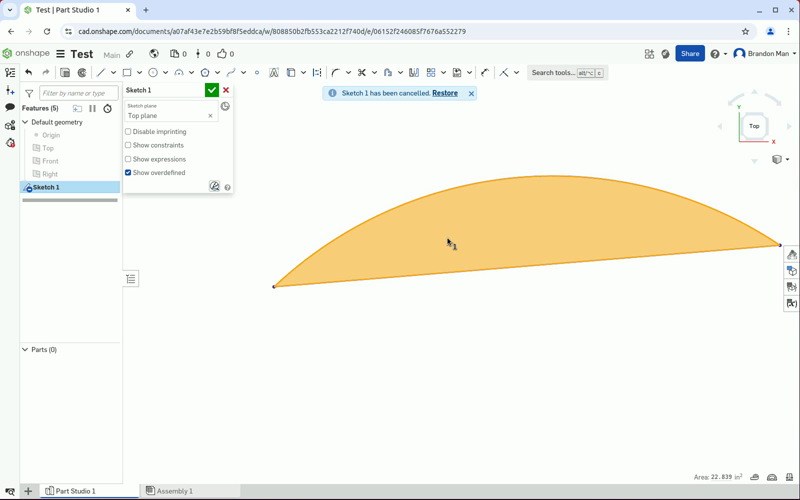
scroll(-6)
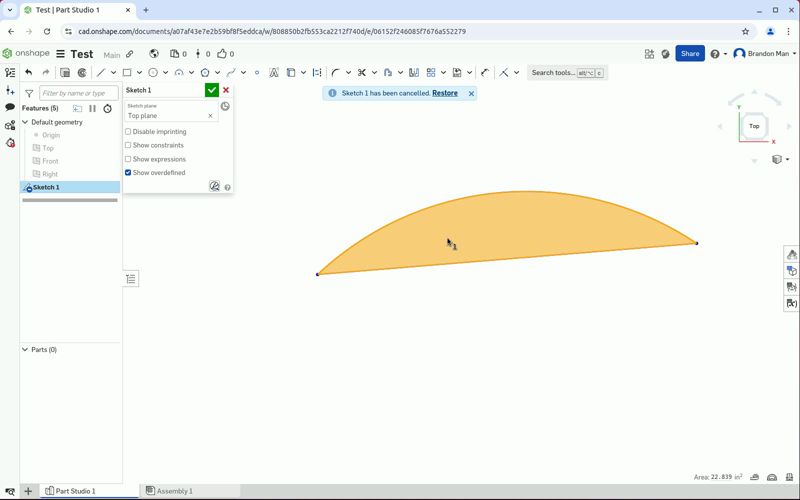
scroll(-6)
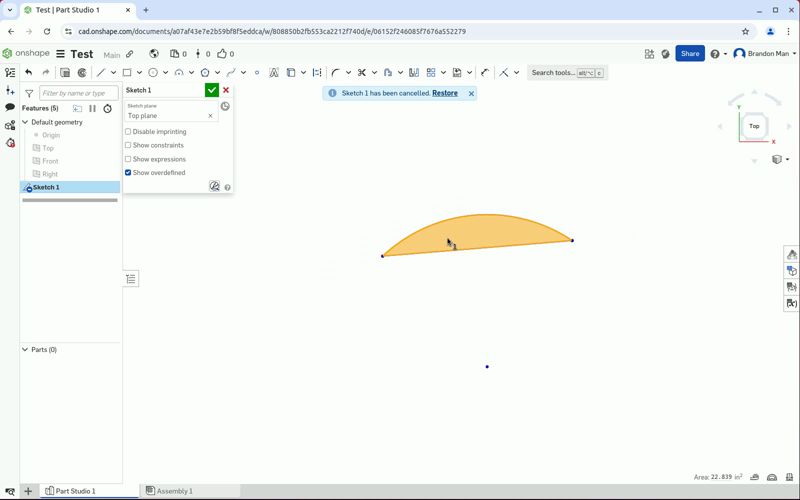
scroll(-6)
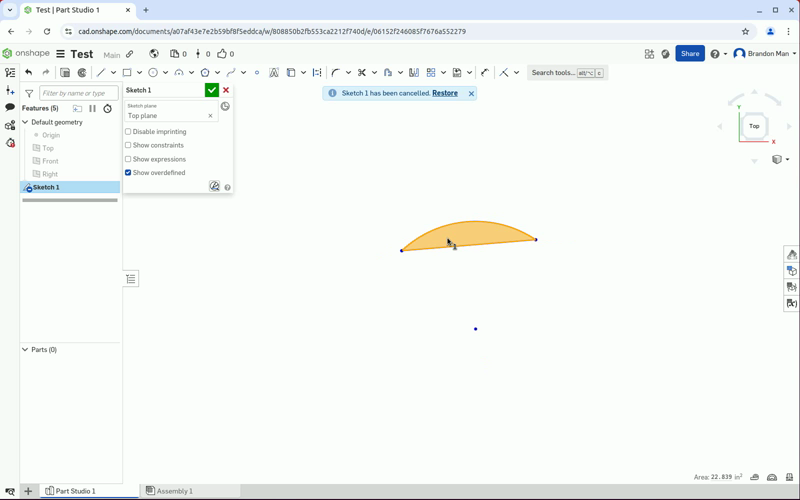
scroll(-6)
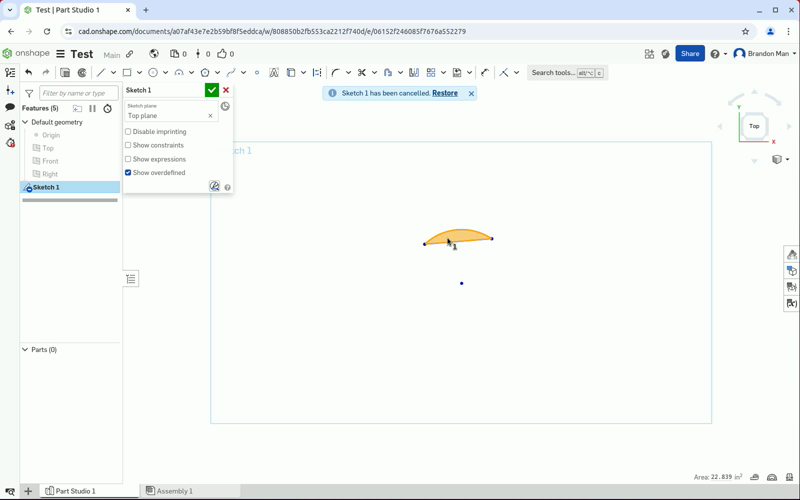
mouse_move(73, 352)
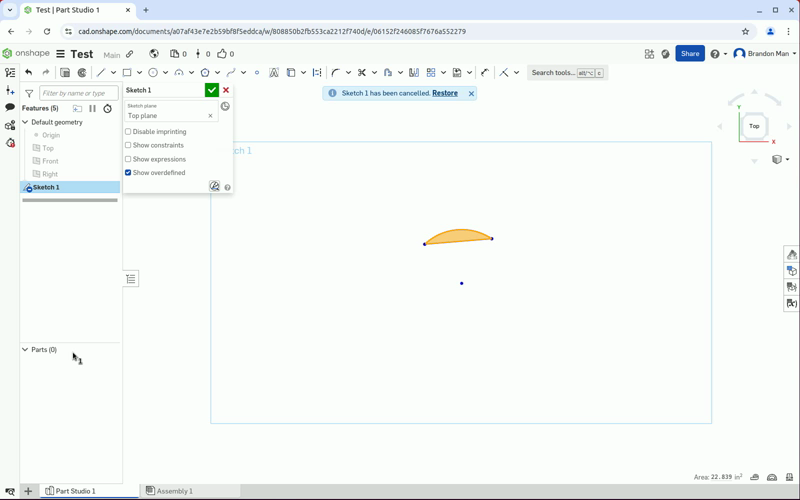
key(shift+y)
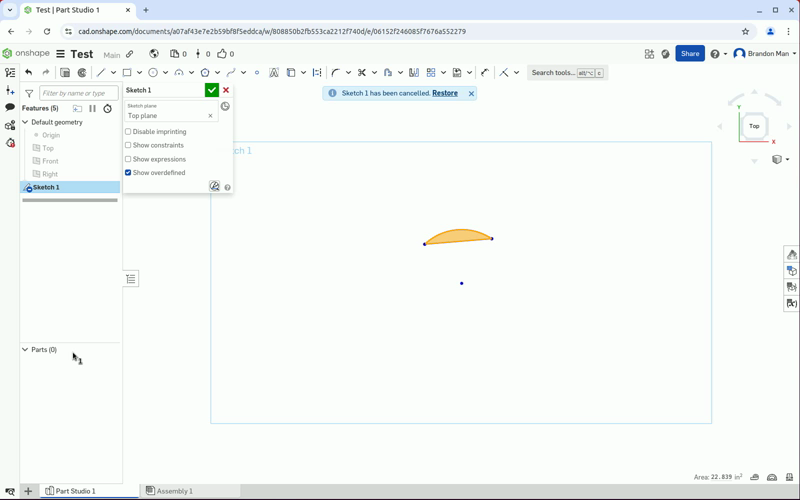
key(shift+e)
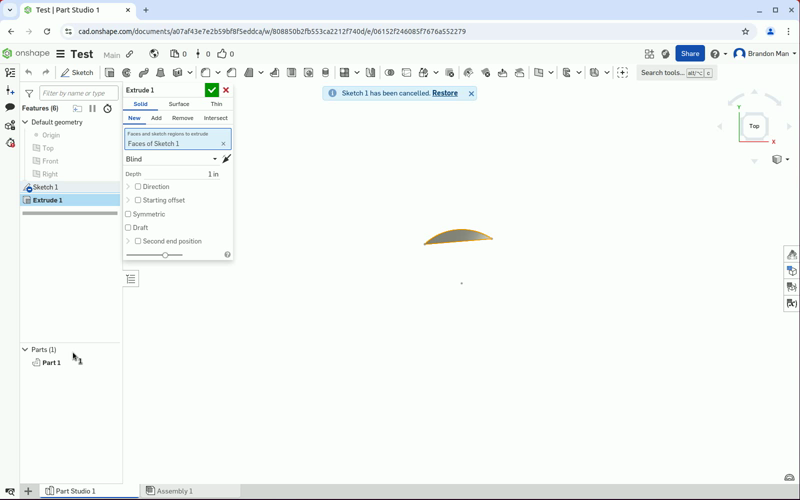
mouse_move(143, 106)
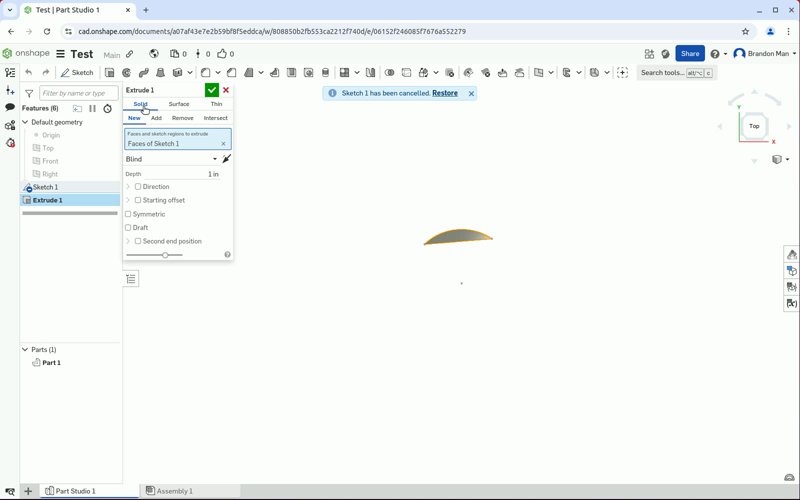
click(143, 106)
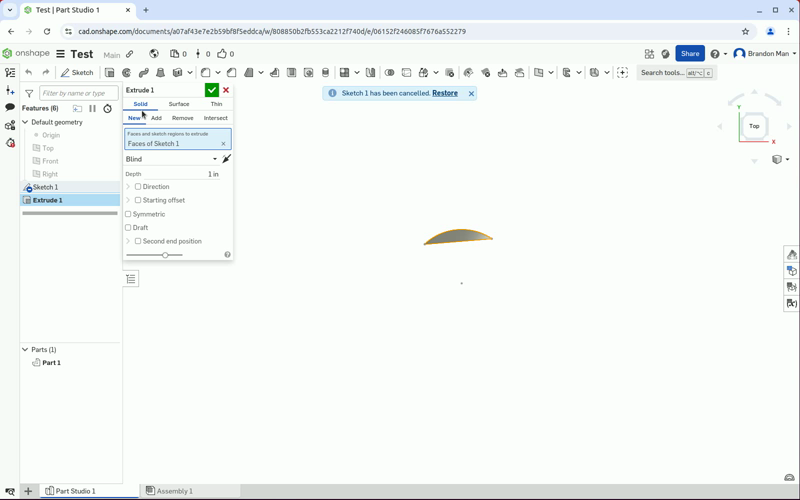
mouse_move(137, 120)
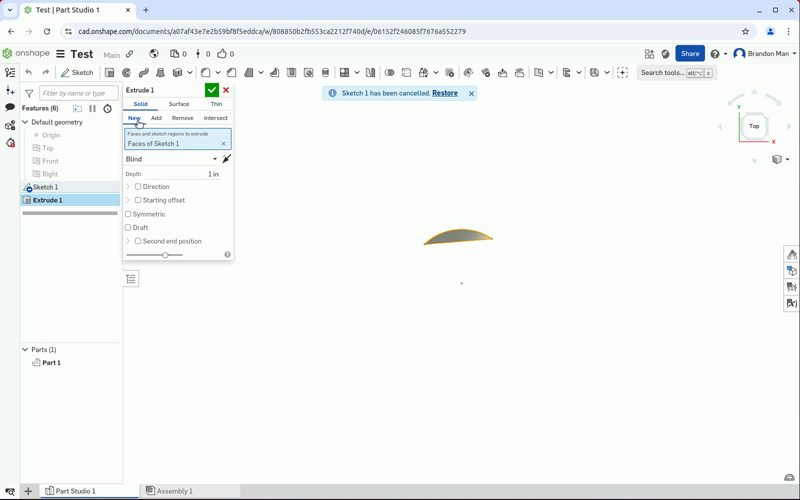
click(137, 120)
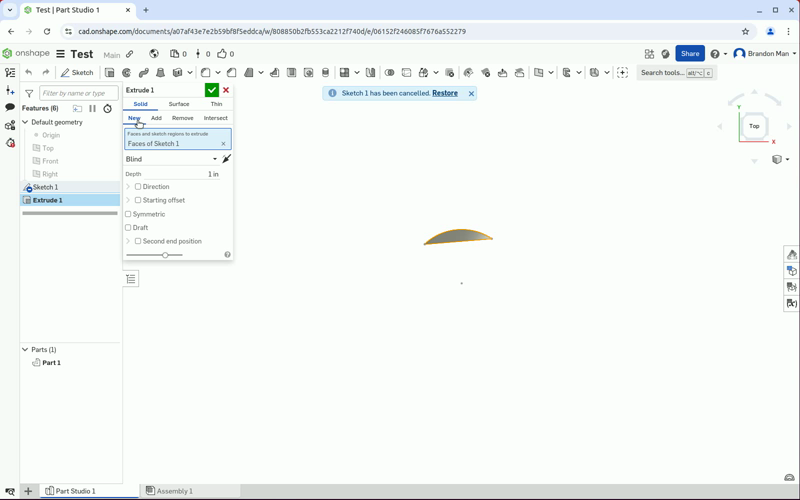
key(tab, 4)
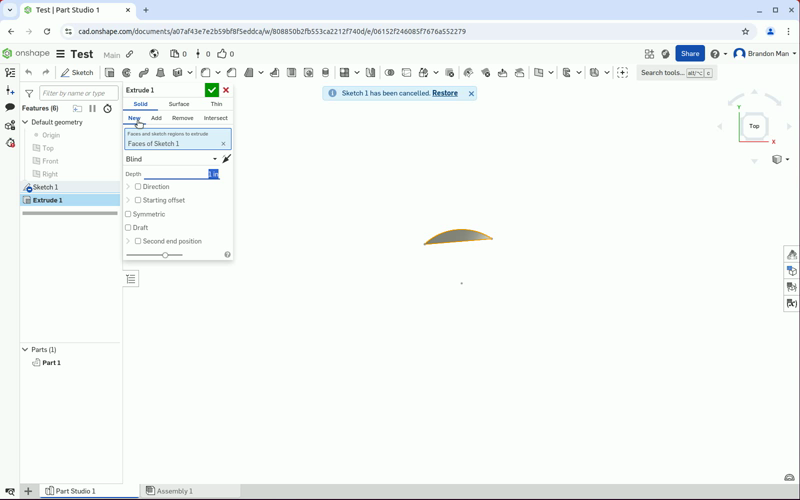
text(0.722)
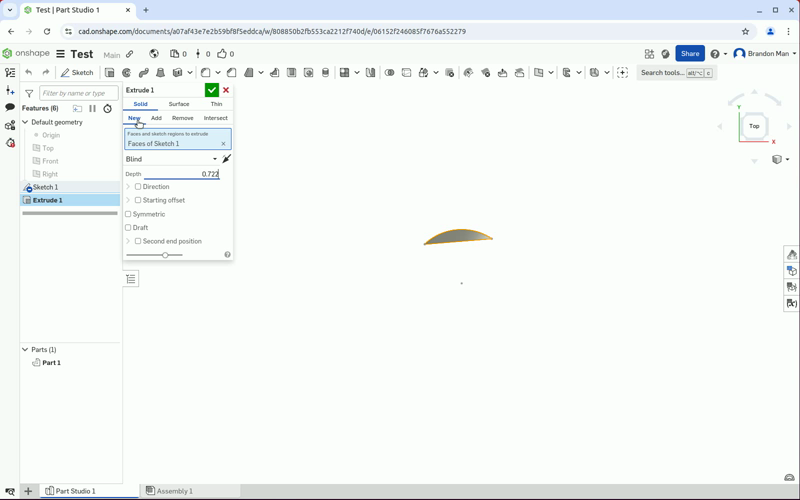
key(enter)
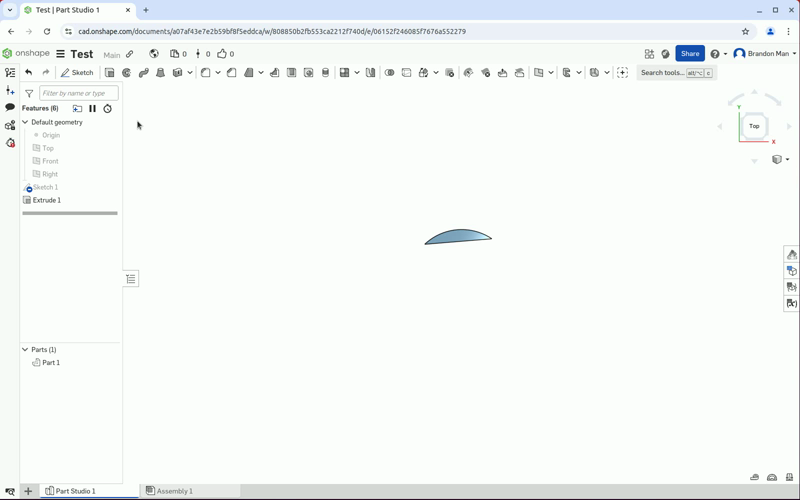
key(shift+h)
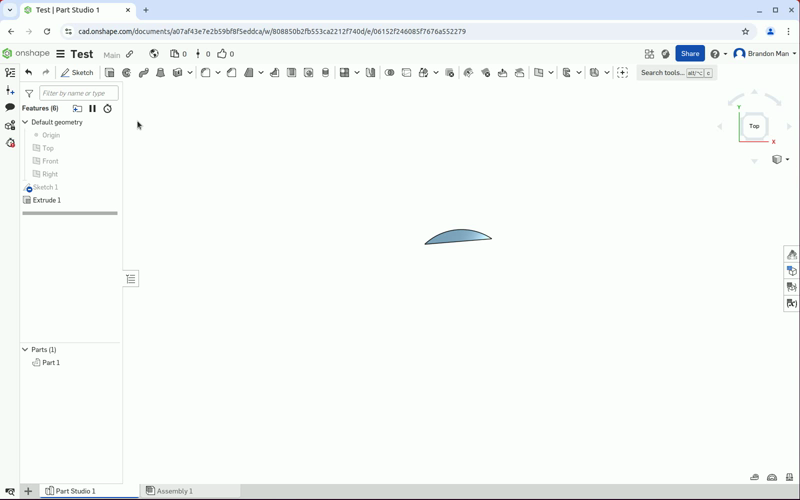
key(shift+h)
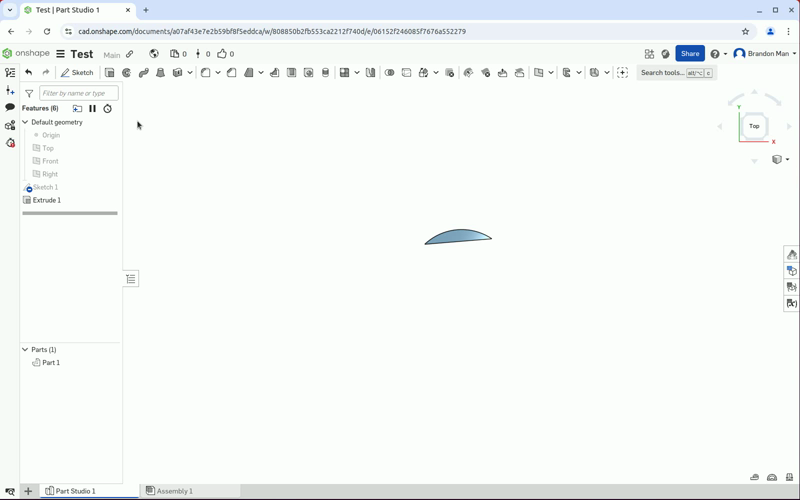
mouse_move(73, 189)
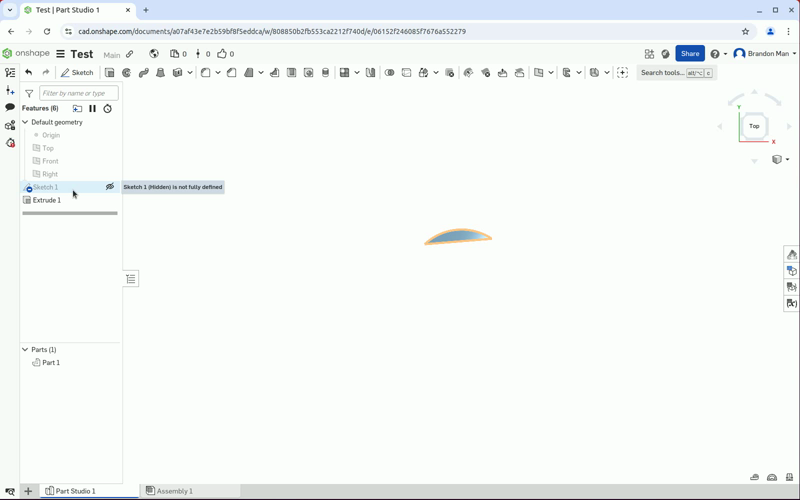
click(73, 189)
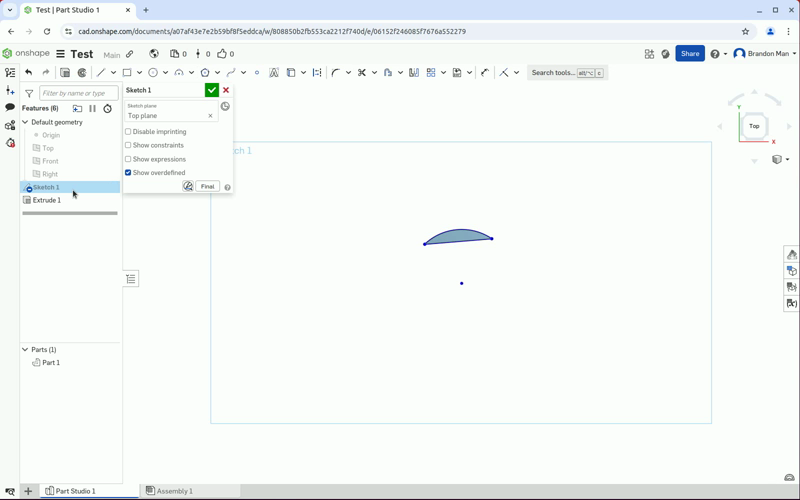
mouse_move(229, 92)
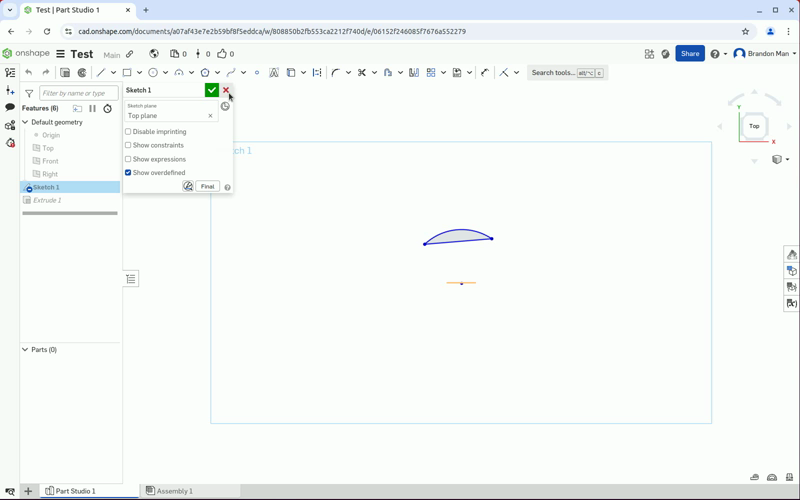
click(229, 92)
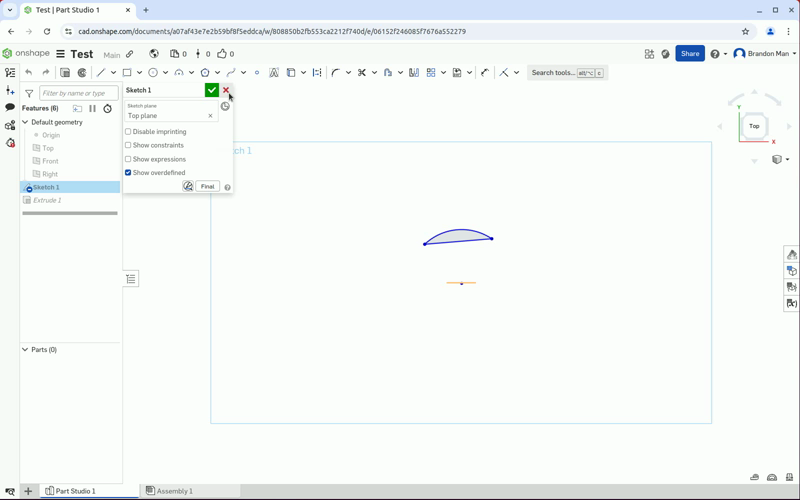
key(shift+s)
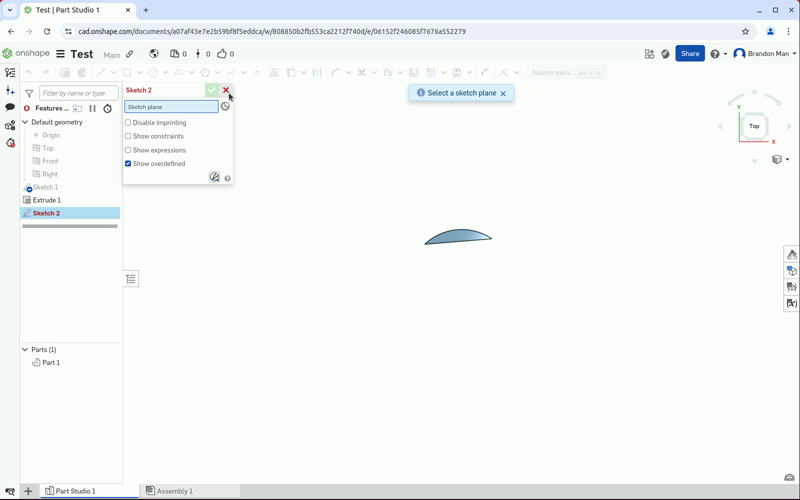
mouse_move(73, 150)
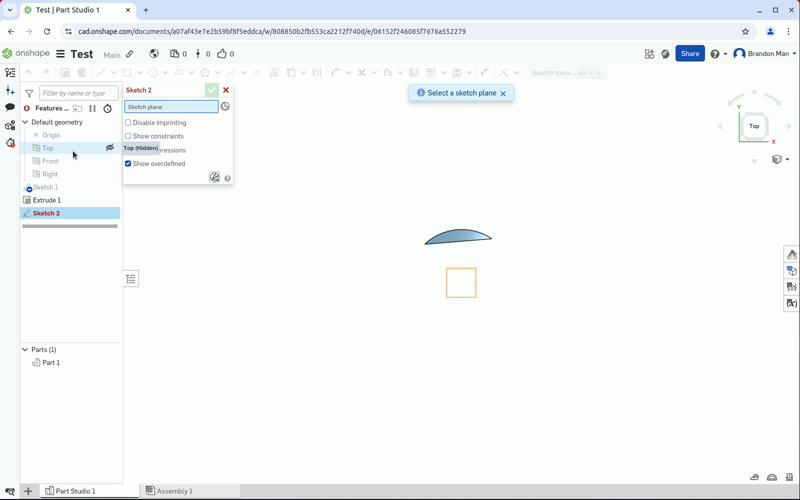
click(73, 150)
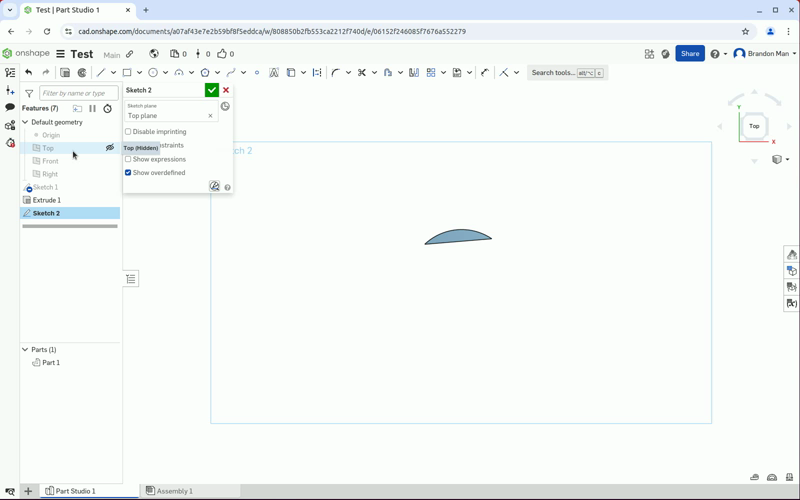
mouse_move(73, 352)
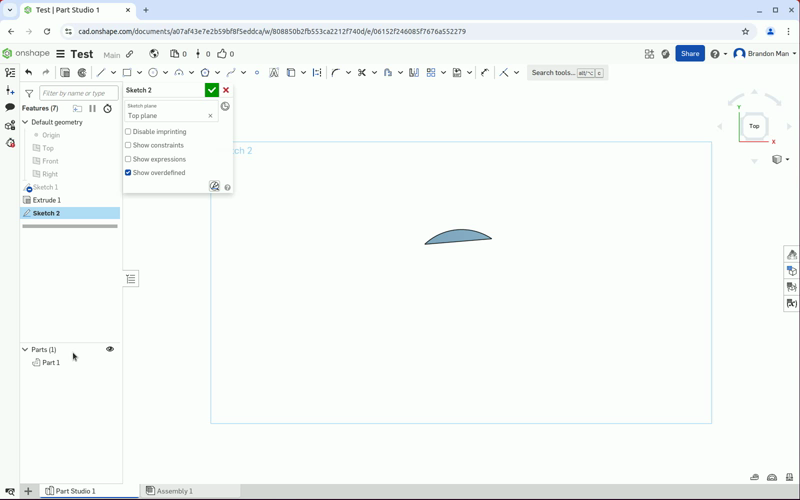
key(y)
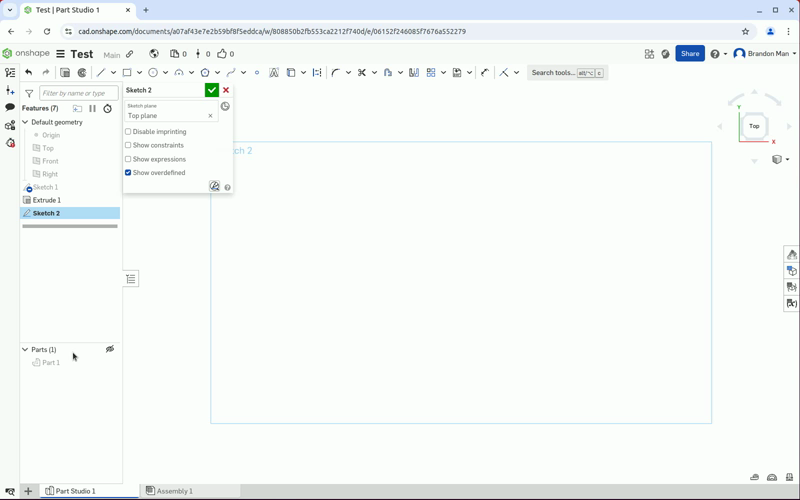
key(l)
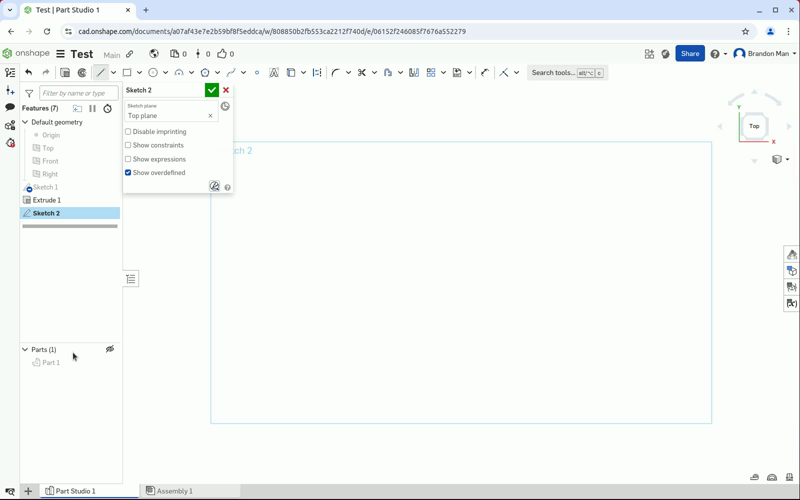
key_down(shift)
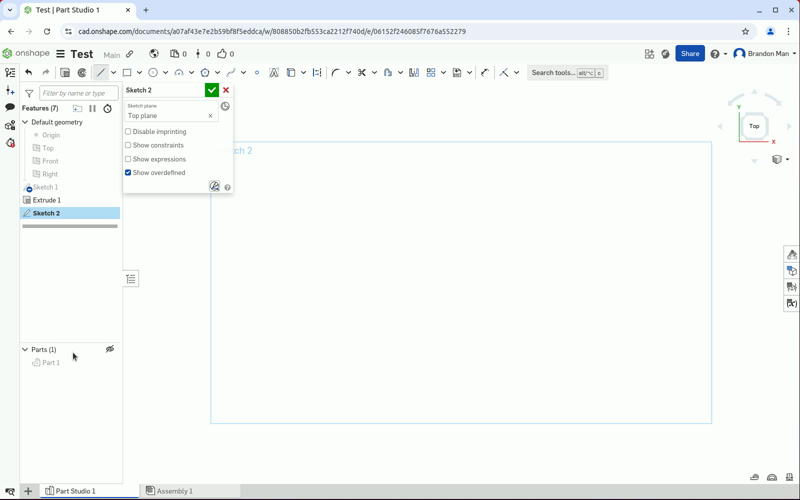
mouse_move(374, 324)
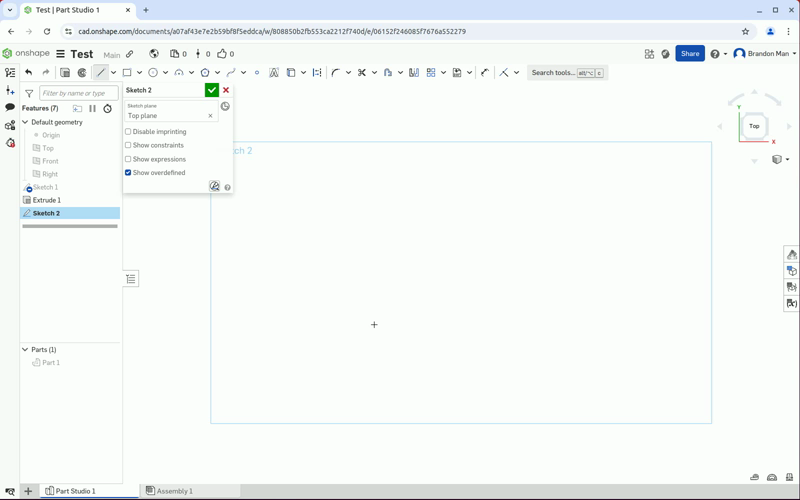
click(374, 324)
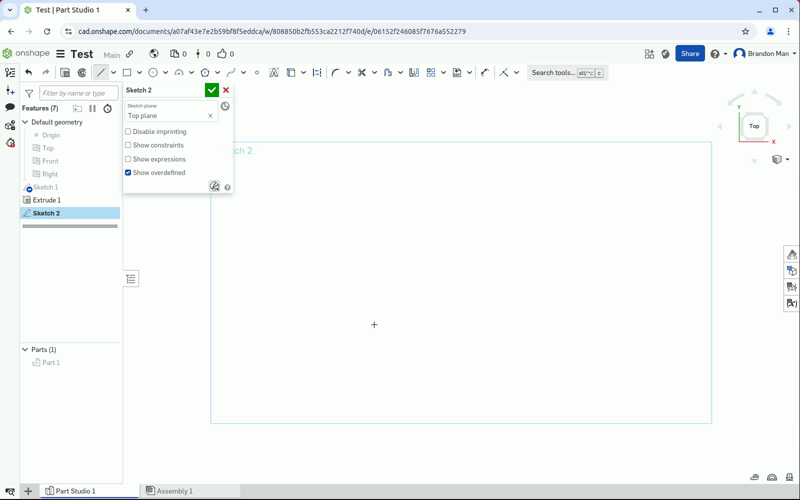
key_up(shift)
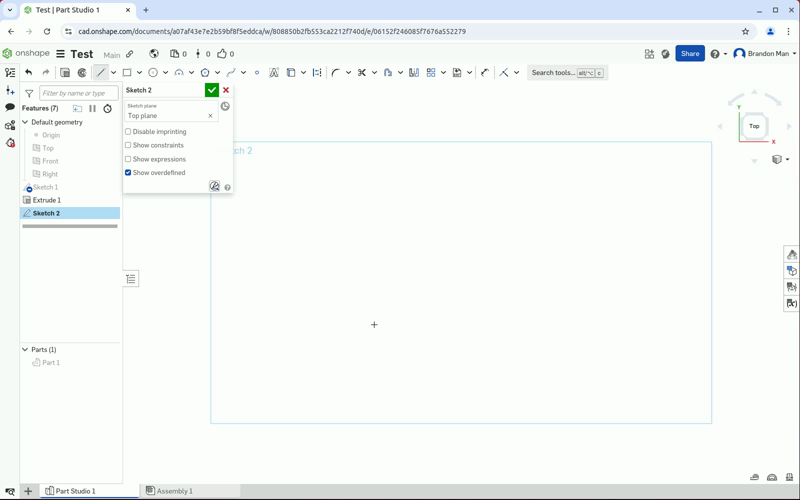
key_down(shift)
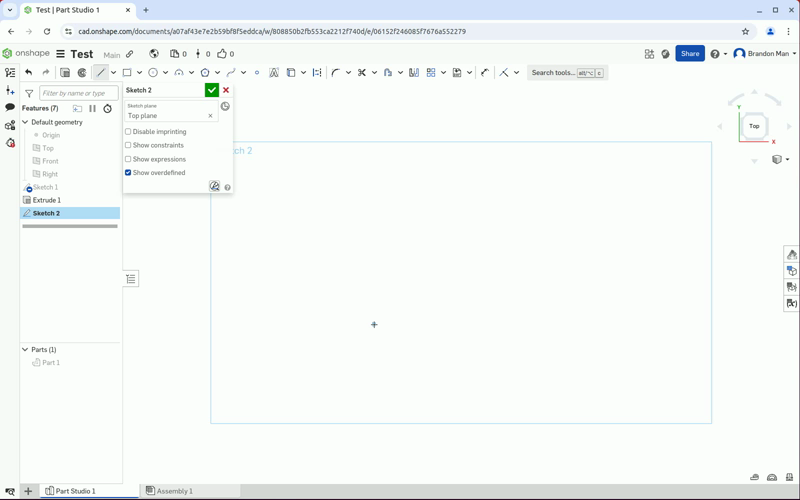
mouse_move(423, 394)
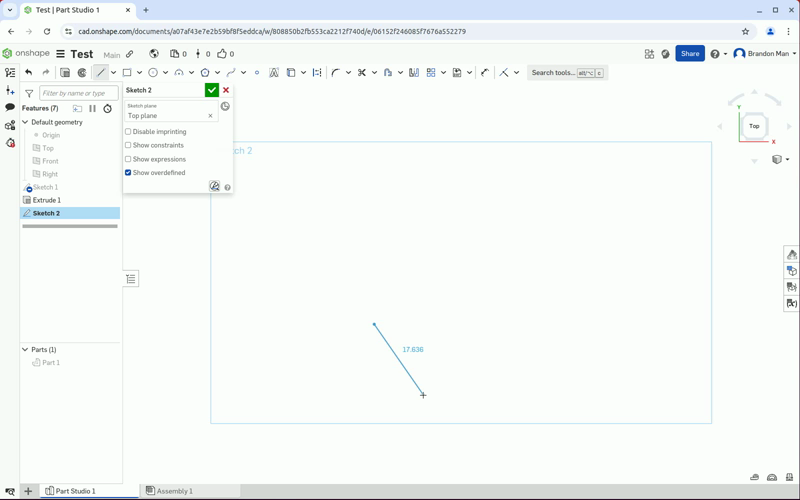
click(423, 394)
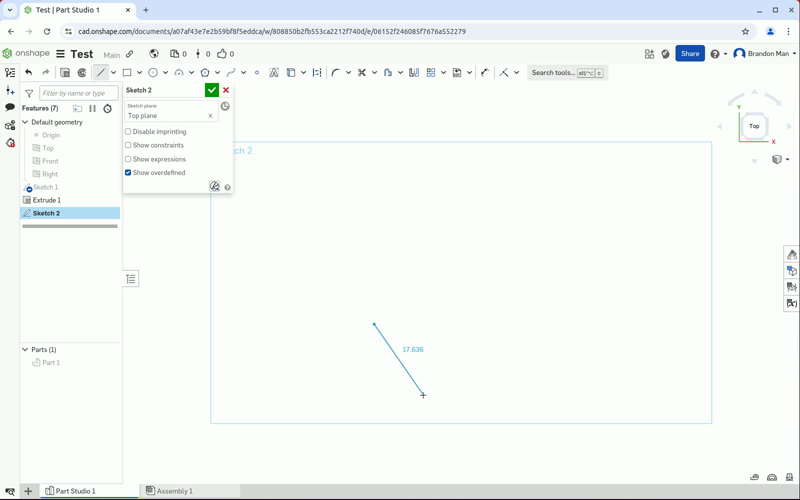
key_up(shift)
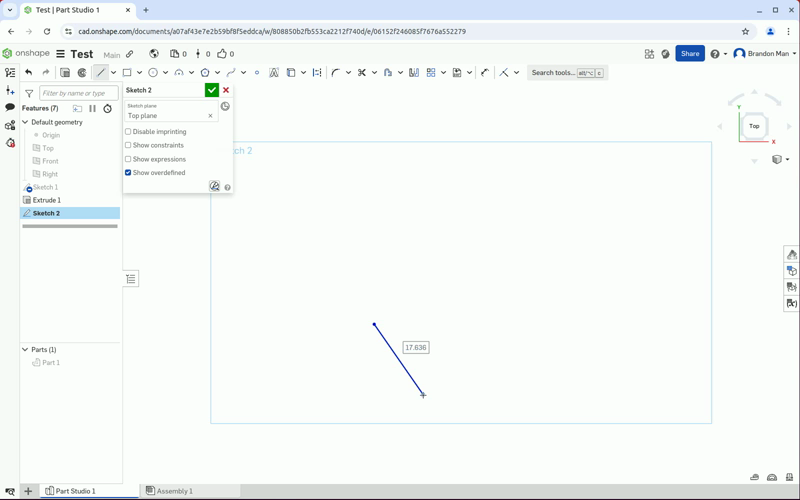
key_down(shift)
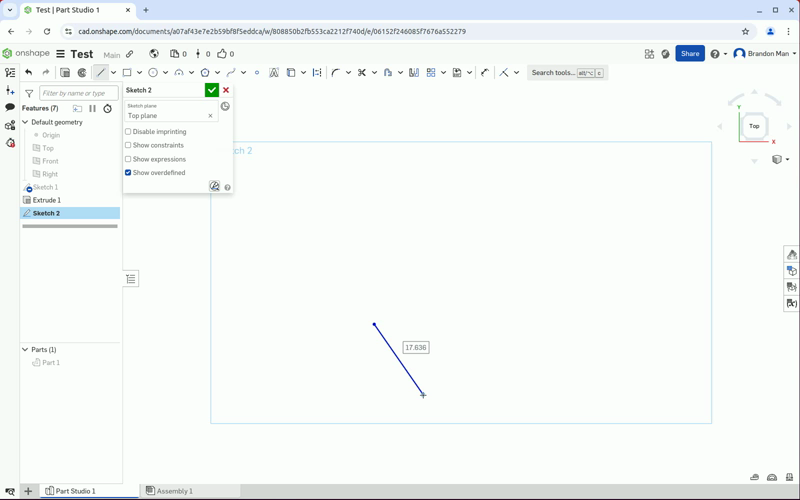
mouse_move(510, 387)
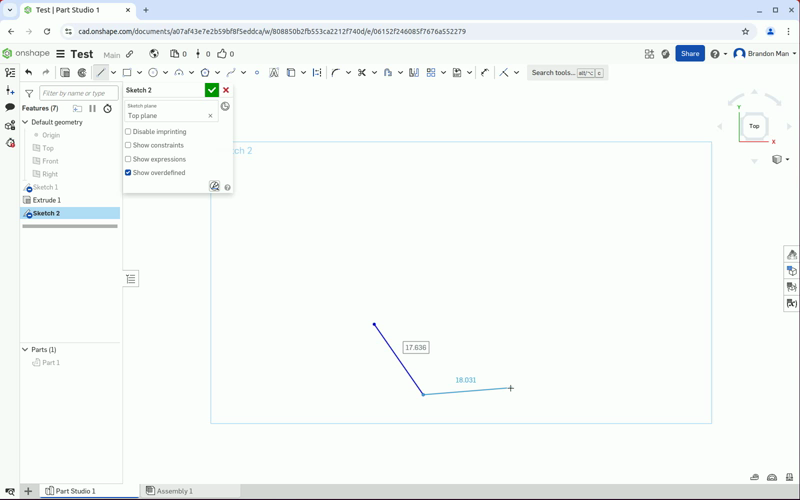
click(510, 387)
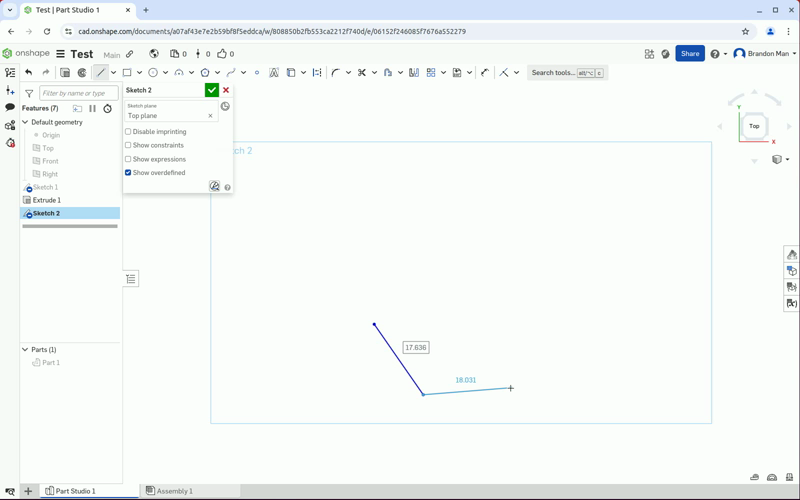
key_up(shift)
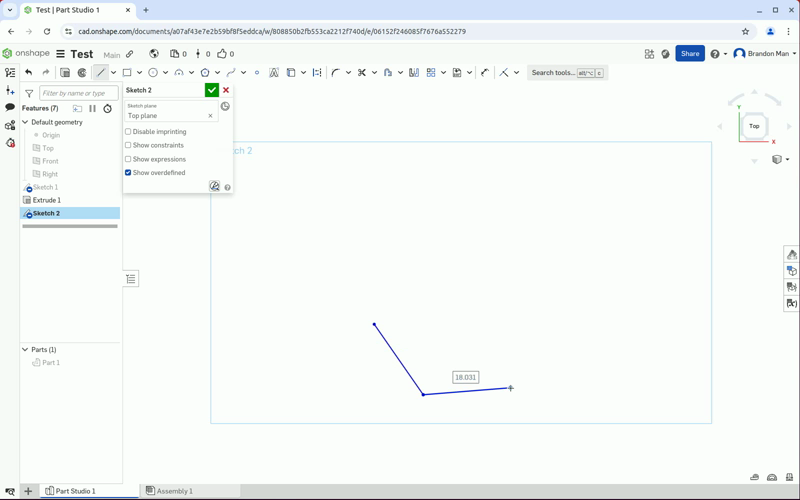
key_down(shift)
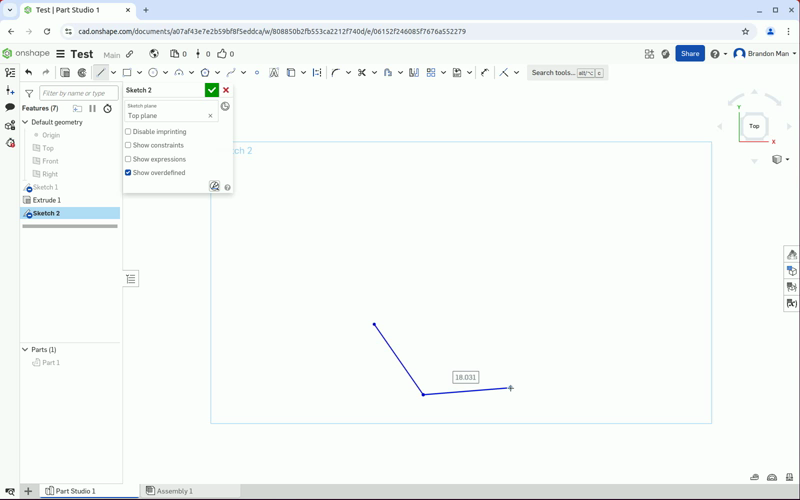
mouse_move(546, 309)
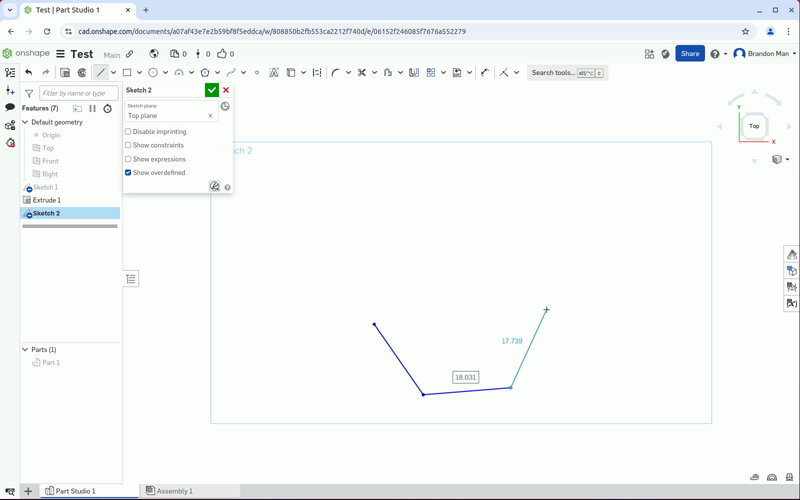
click(546, 309)
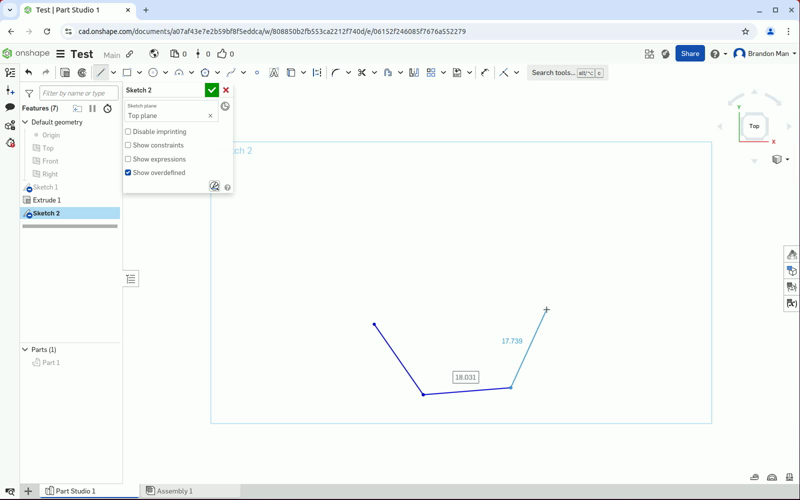
key_up(shift)
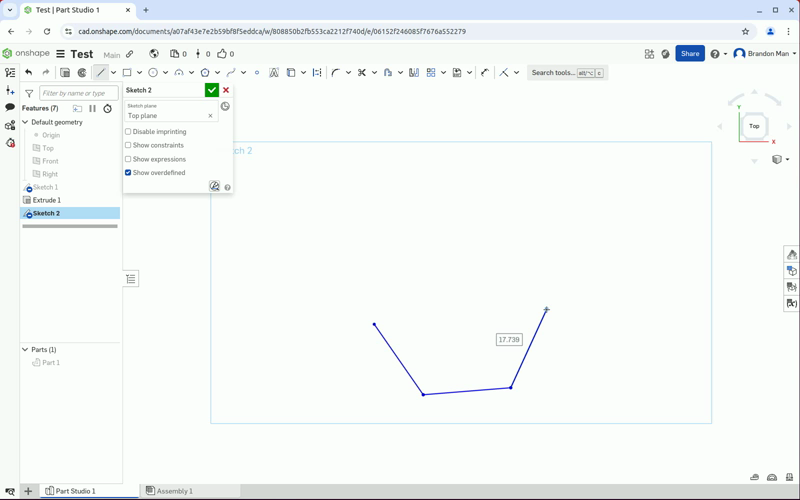
key_down(shift)
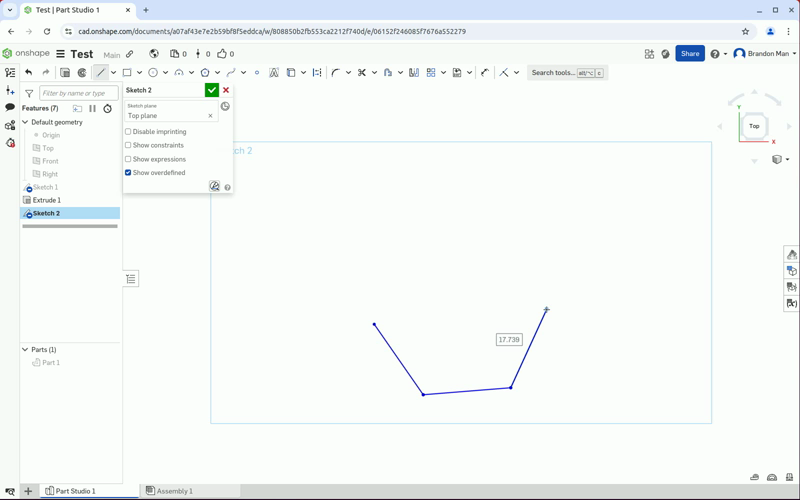
mouse_move(497, 238)
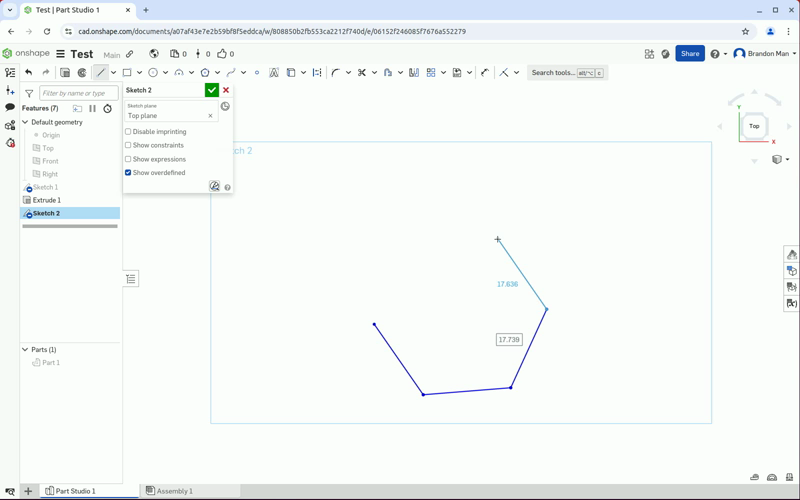
click(497, 238)
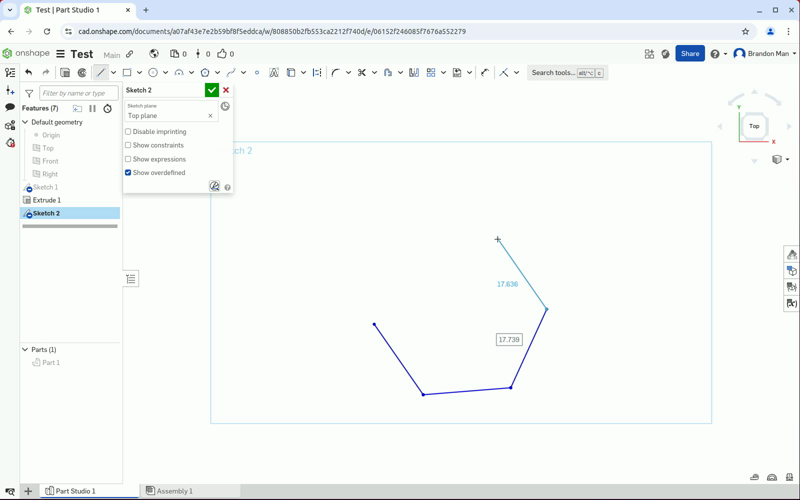
key_up(shift)
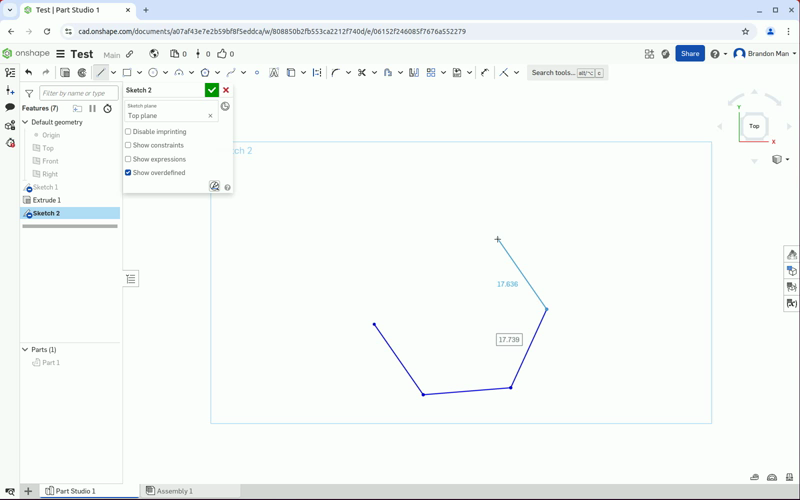
key_down(shift)
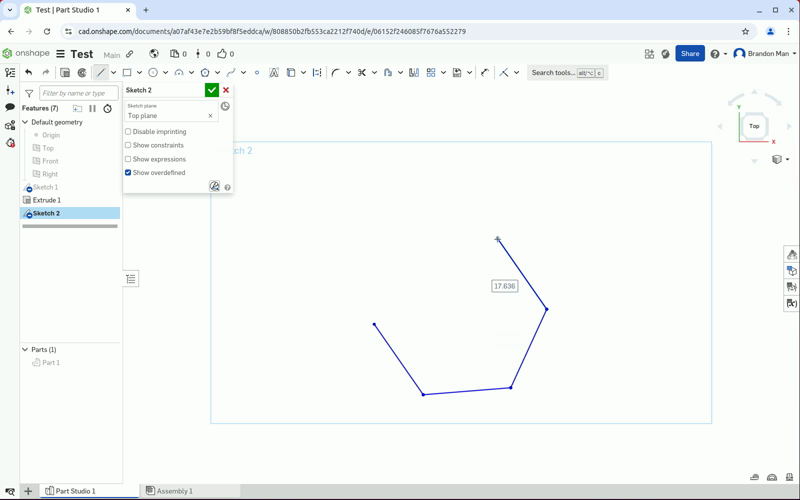
mouse_move(527, 238)
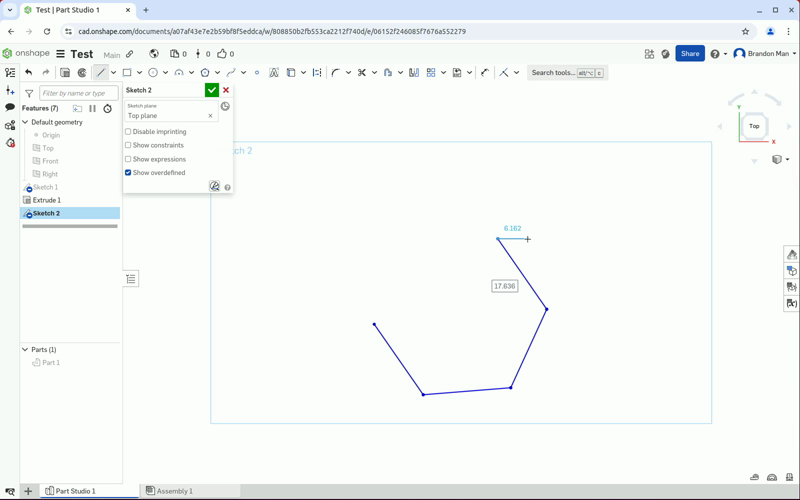
mouse_move(490, 238)
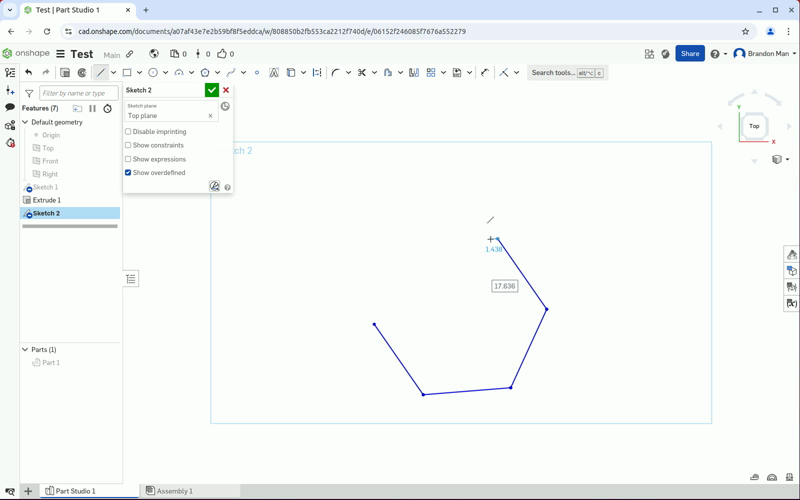
scroll(6)
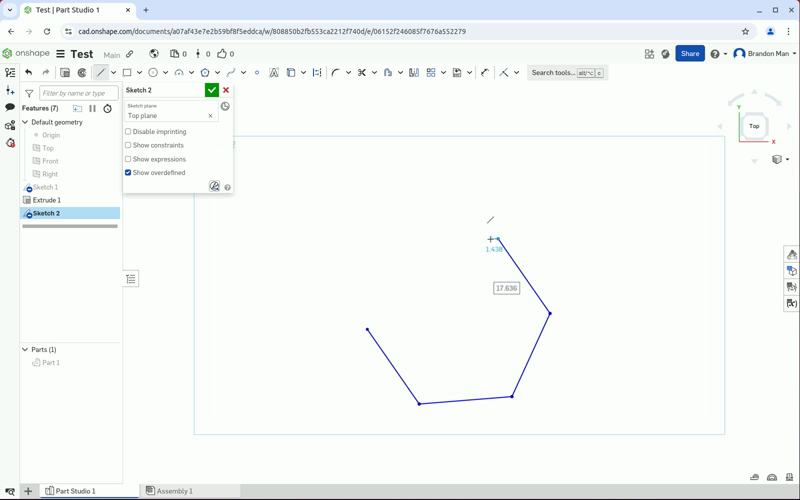
scroll(6)
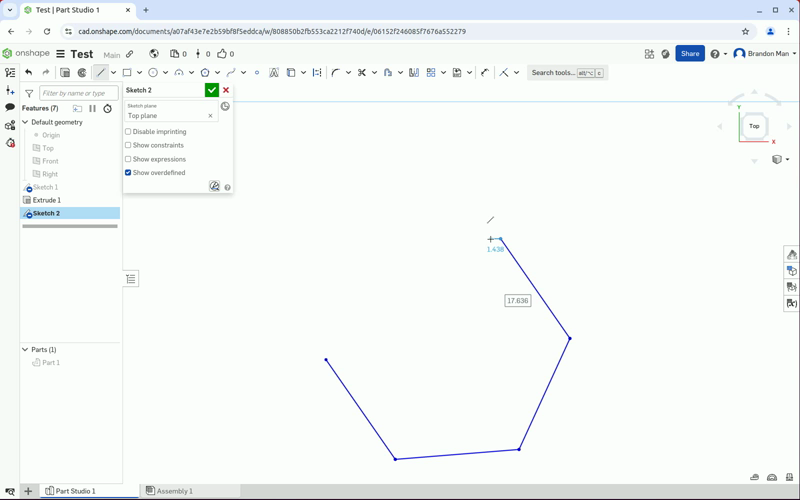
scroll(6)
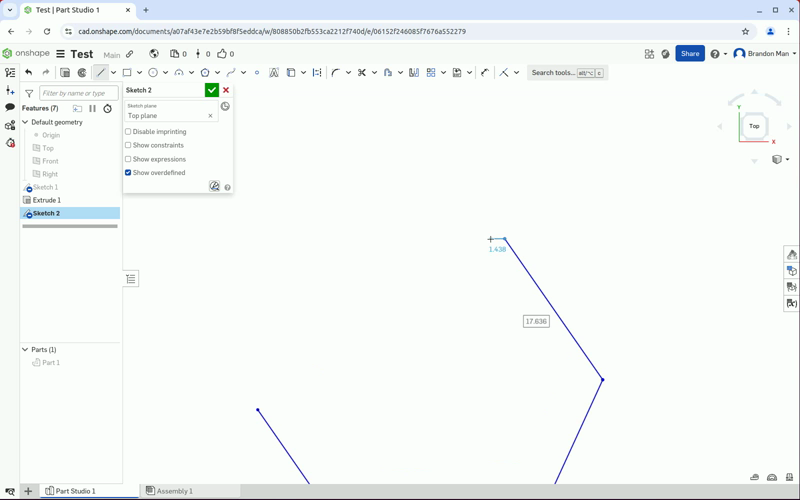
scroll(6)
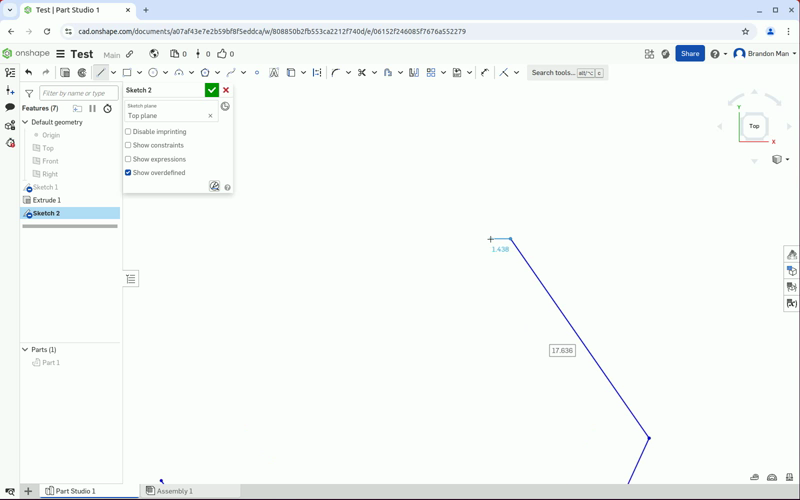
scroll(6)
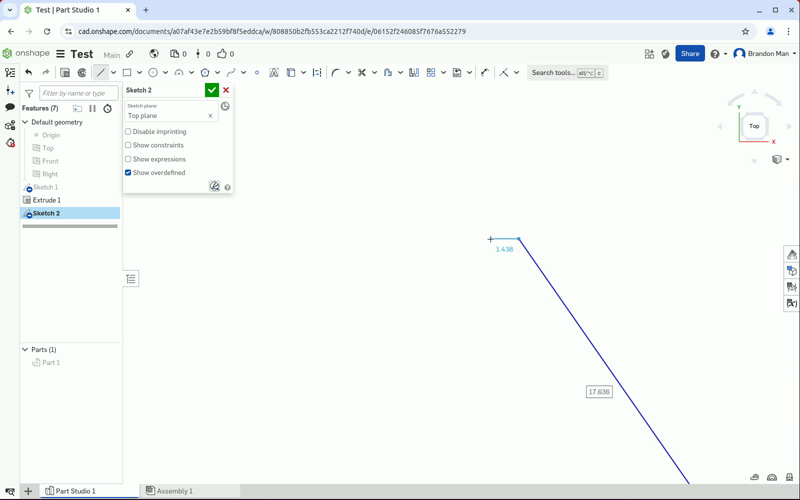
scroll(6)
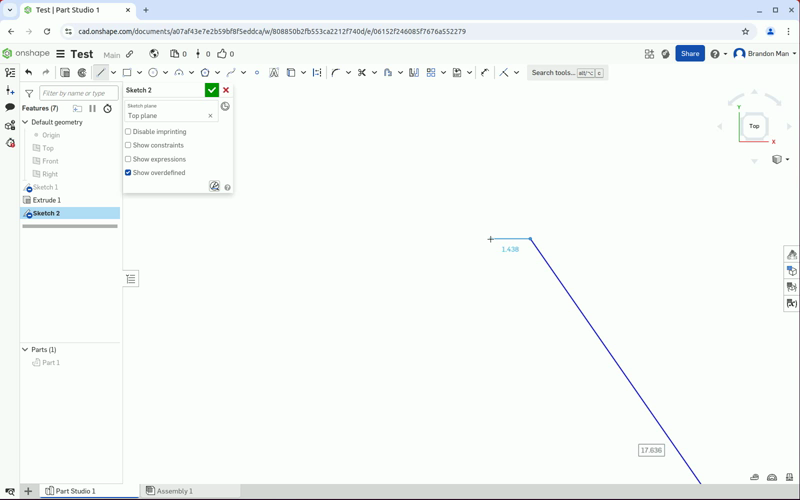
scroll(6)
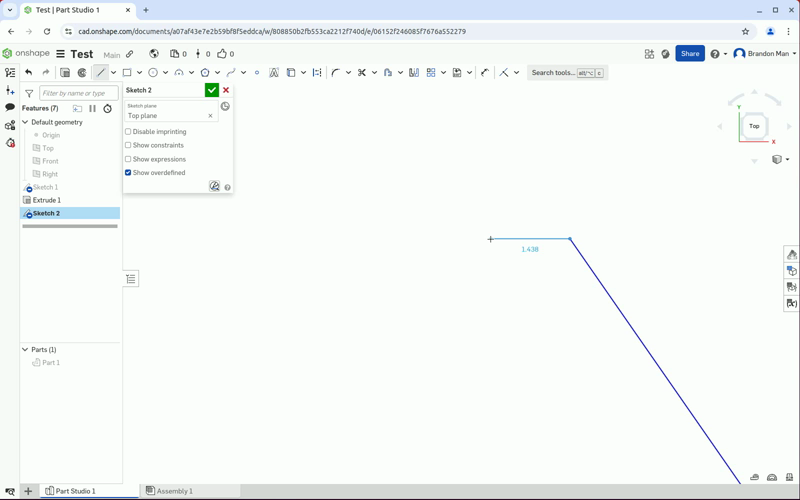
click(490, 238)
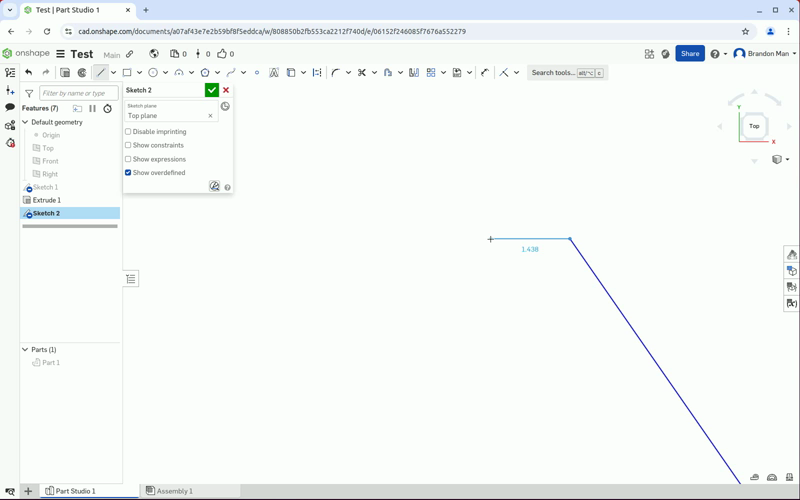
scroll(-6)
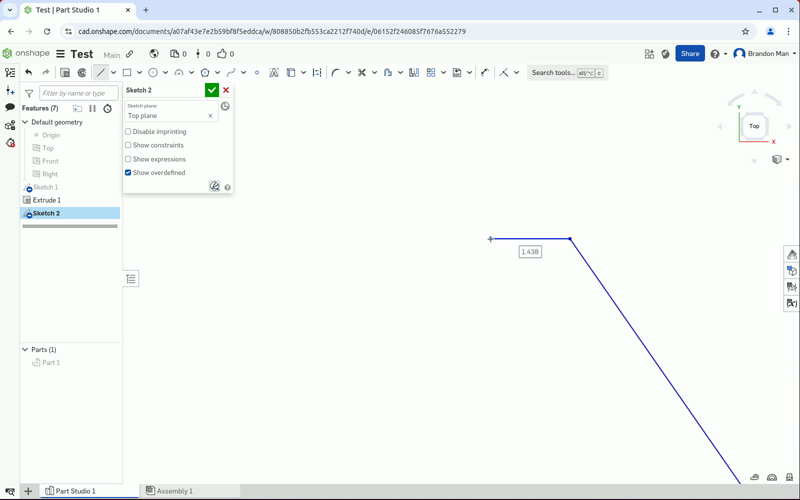
scroll(-6)
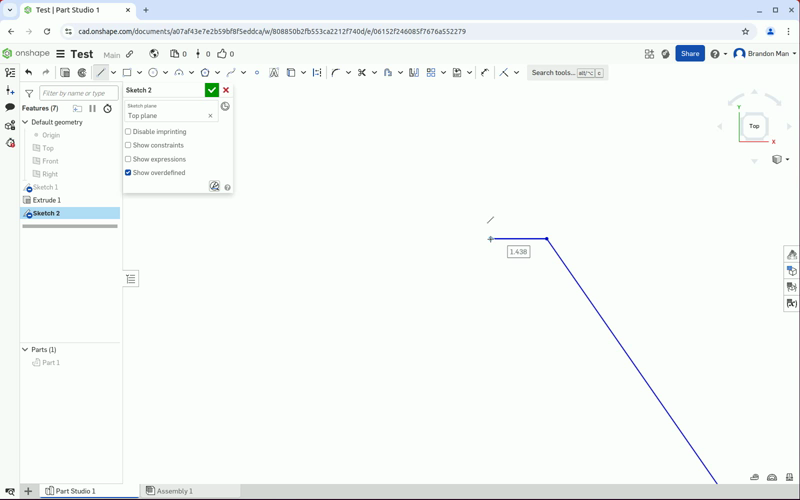
scroll(-6)
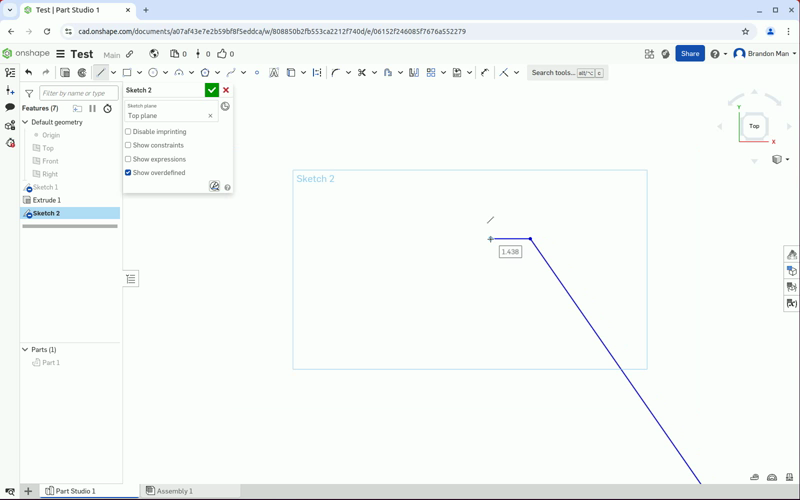
scroll(-6)
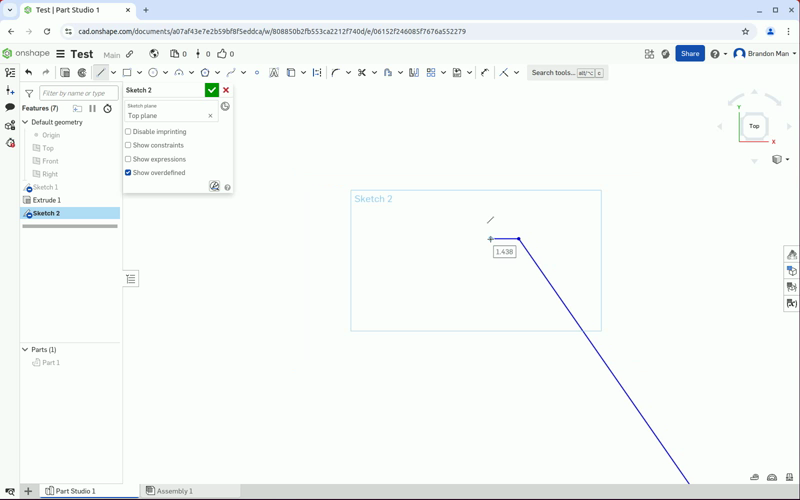
scroll(-6)
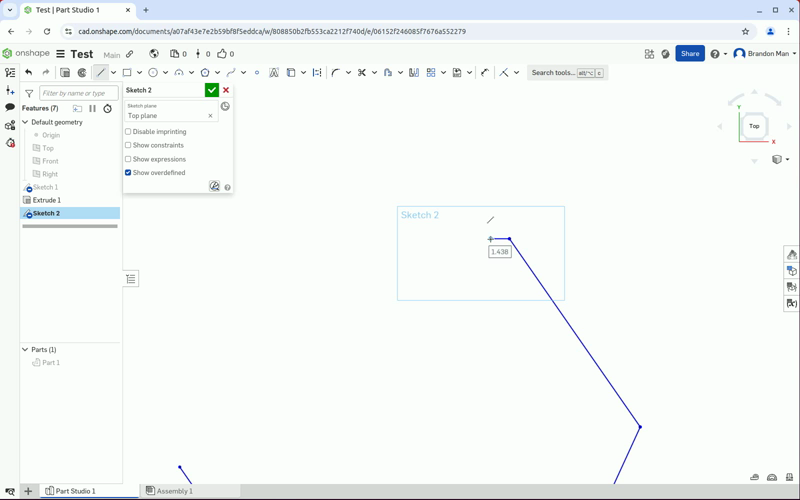
scroll(-6)
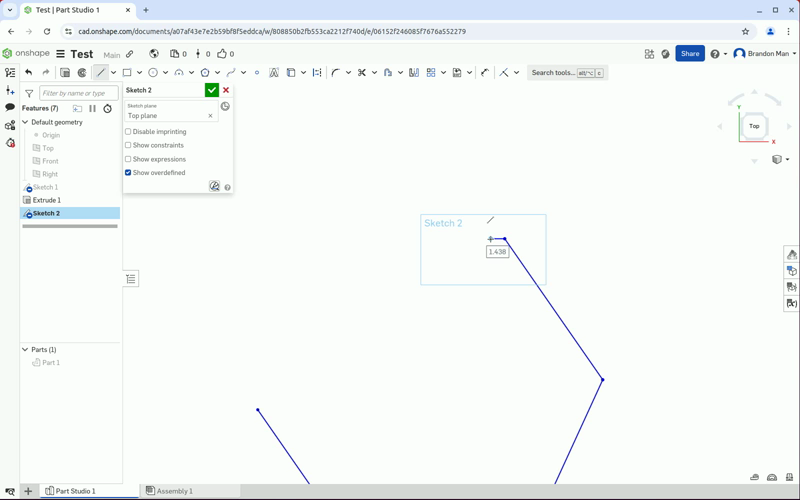
scroll(-6)
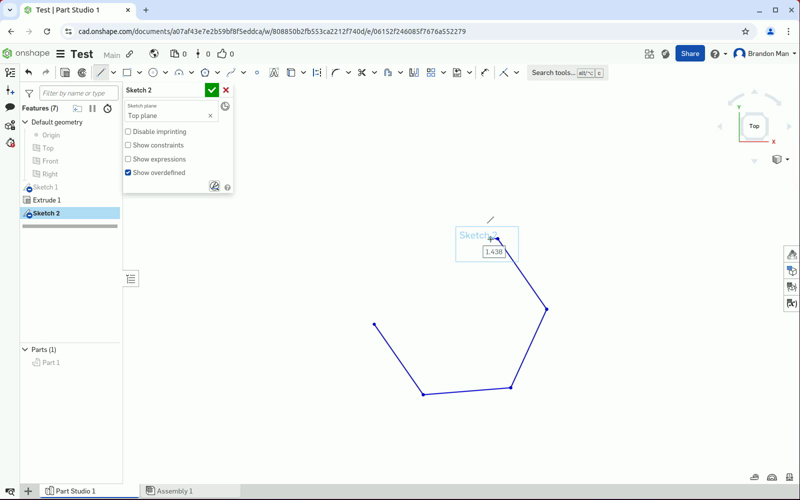
key_up(shift)
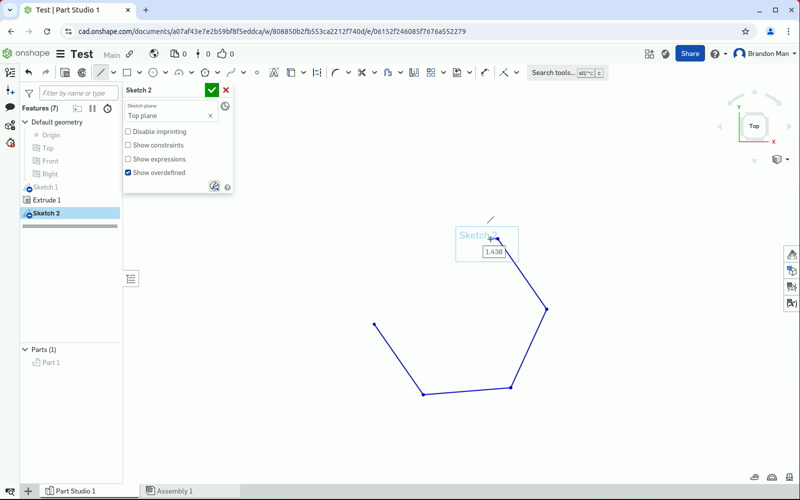
key(esc)
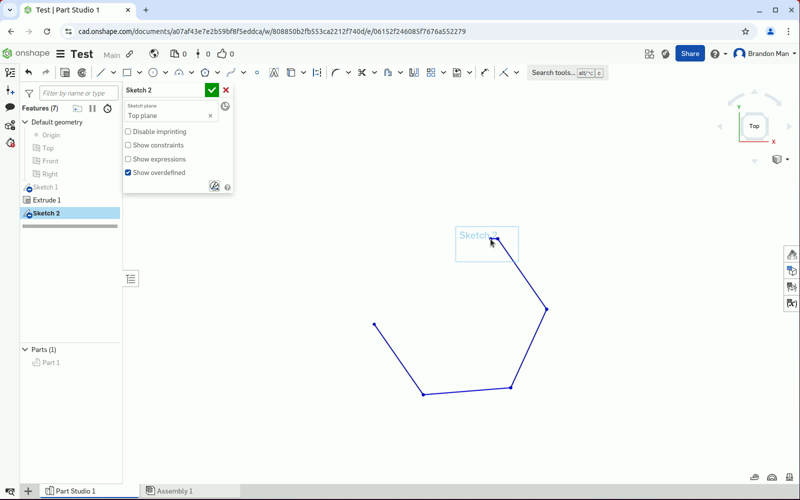
key(a)
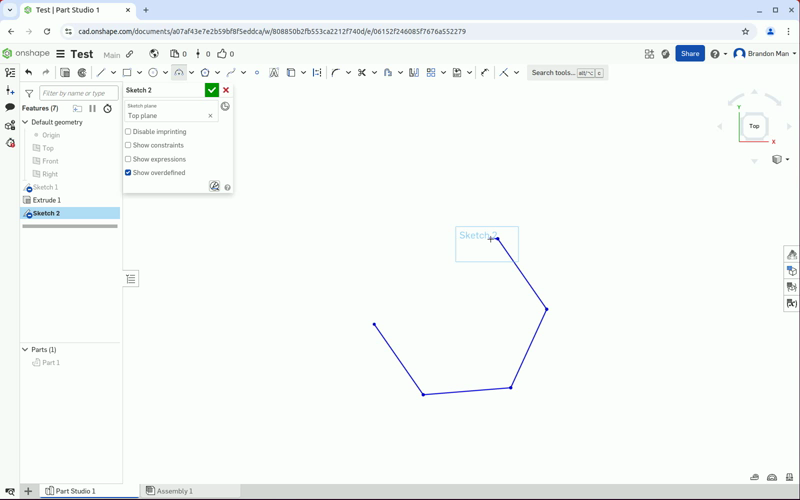
mouse_move(490, 238)
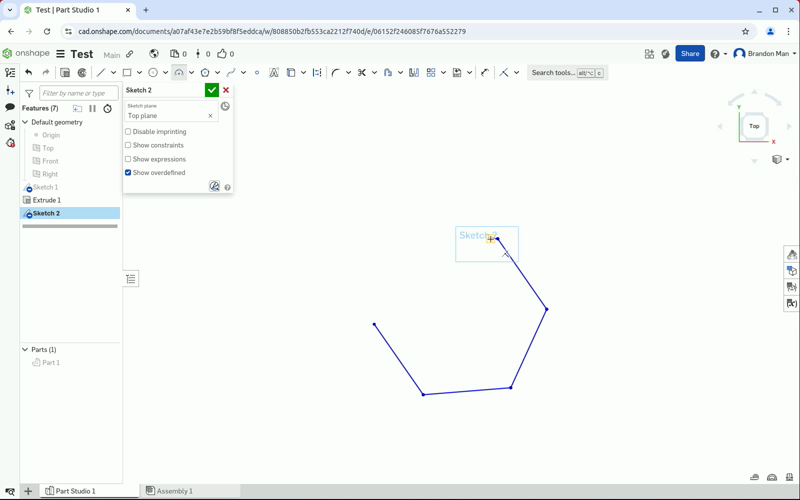
click(490, 238)
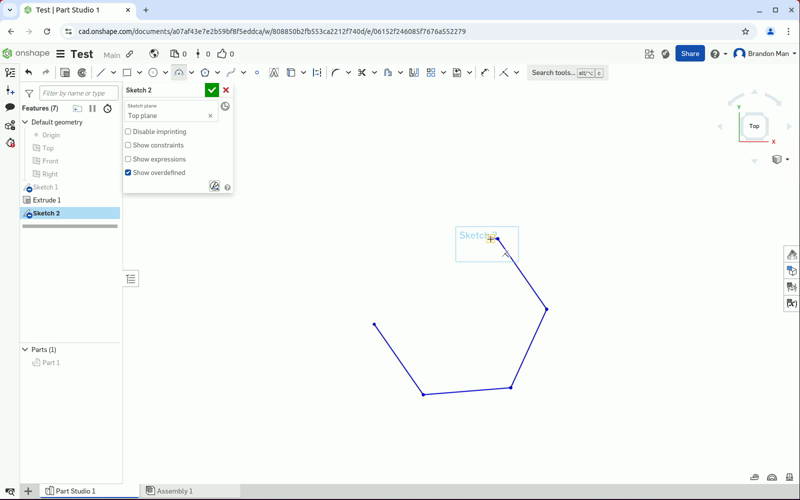
key_down(shift)
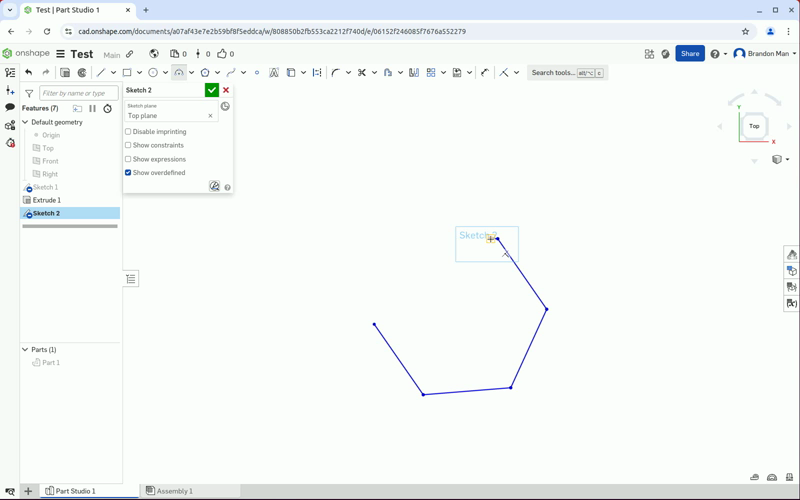
mouse_move(423, 243)
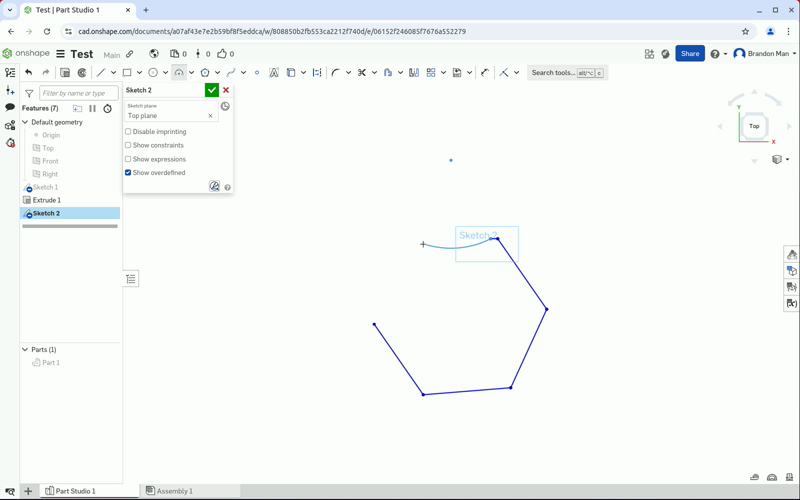
click(423, 243)
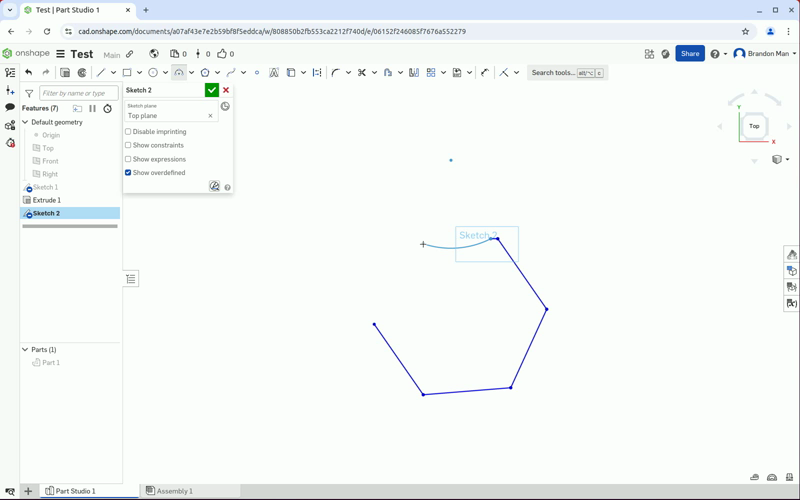
mouse_move(464, 336)
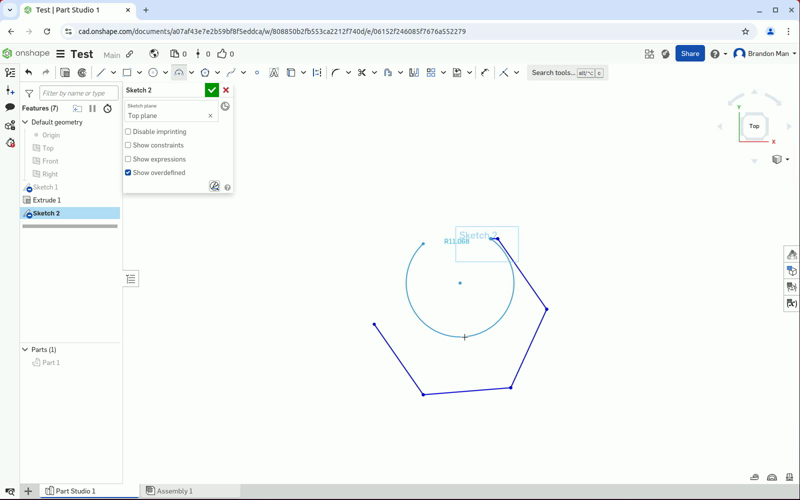
click(464, 336)
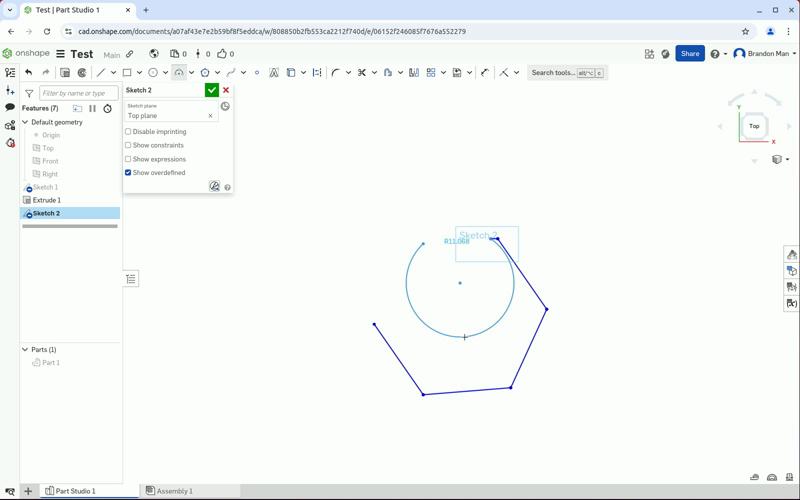
key_up(shift)
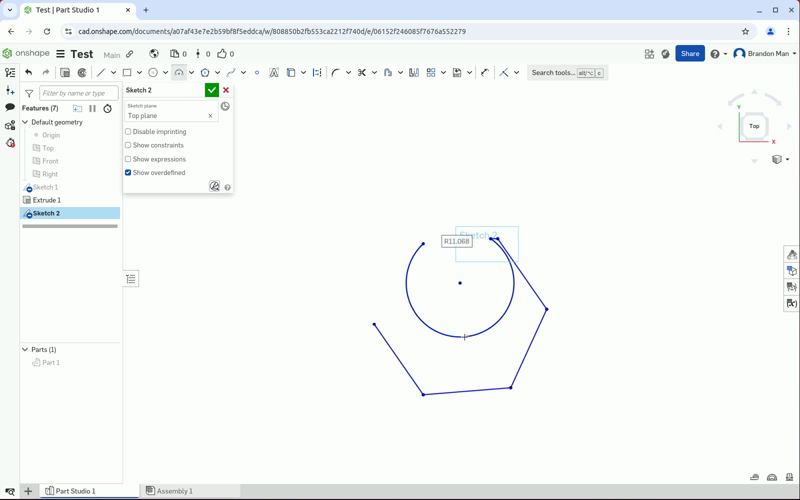
key(esc)
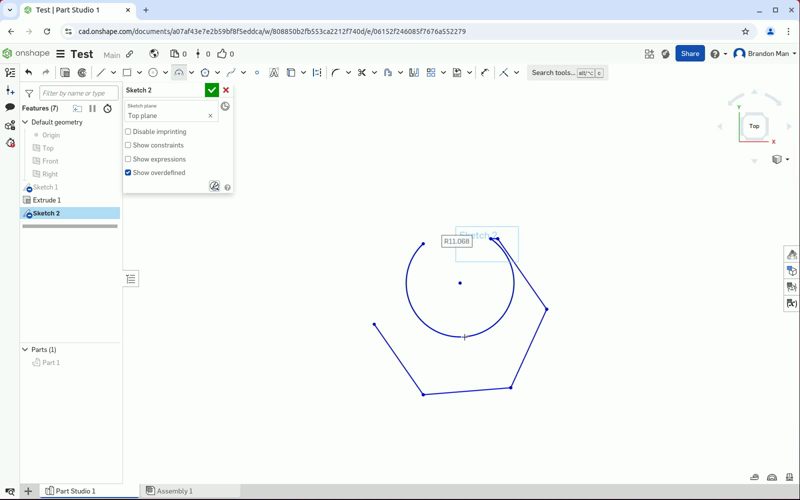
key(l)
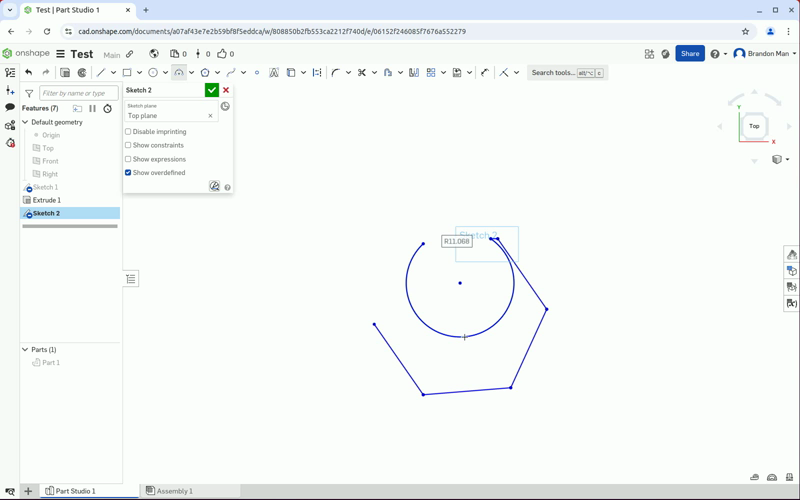
mouse_move(423, 243)
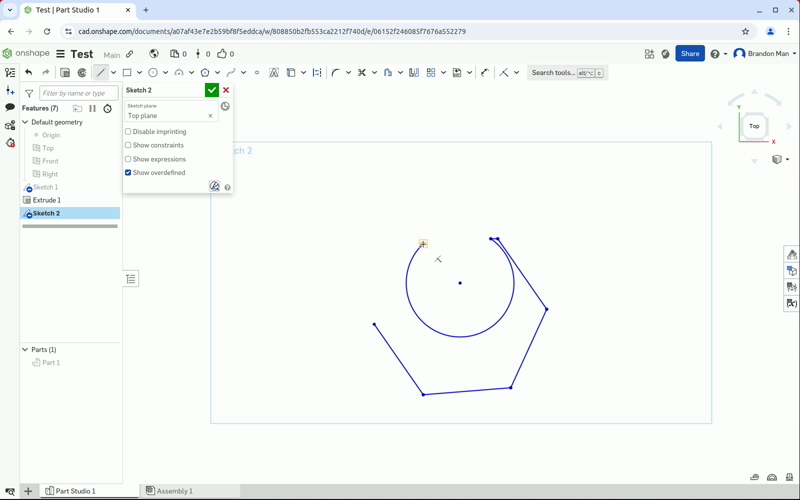
click(423, 243)
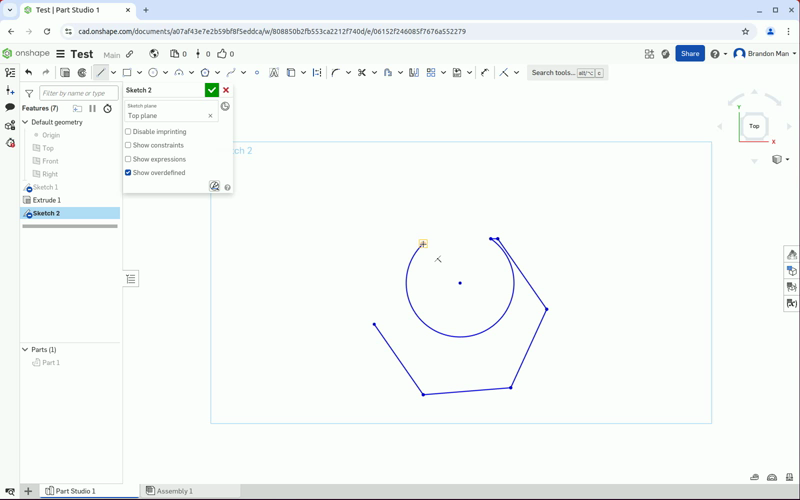
key_down(shift)
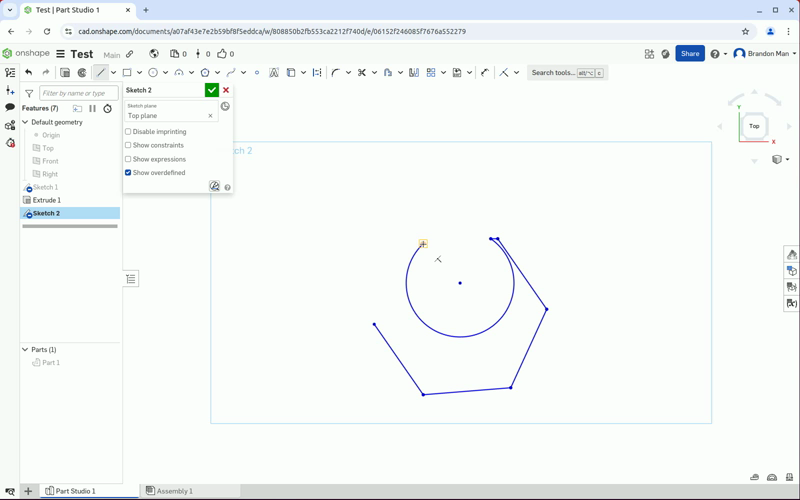
mouse_move(453, 243)
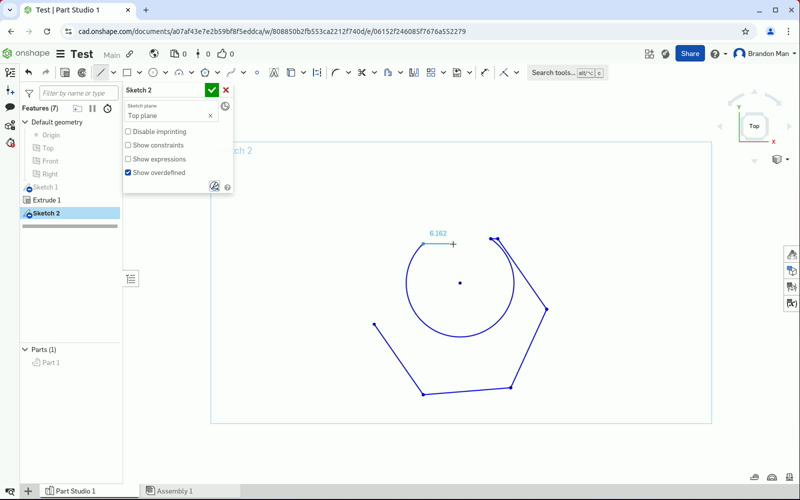
mouse_move(410, 245)
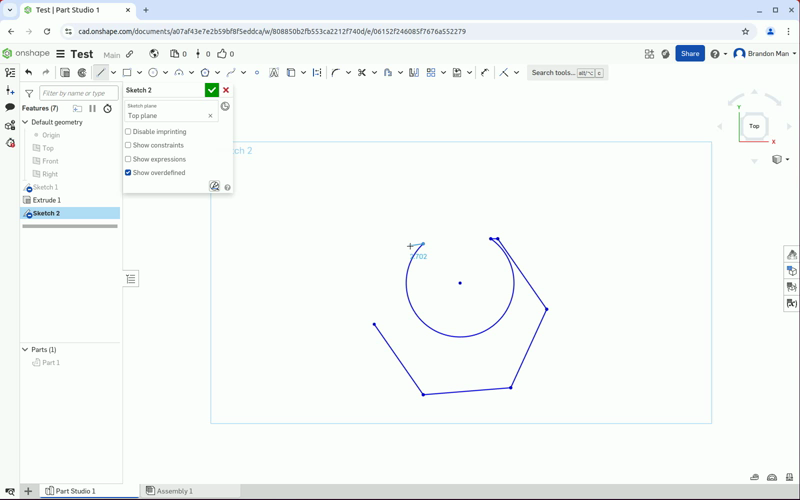
click(410, 245)
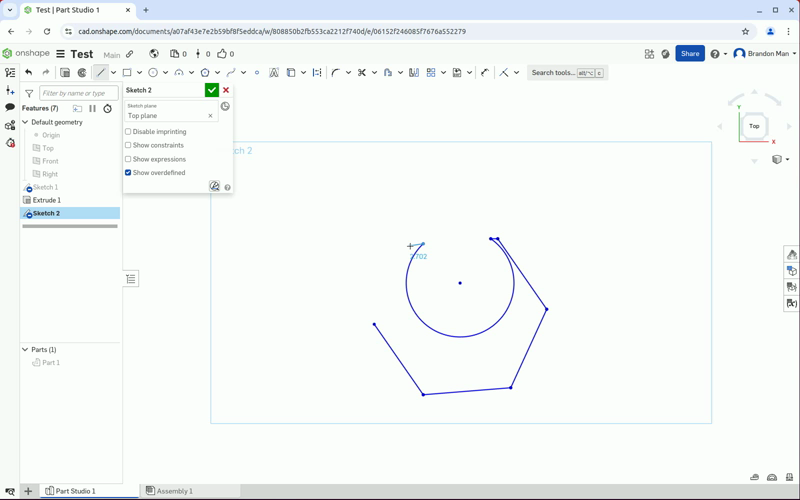
key_up(shift)
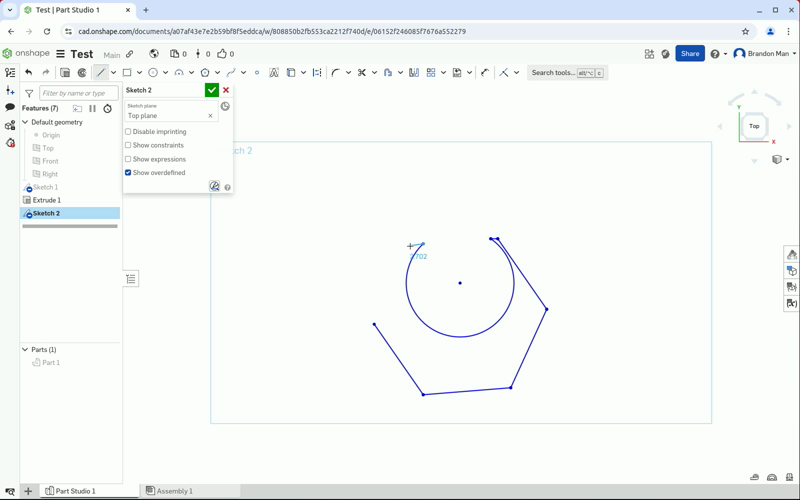
key_down(shift)
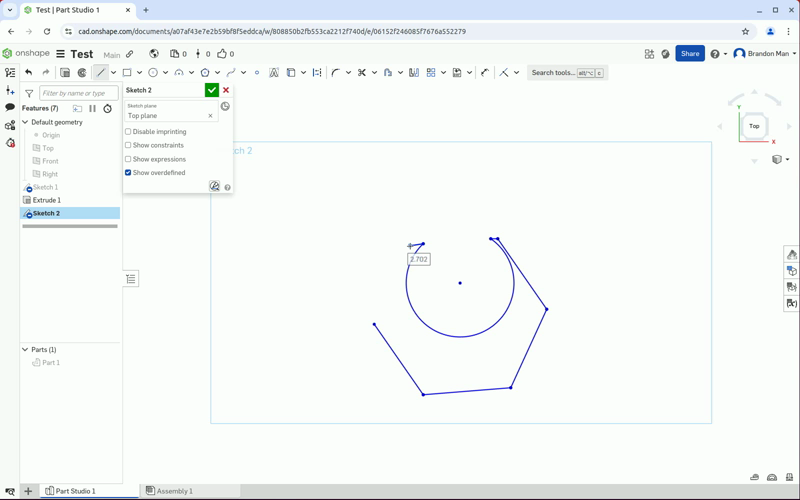
mouse_move(374, 324)
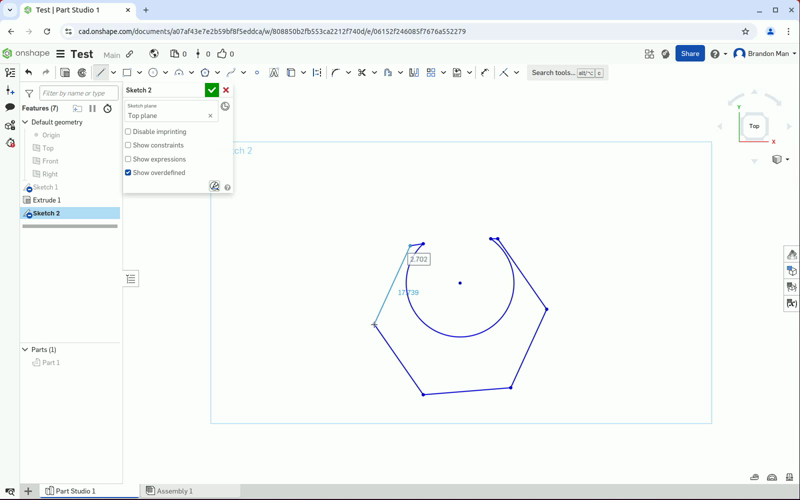
key_up(shift)
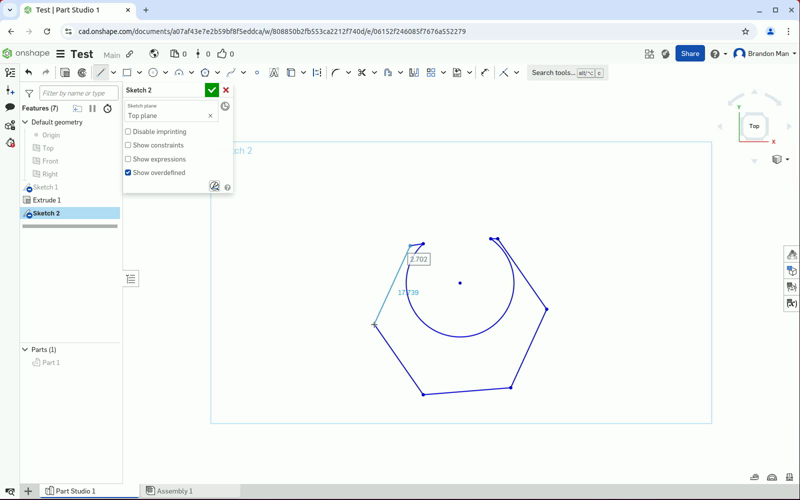
click(374, 324)
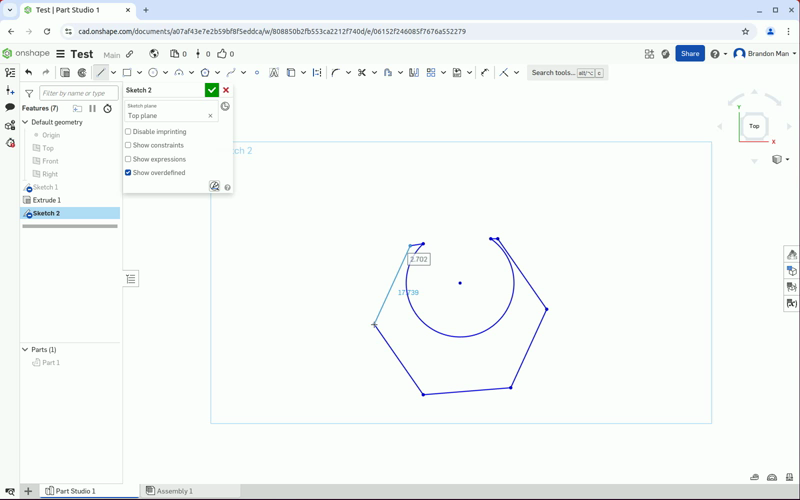
key(esc)
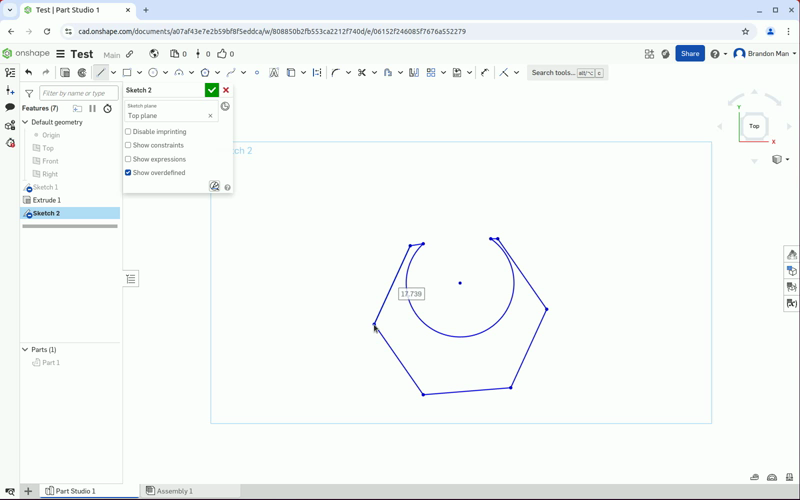
mouse_move(524, 301)
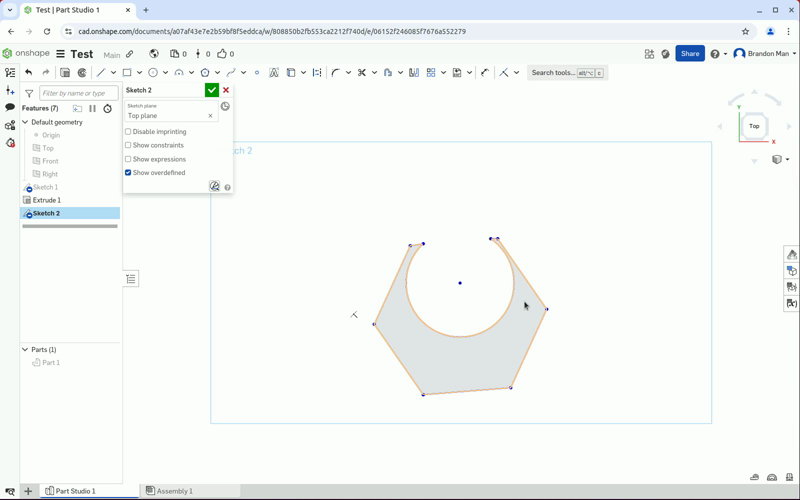
click(524, 301)
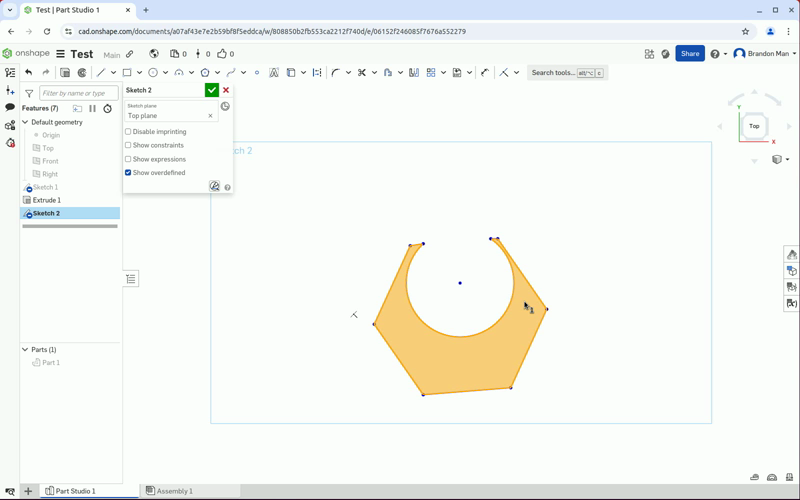
mouse_move(73, 352)
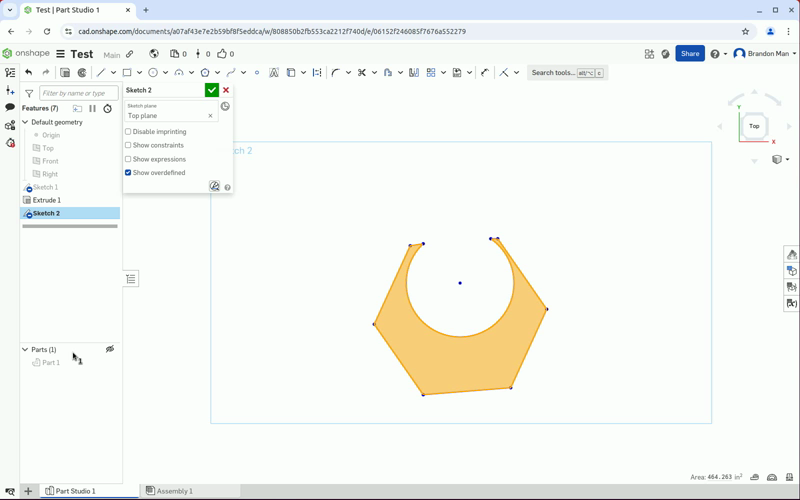
key(shift+y)
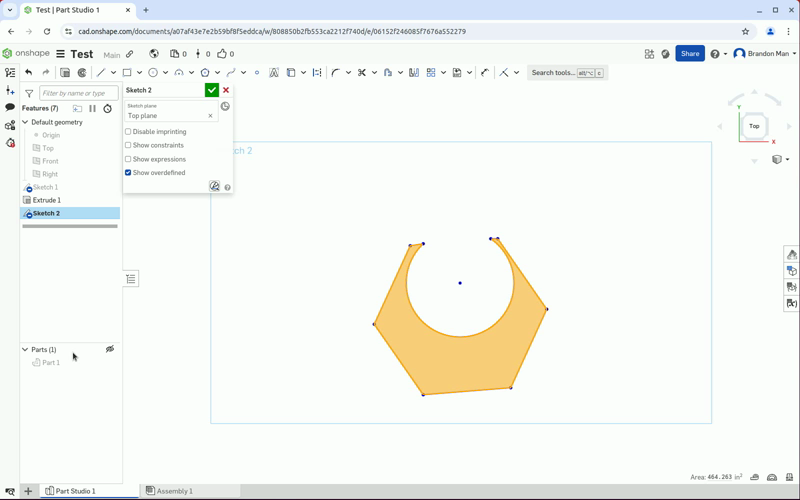
key(shift+e)
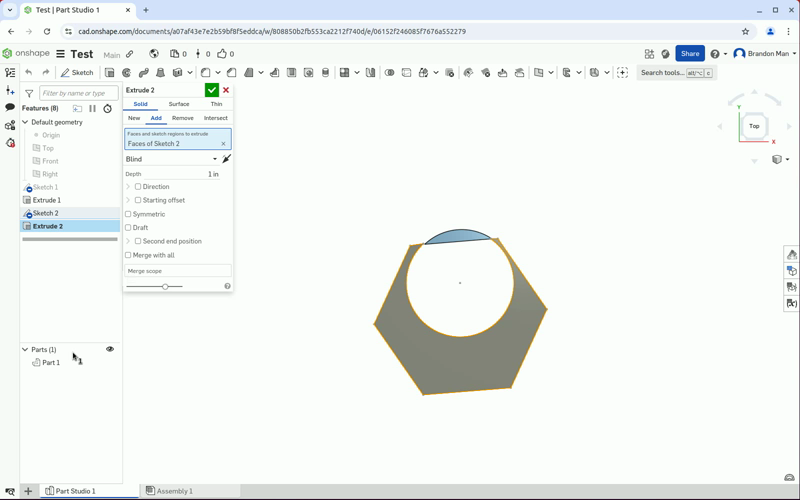
mouse_move(143, 106)
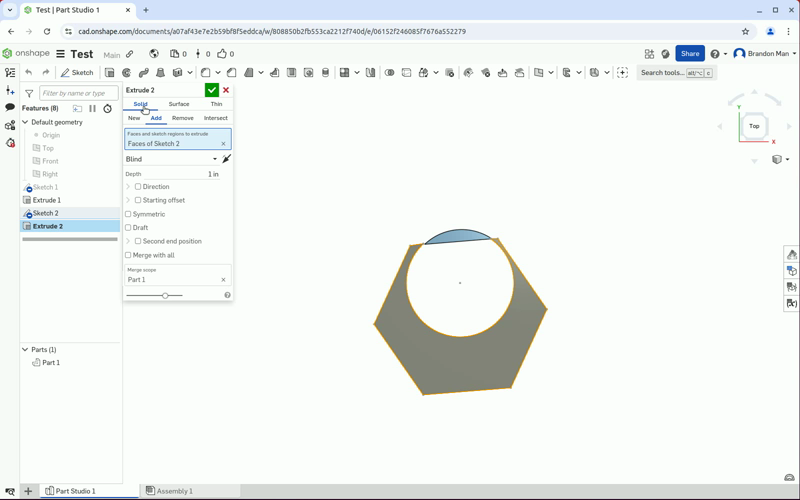
click(143, 106)
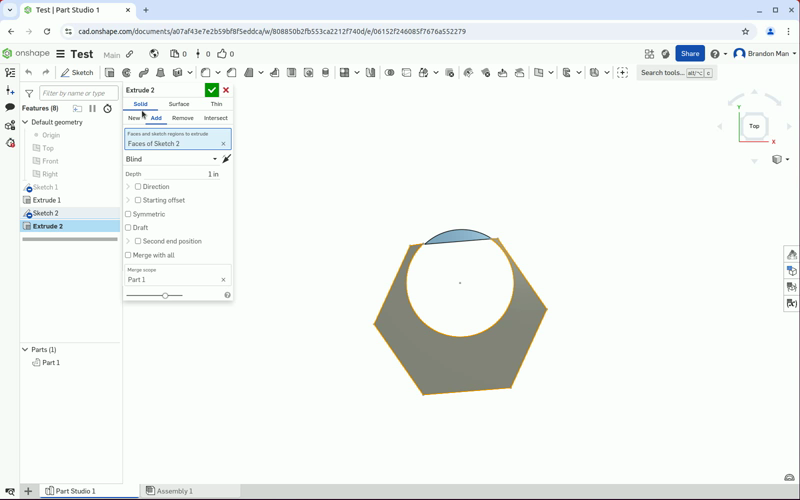
mouse_move(137, 120)
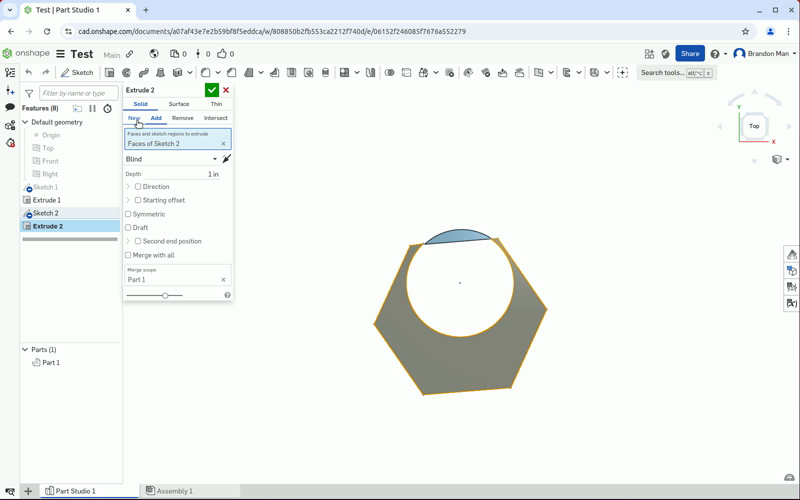
click(137, 120)
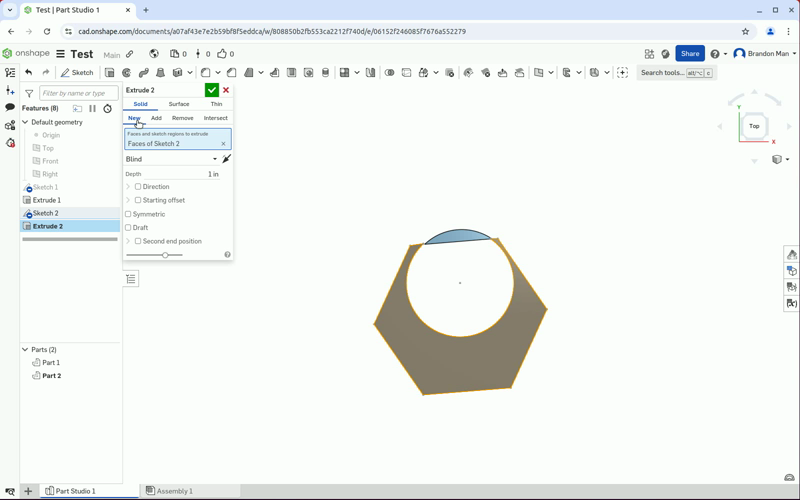
key(tab, 4)
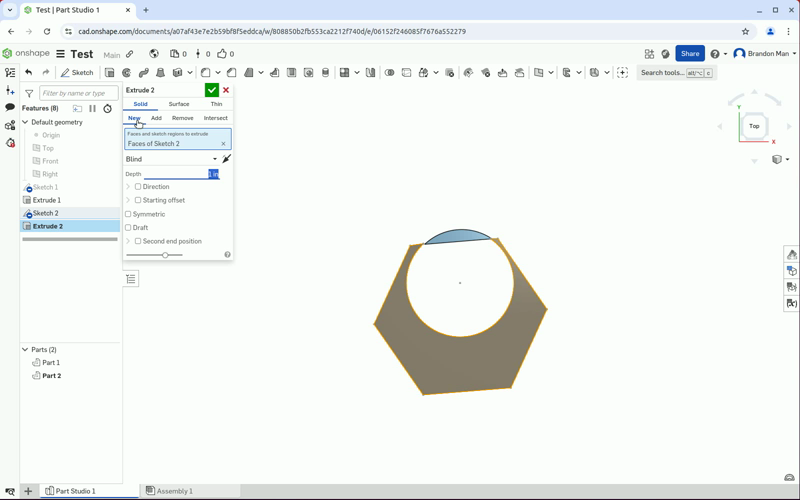
text(0.722)
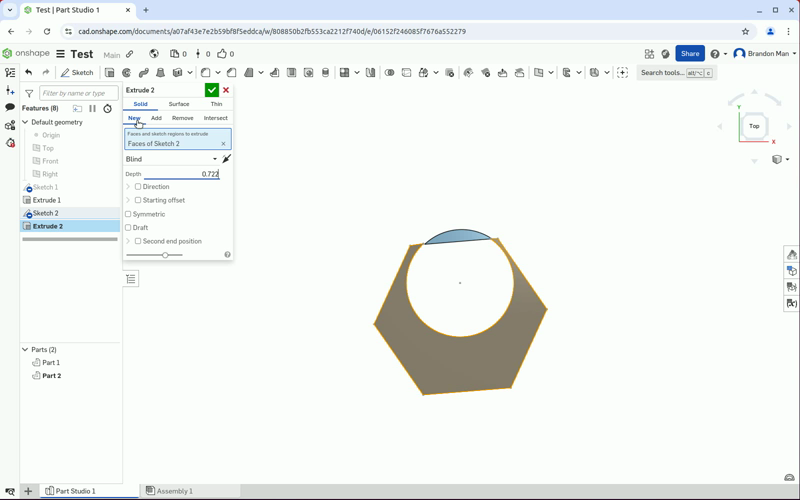
key(enter)
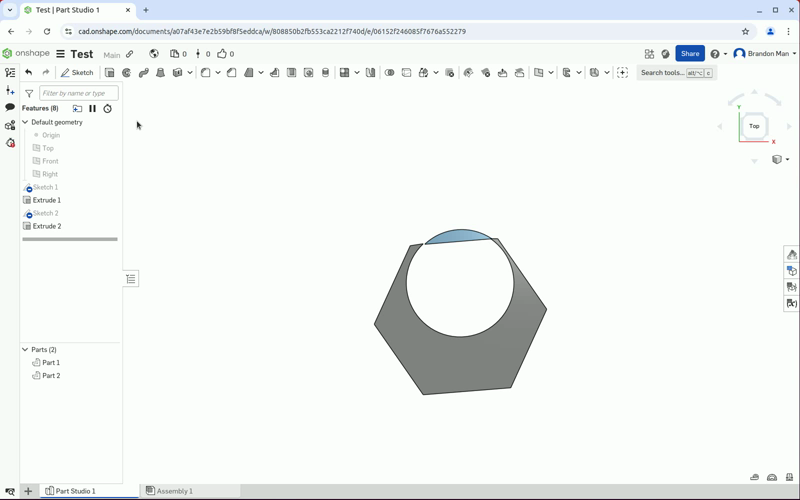
key(shift+h)
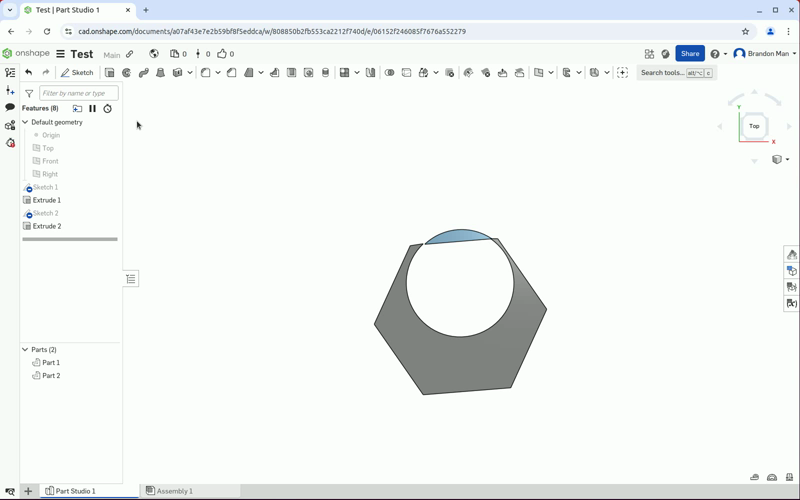
key(shift+h)
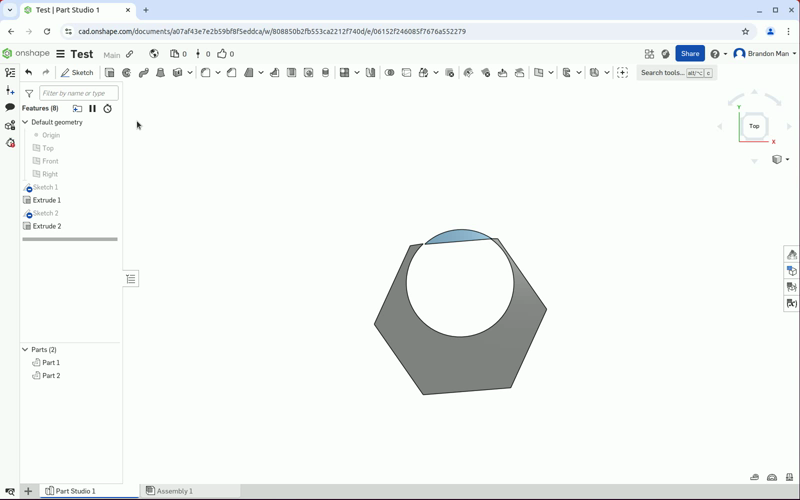
mouse_move(73, 189)
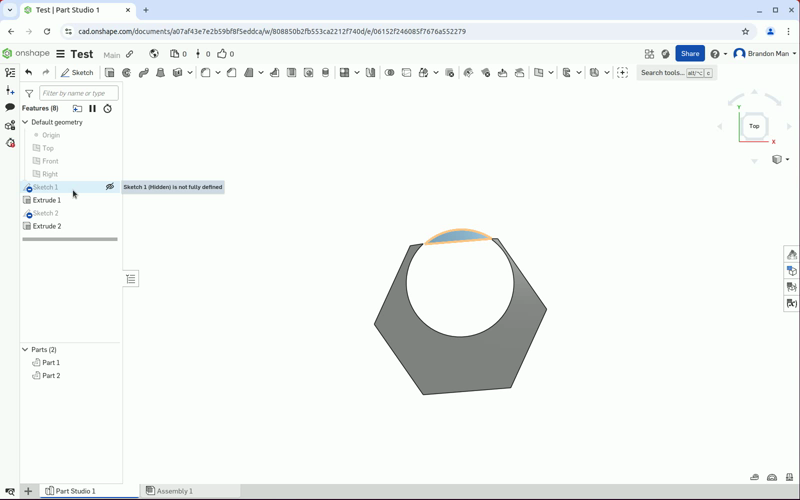
click(73, 189)
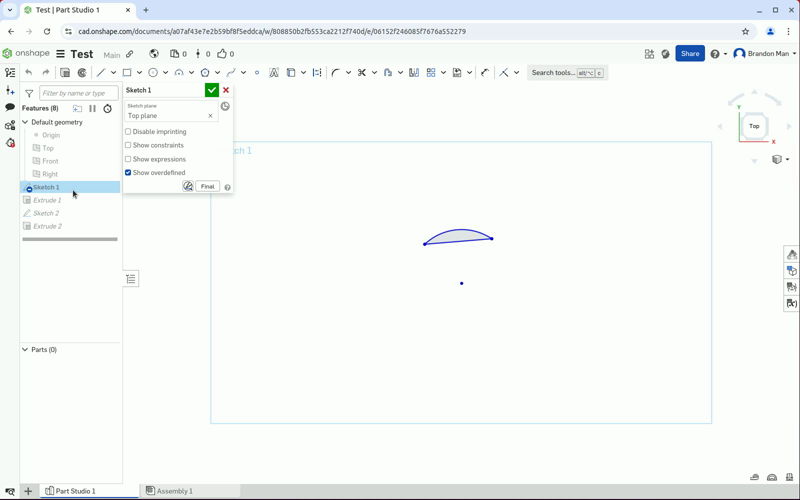
mouse_move(229, 92)
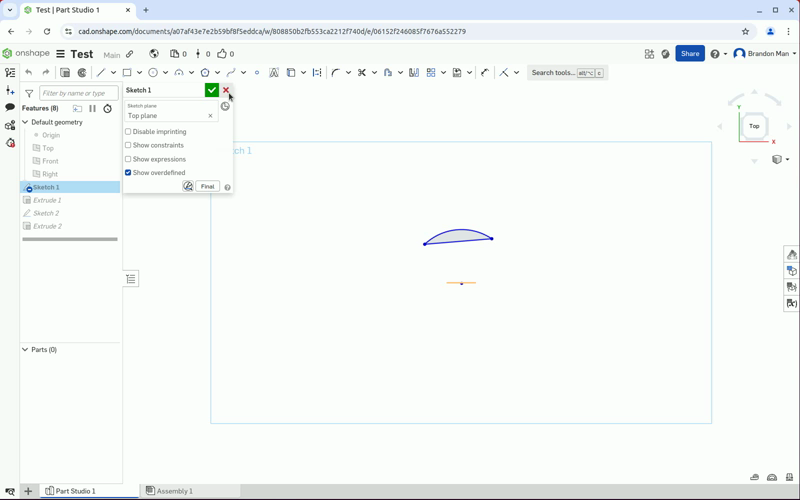
click(229, 92)
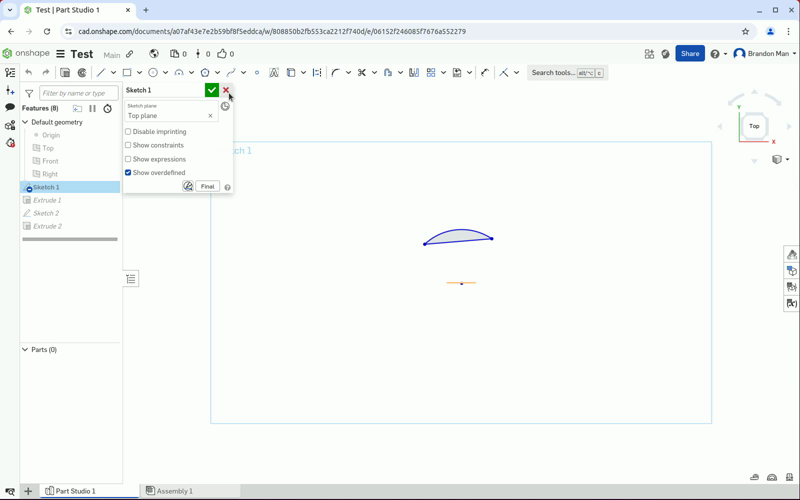
key(shift+s)
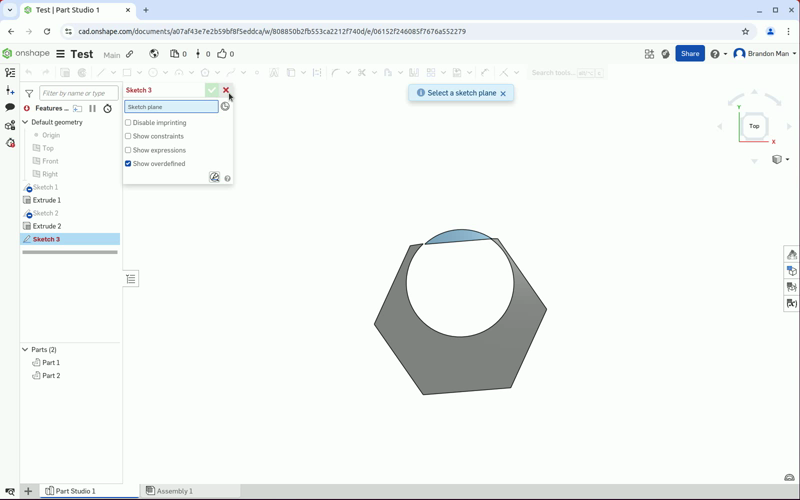
mouse_move(73, 150)
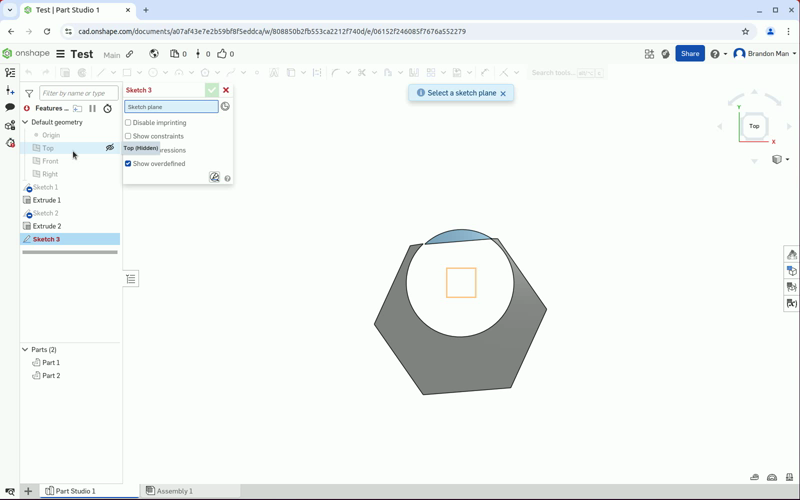
click(73, 150)
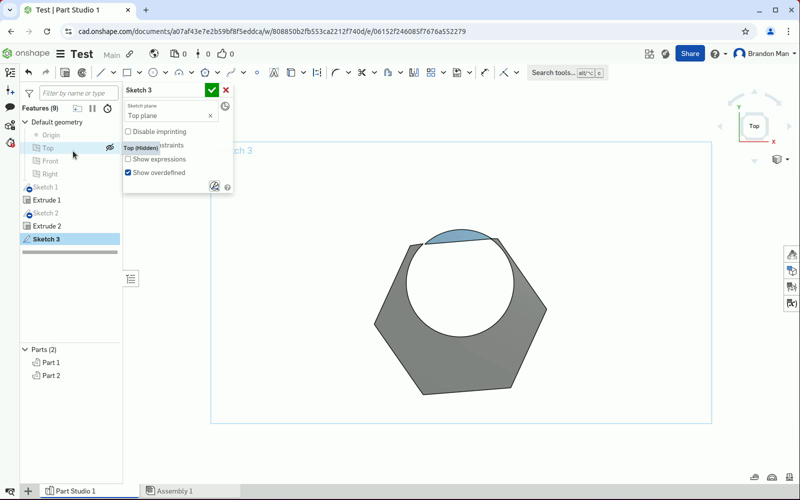
mouse_move(73, 352)
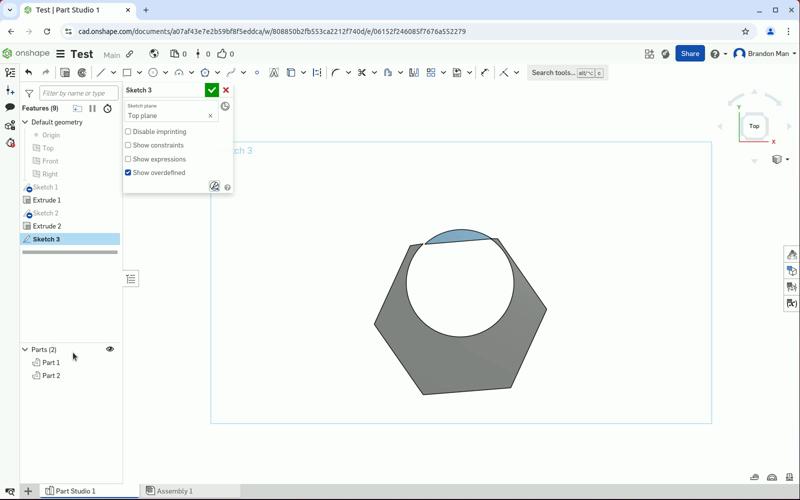
key(y)
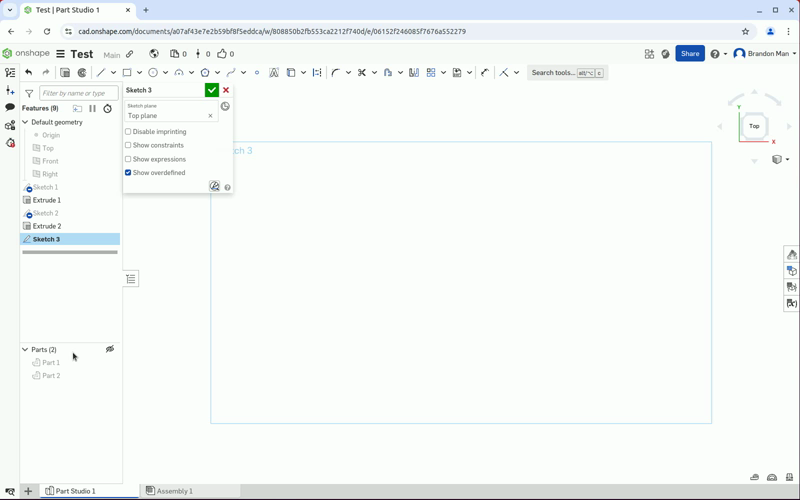
key(a)
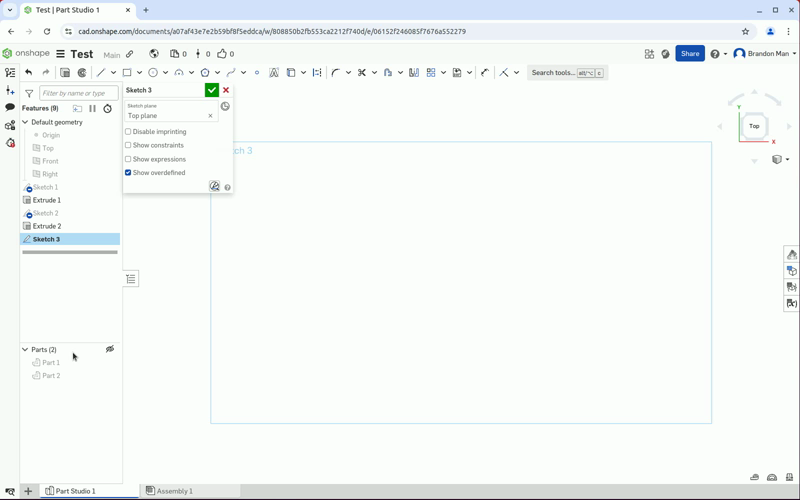
key_down(shift)
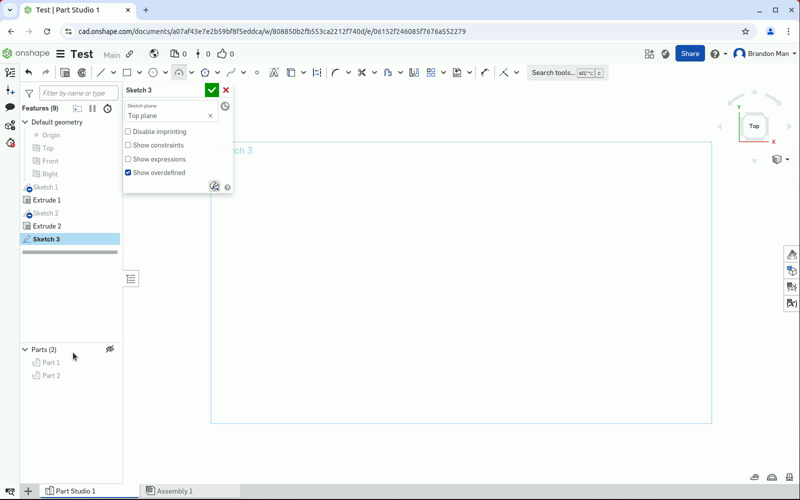
mouse_move(424, 244)
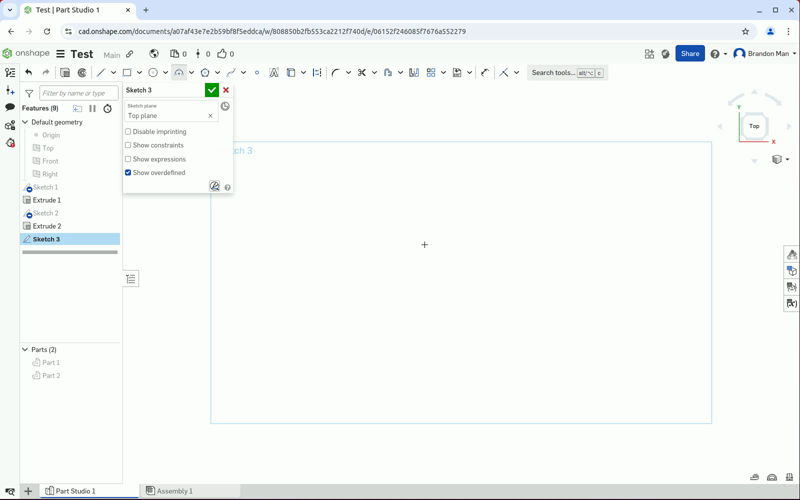
click(424, 244)
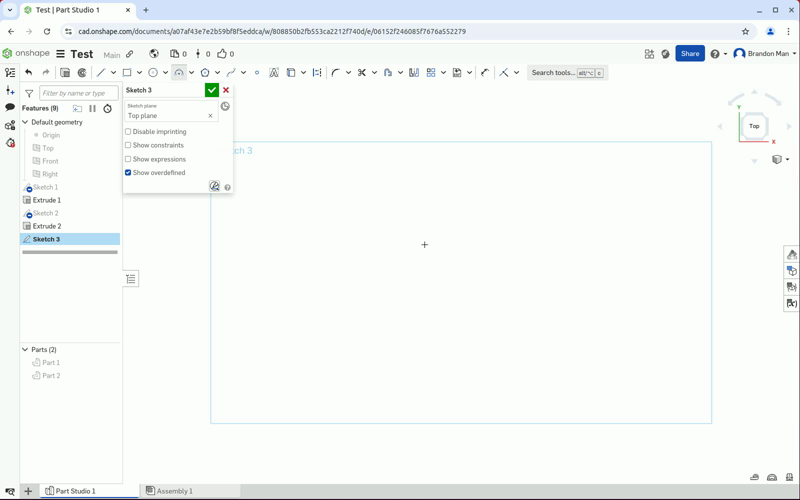
key_up(shift)
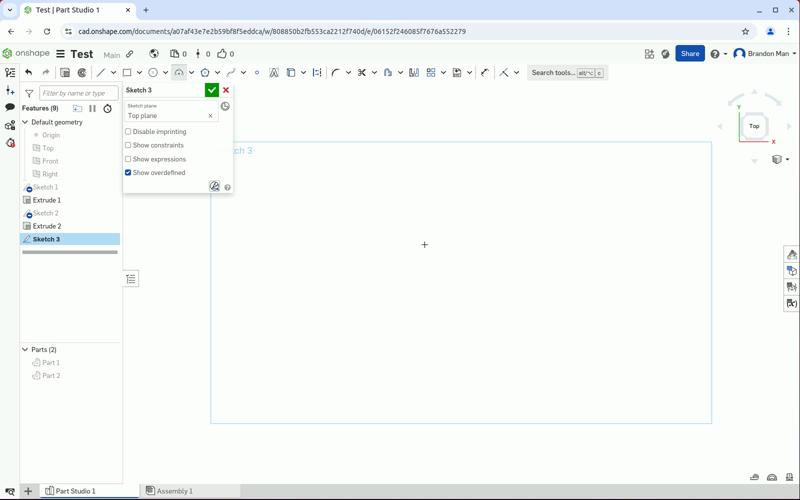
key_down(shift)
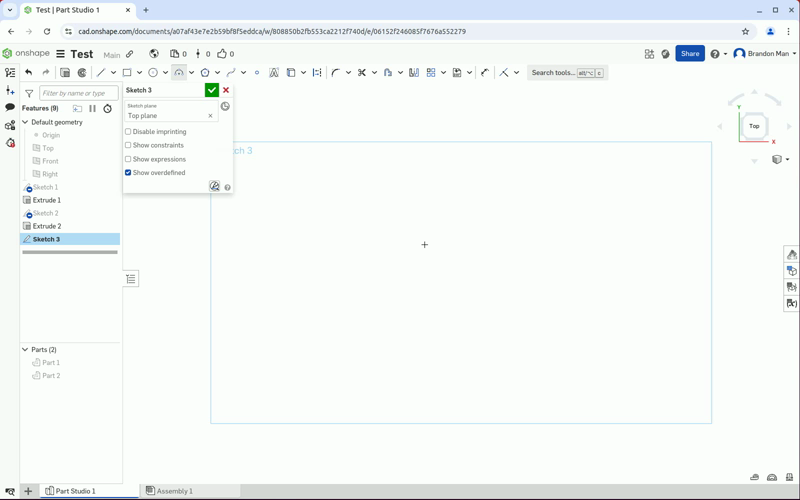
mouse_move(492, 238)
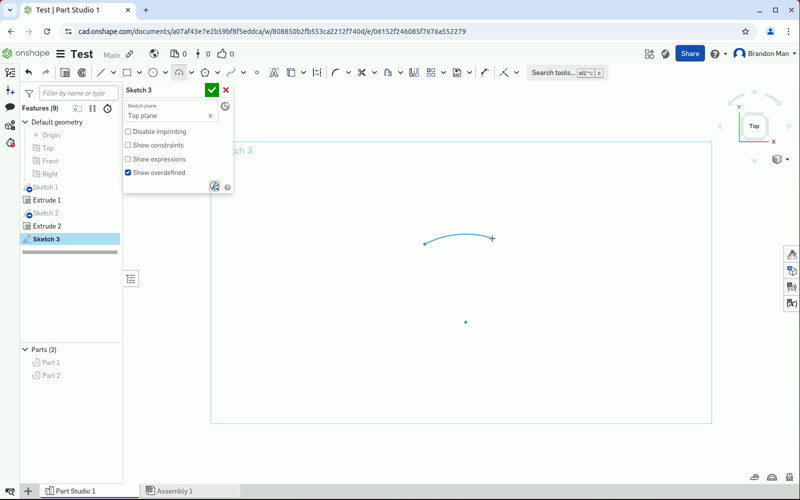
click(492, 238)
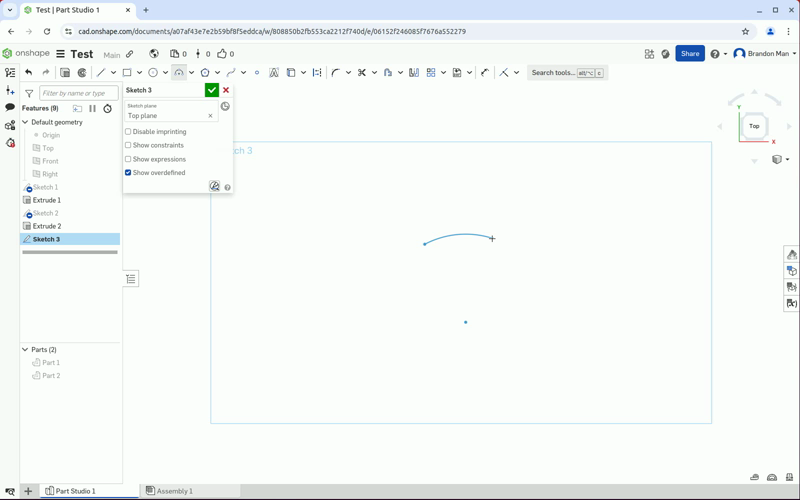
mouse_move(466, 337)
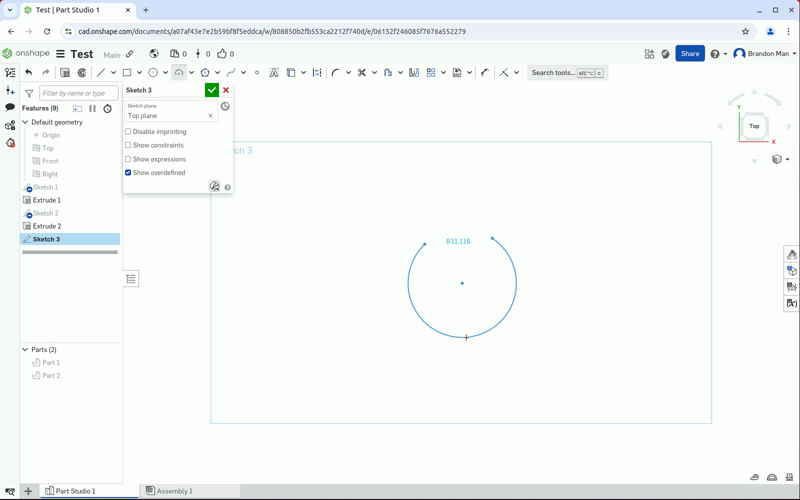
click(466, 337)
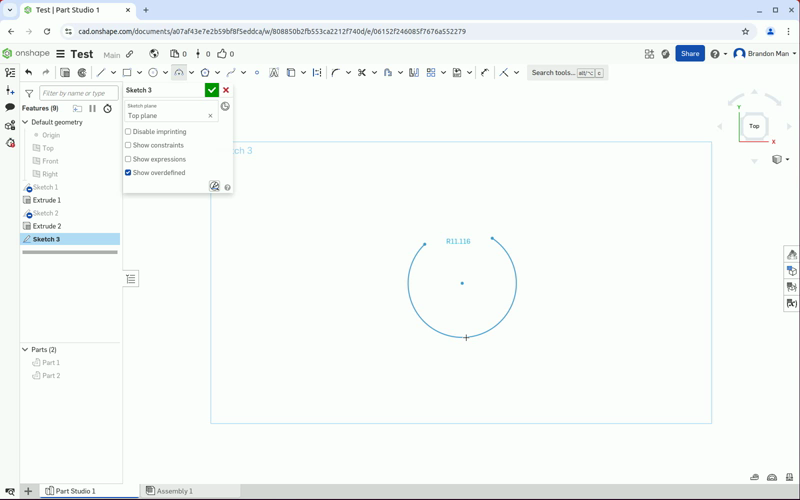
key_up(shift)
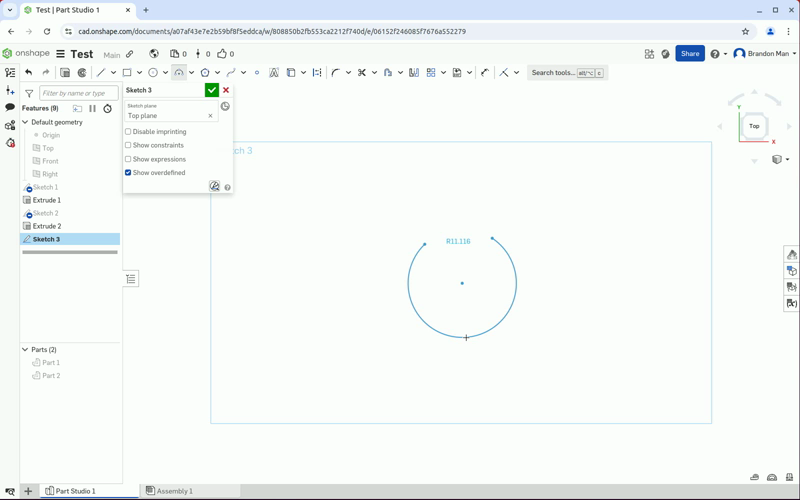
key(esc)
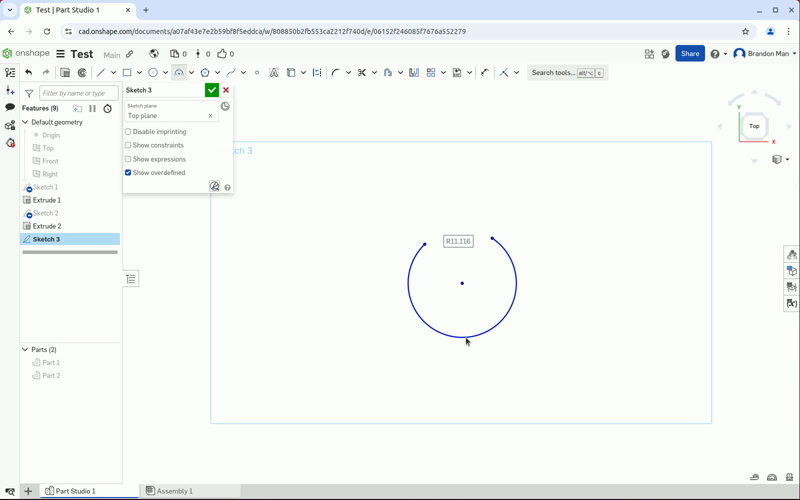
key(l)
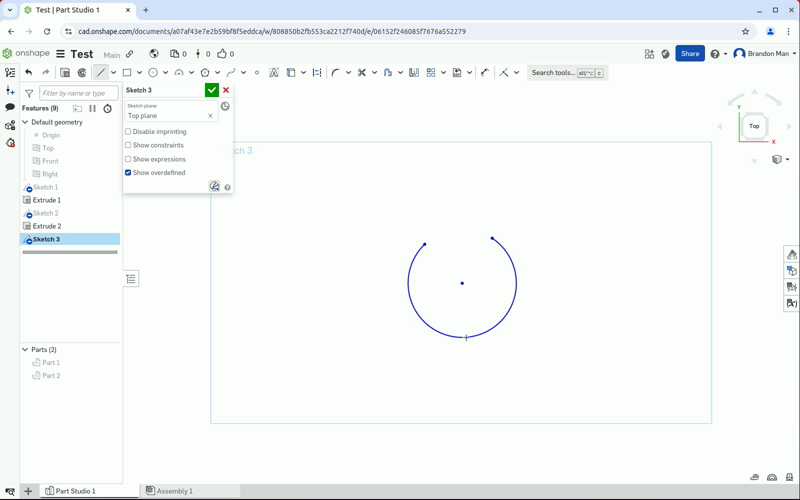
mouse_move(492, 238)
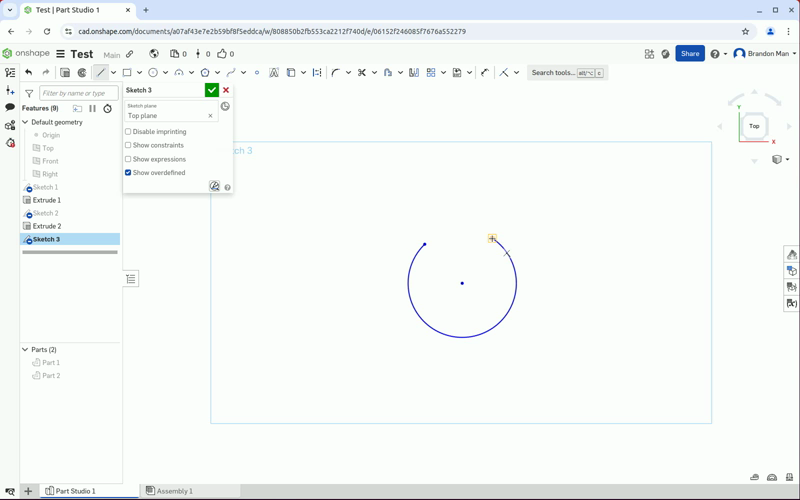
click(492, 238)
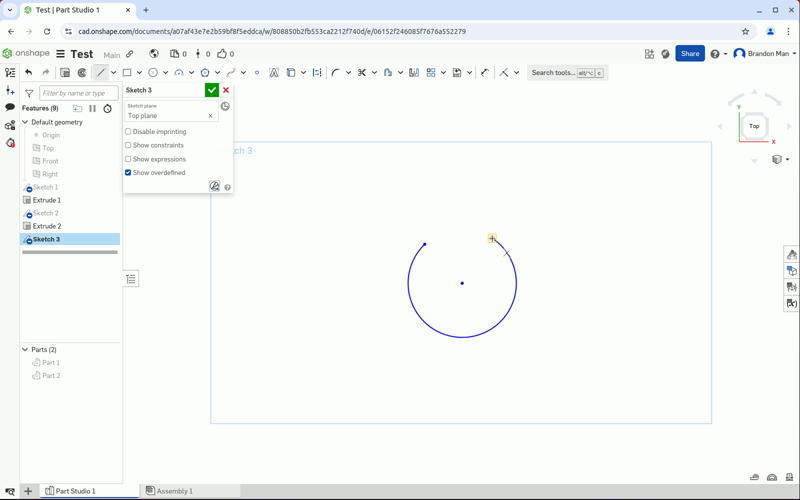
key_down(shift)
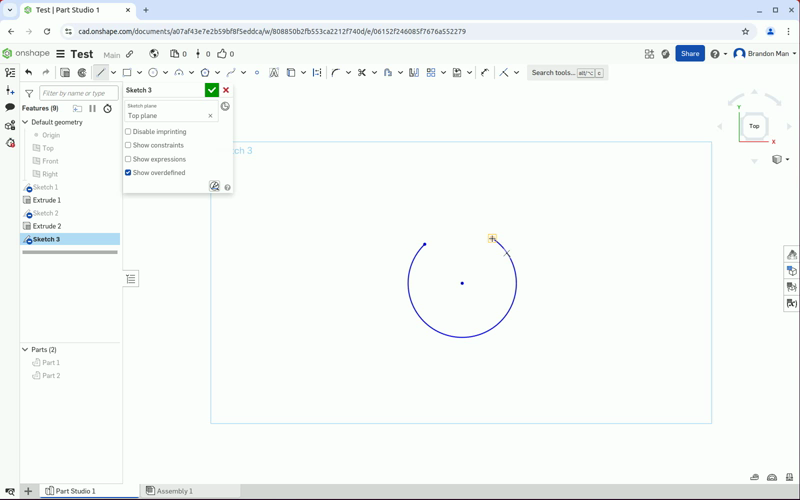
mouse_move(424, 244)
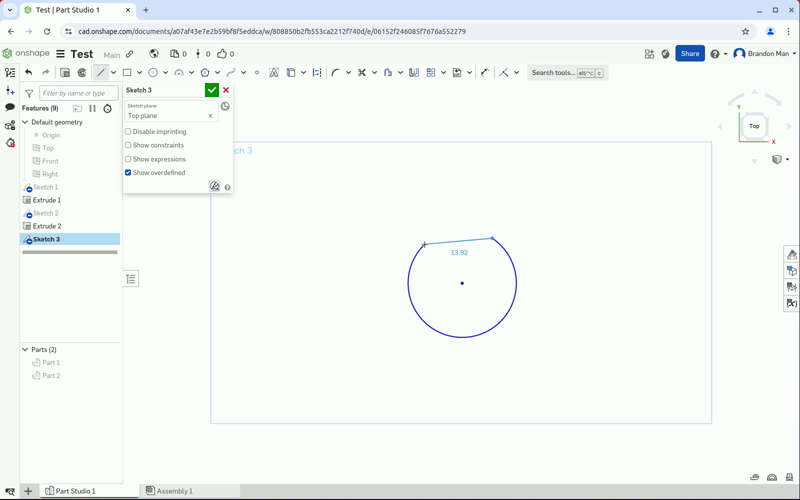
key_up(shift)
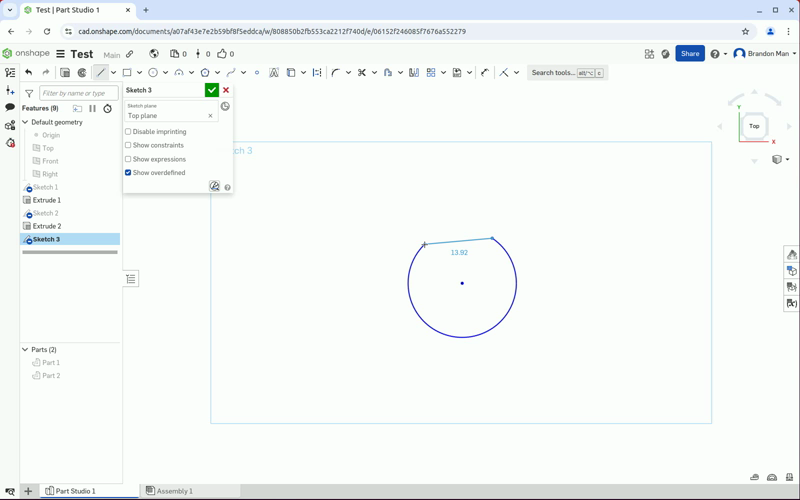
click(424, 244)
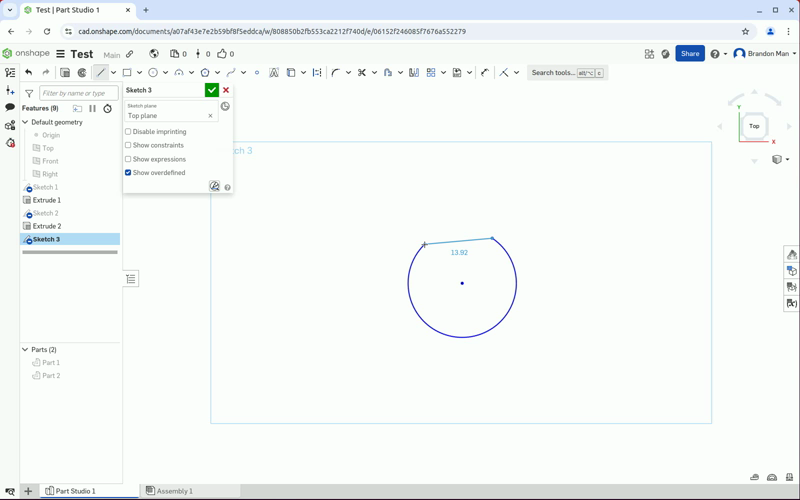
key(esc)
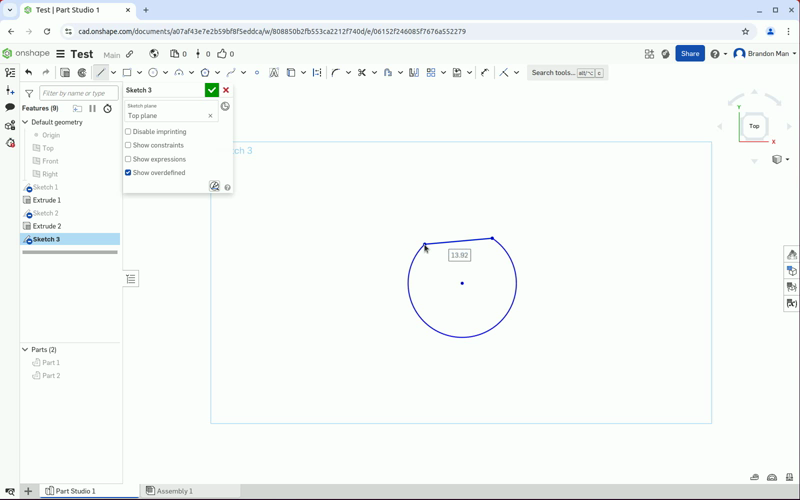
mouse_move(492, 313)
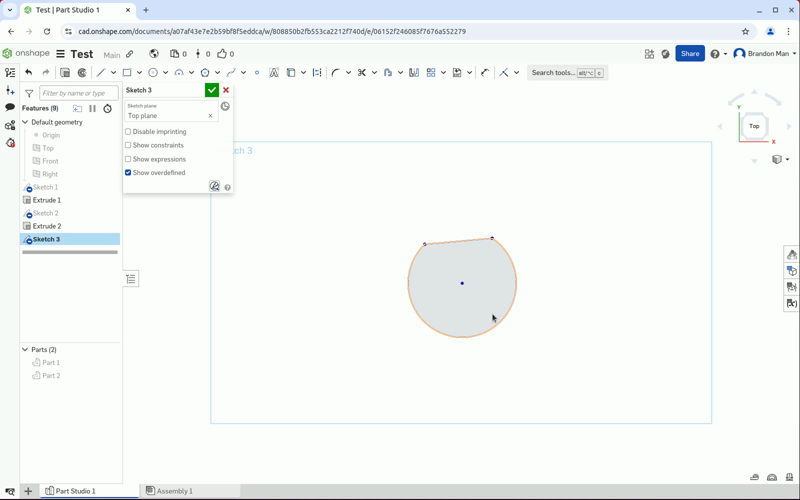
click(492, 313)
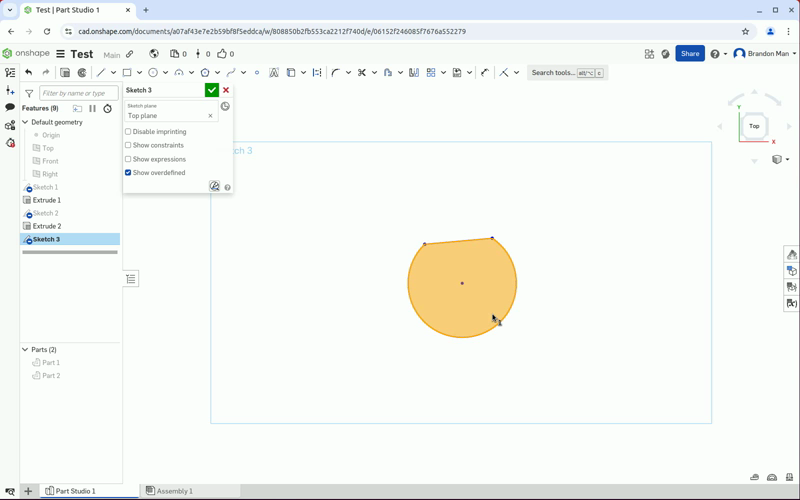
mouse_move(73, 352)
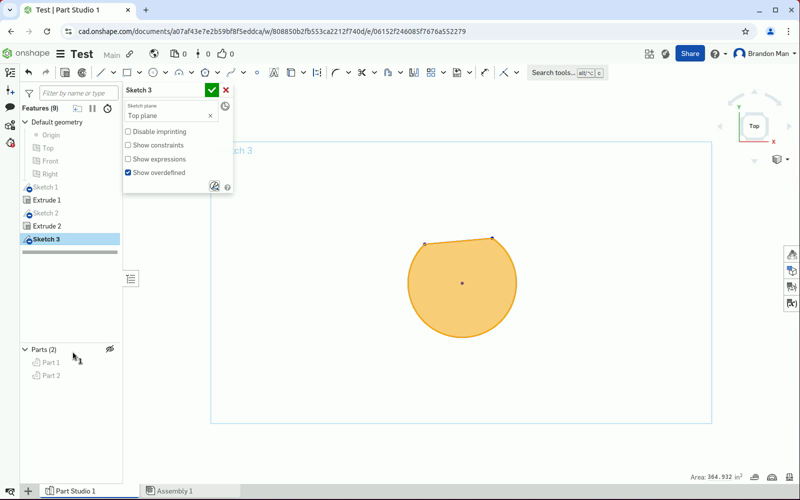
key(shift+y)
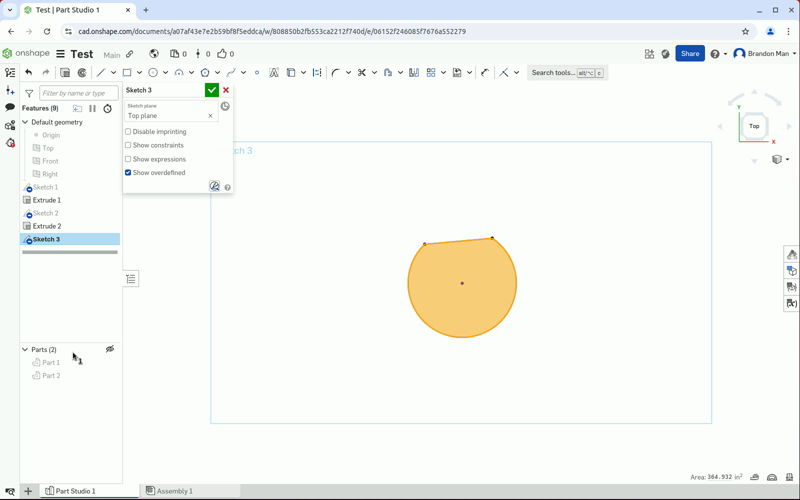
key(shift+e)
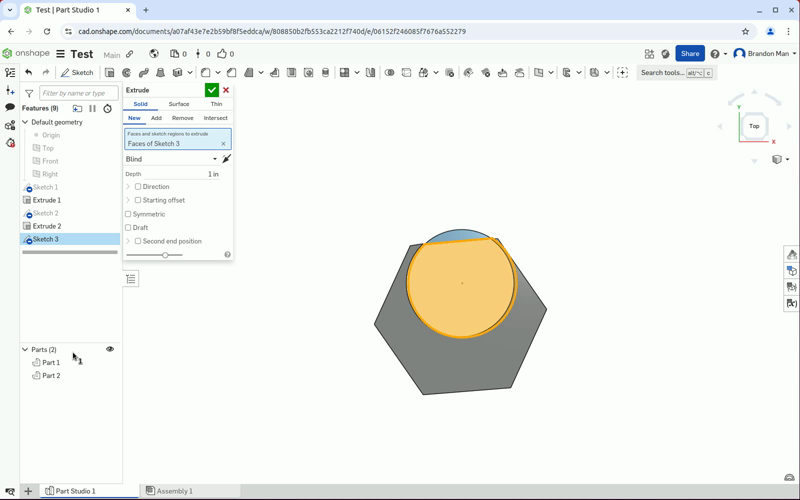
mouse_move(143, 106)
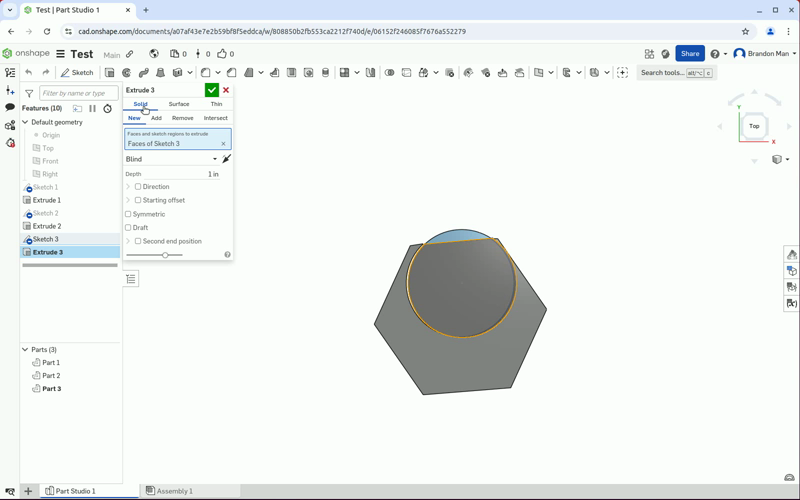
click(143, 106)
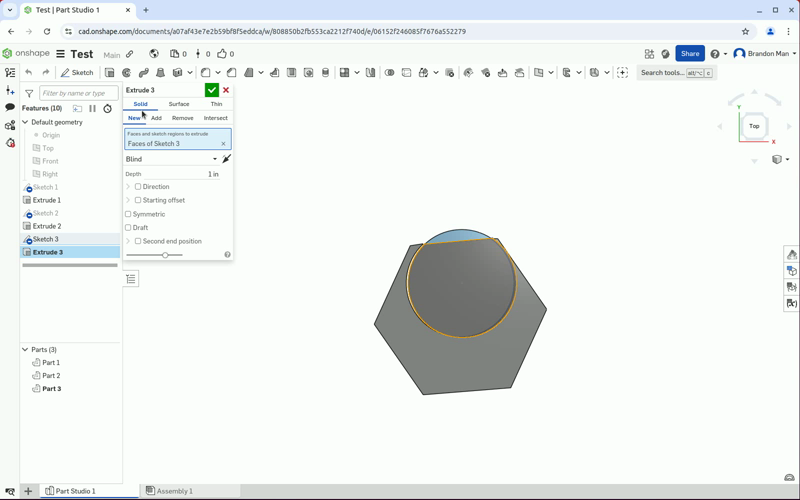
mouse_move(137, 120)
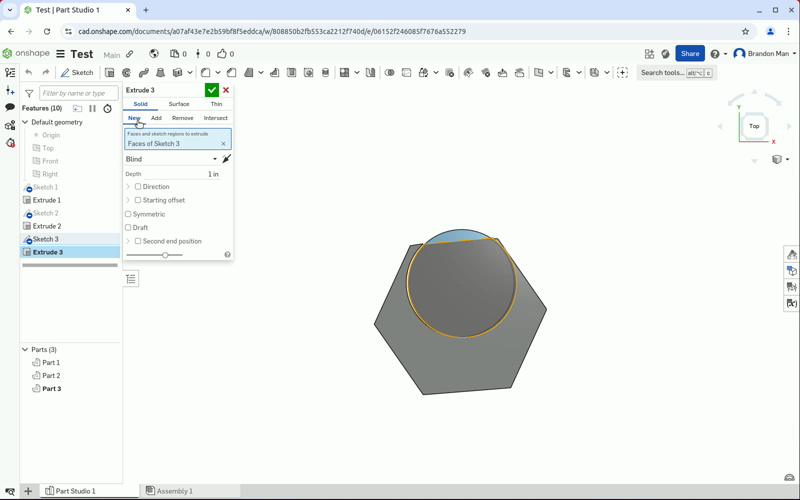
click(137, 120)
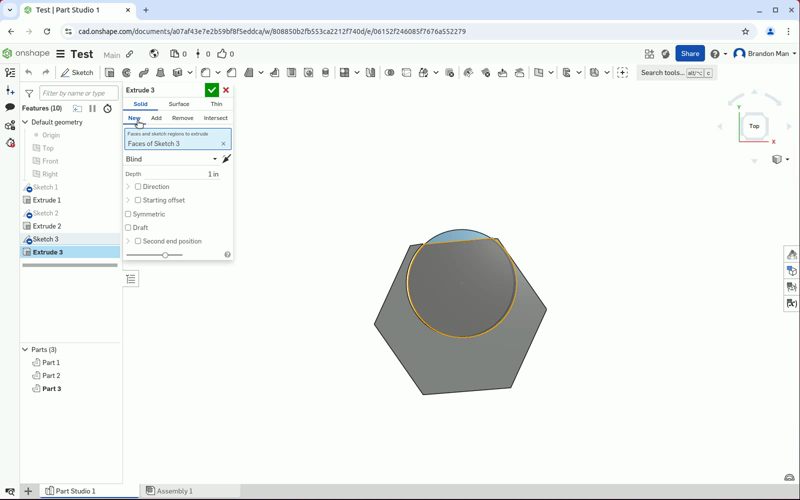
key(tab, 4)
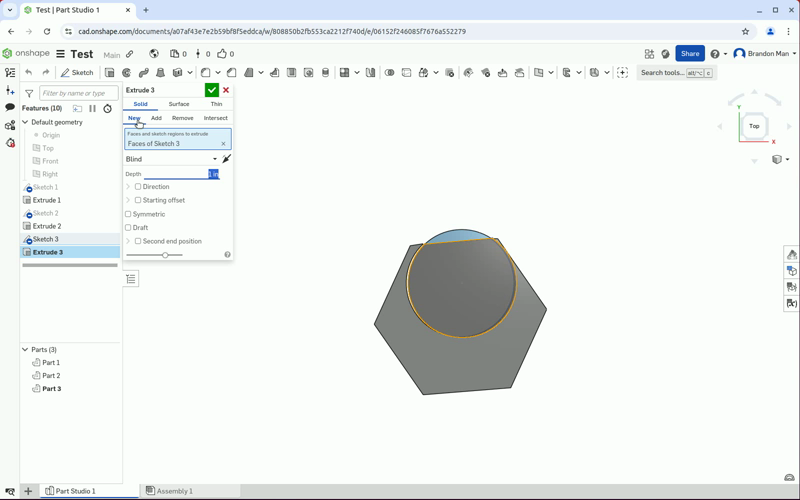
text(0.722)
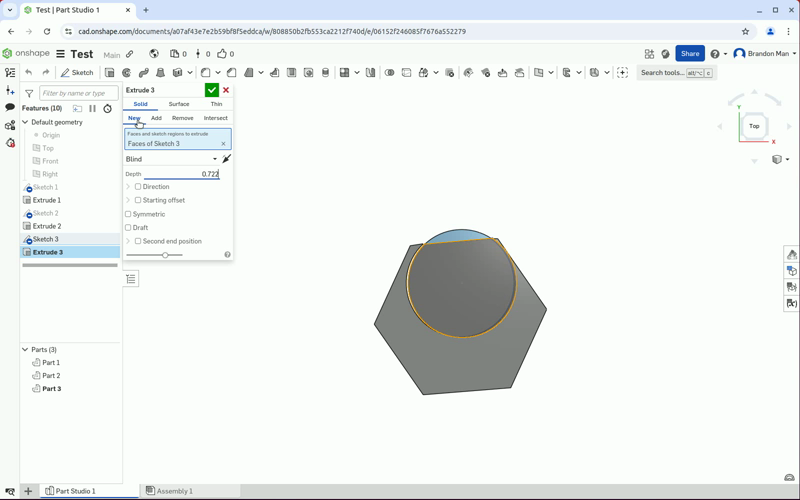
key(enter)
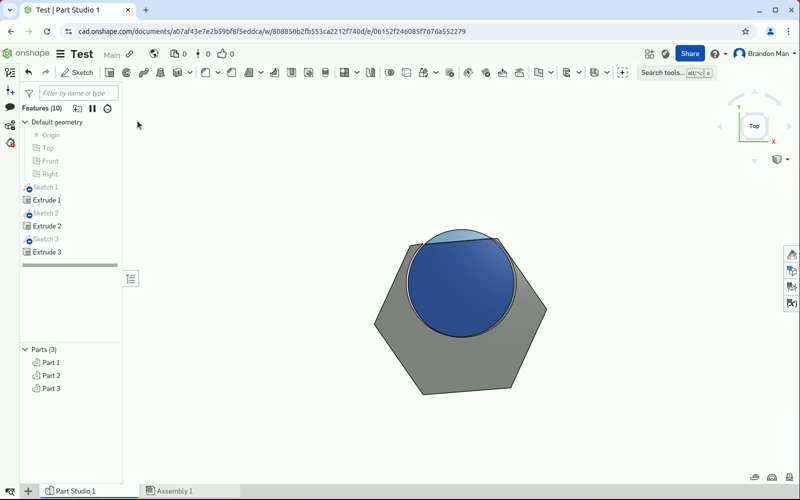
key(shift+h)
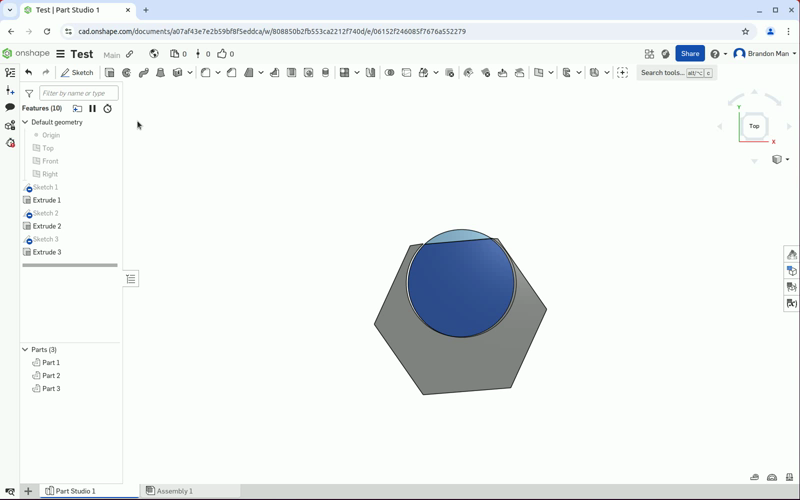
key(shift+h)
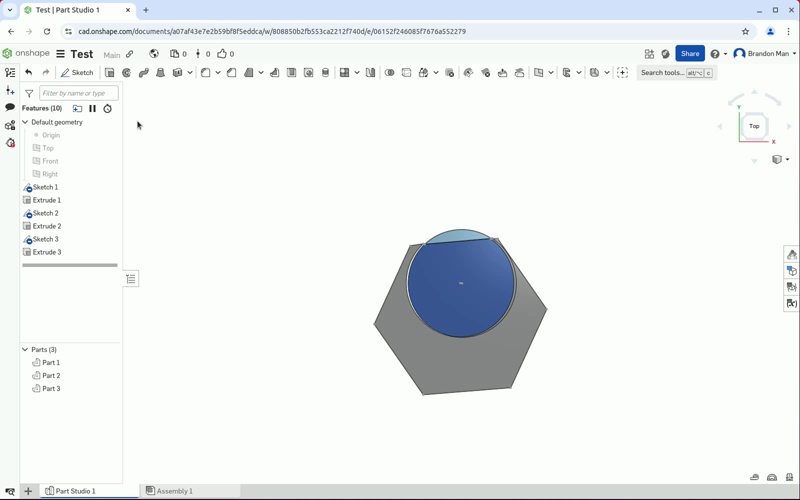
key(shift+7)
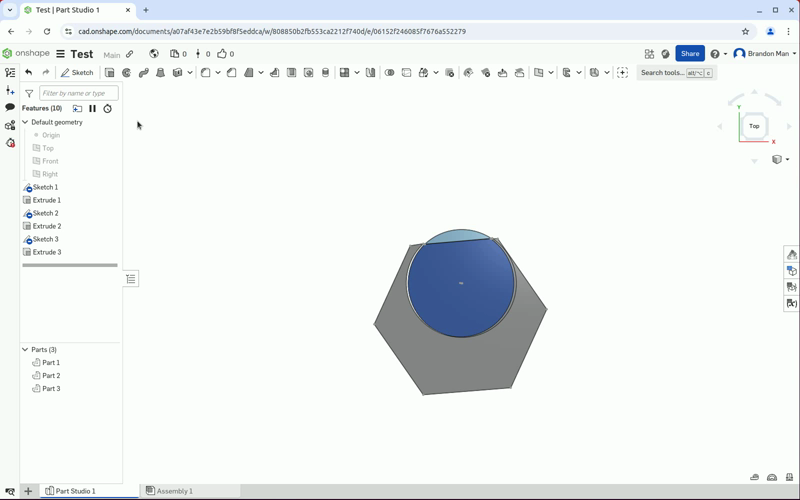
key(up, 3)
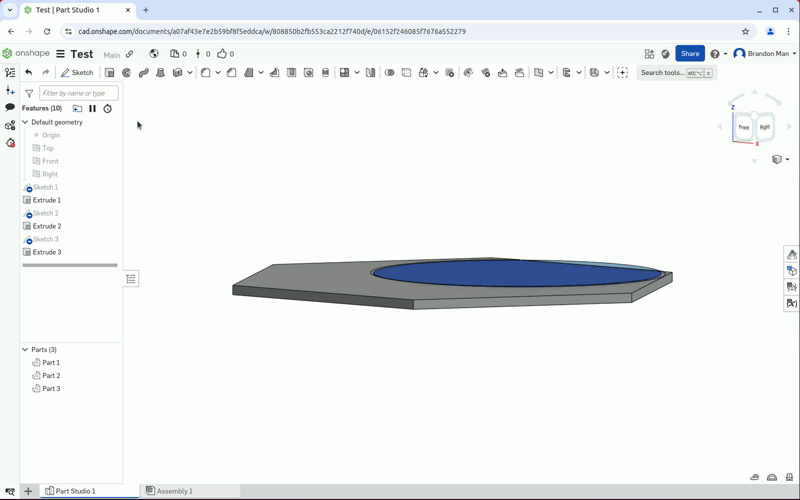
key(left, 3)
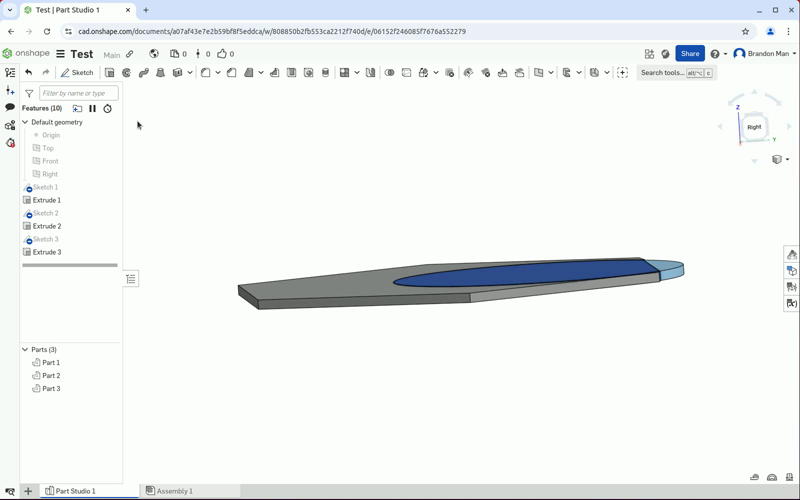
key(right, 3)
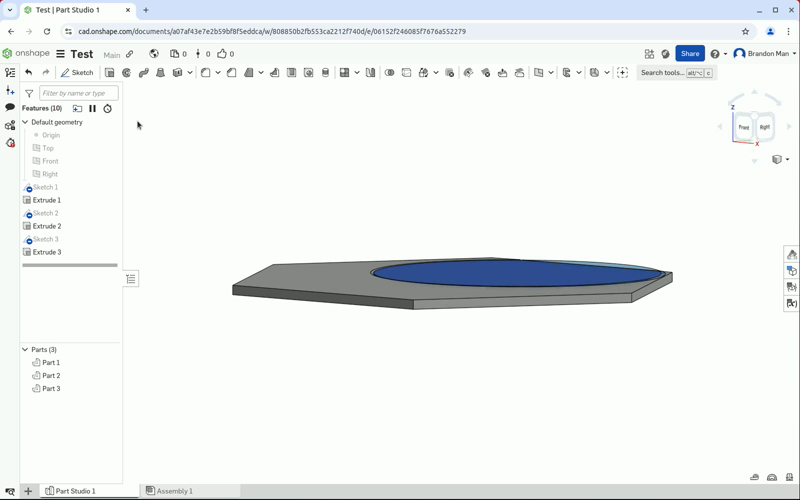
key(down, 3)
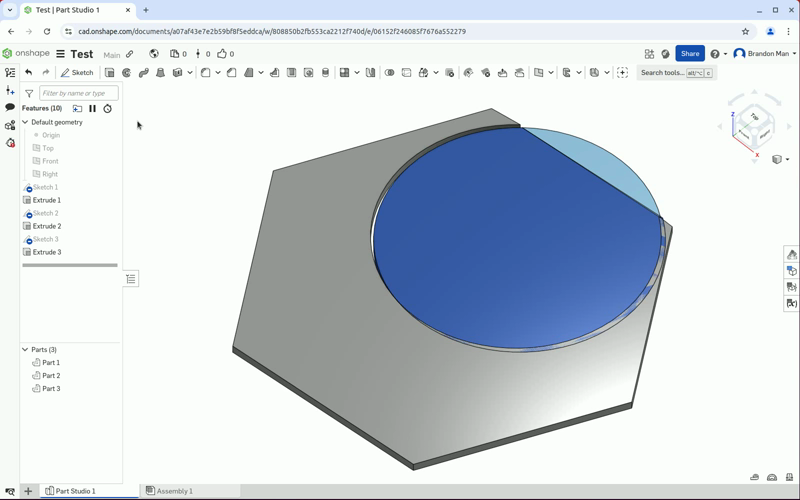
mouse_move(73, 189)
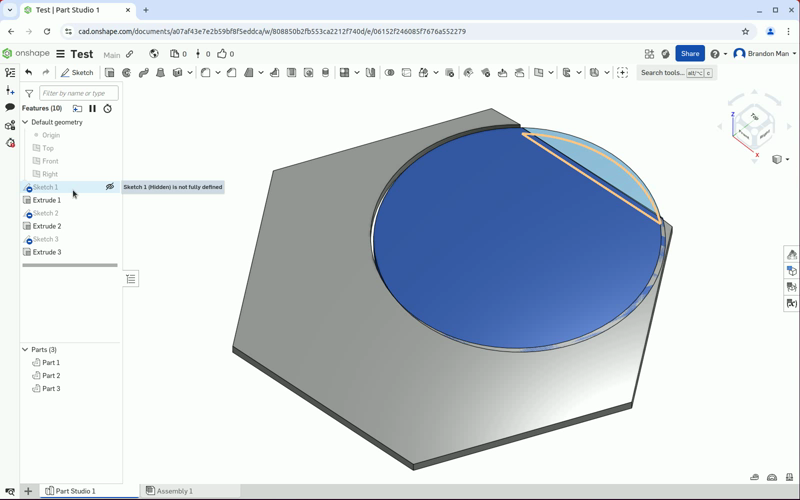
click(73, 189)